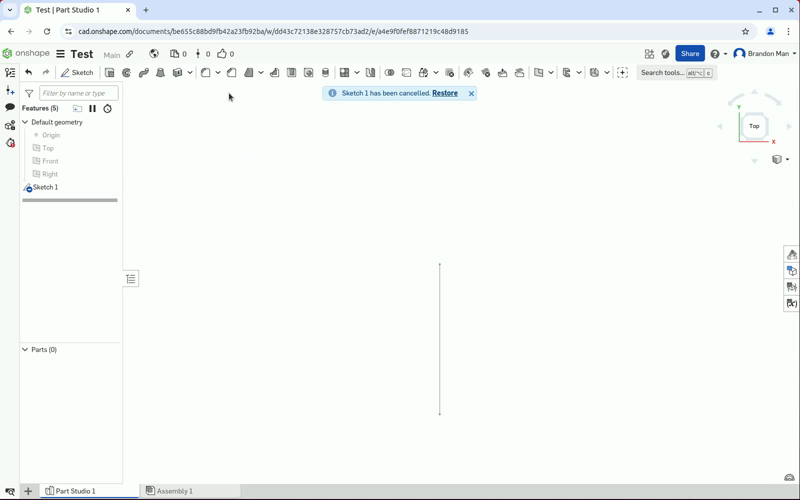
key(shift+h)
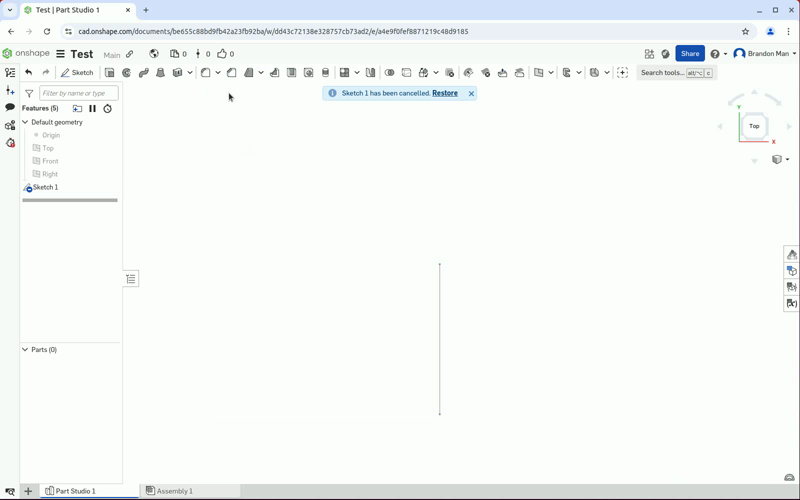
key(shift+s)
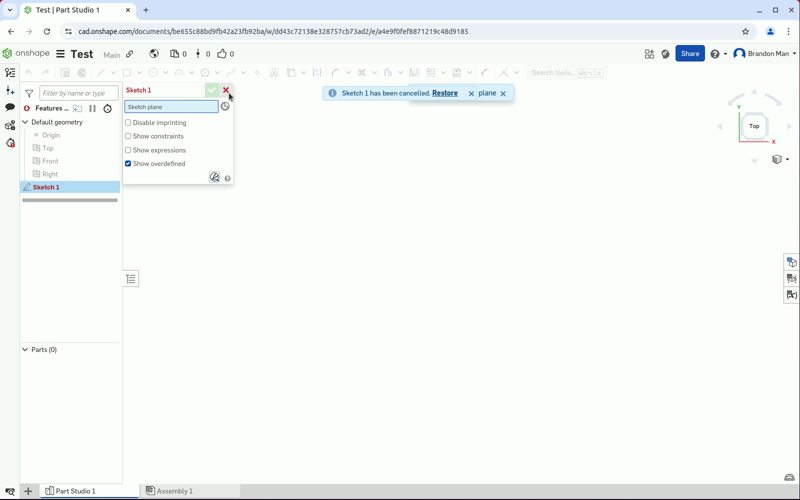
mouse_move(73, 150)
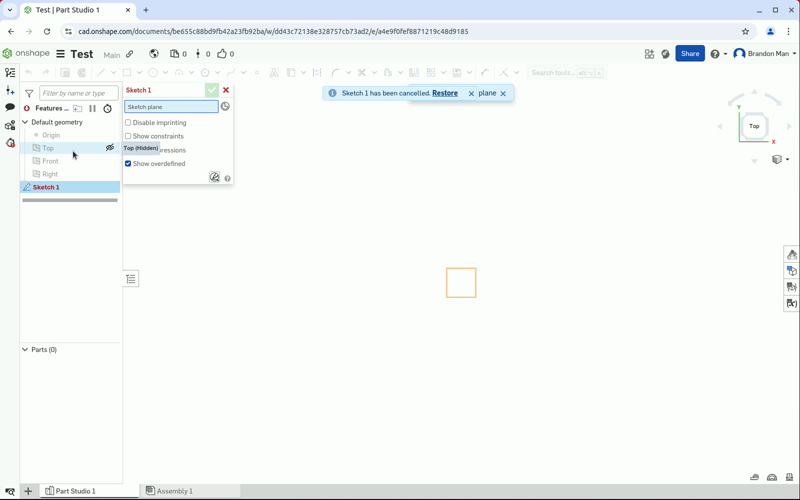
click(73, 150)
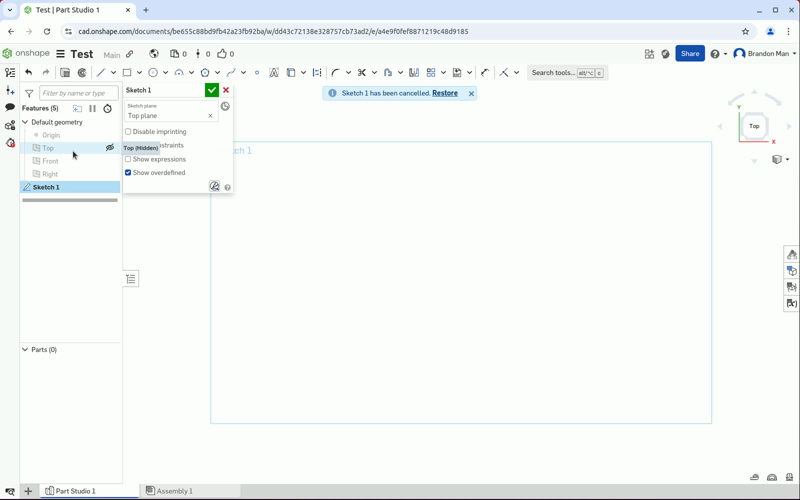
mouse_move(73, 352)
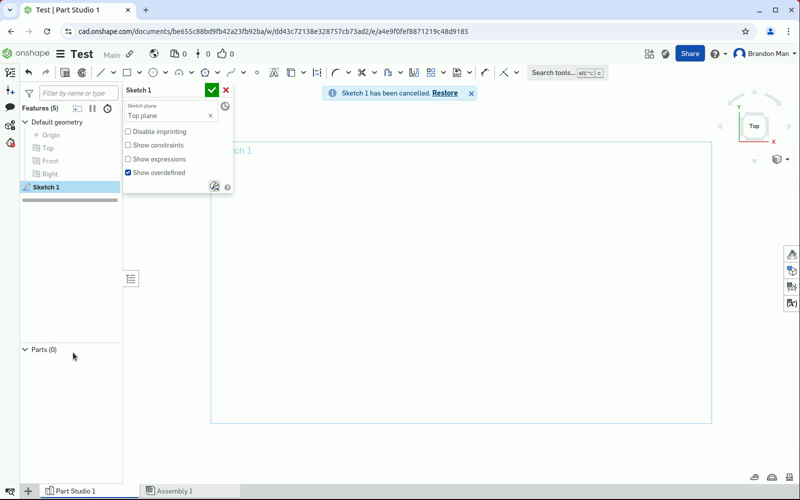
key(y)
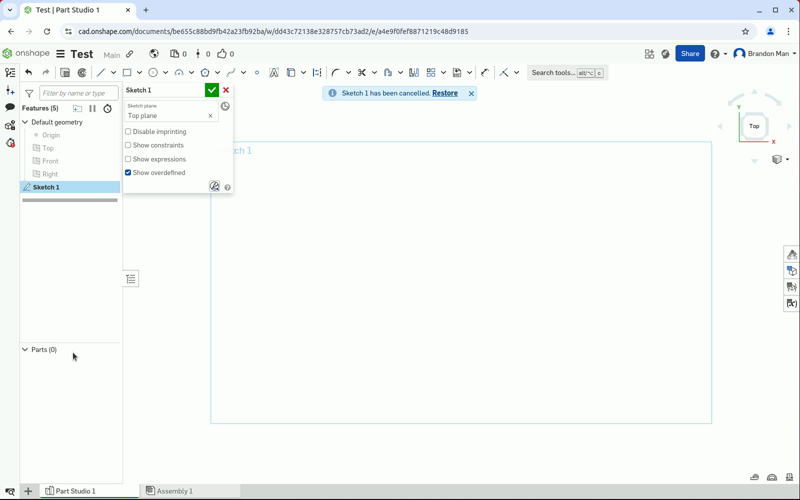
key(c)
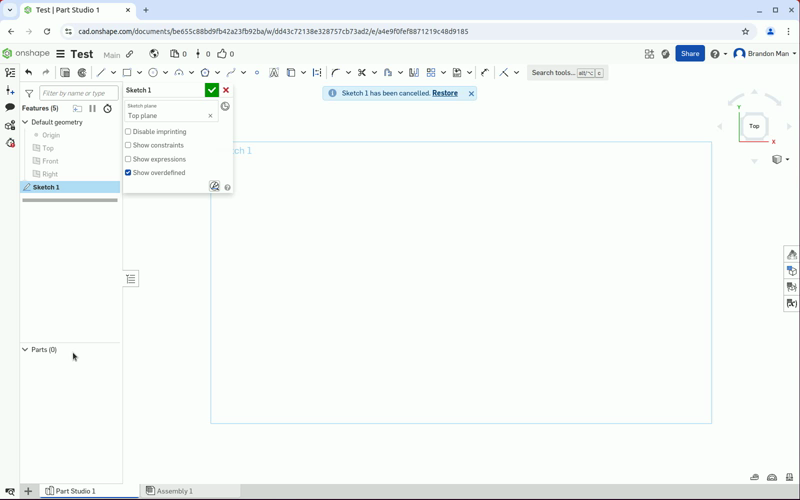
key_down(shift)
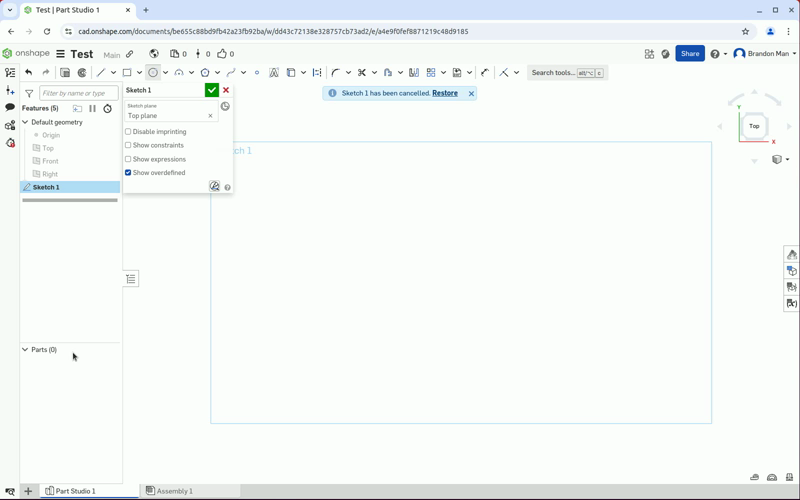
mouse_move(461, 282)
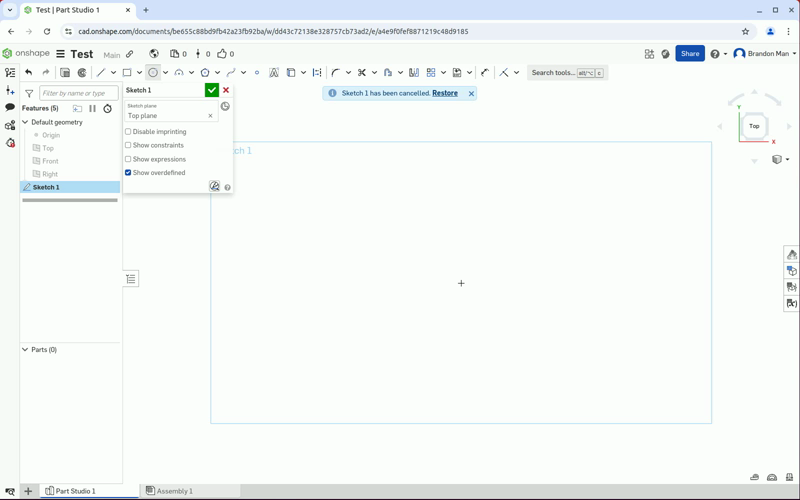
click(461, 282)
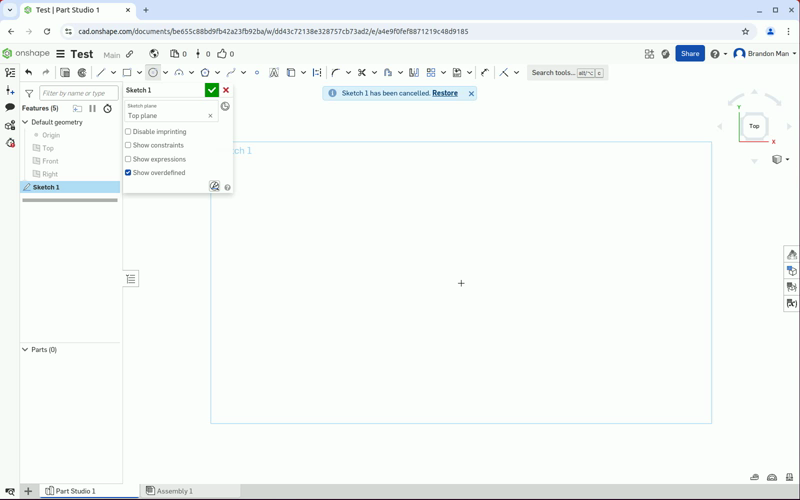
key_up(shift)
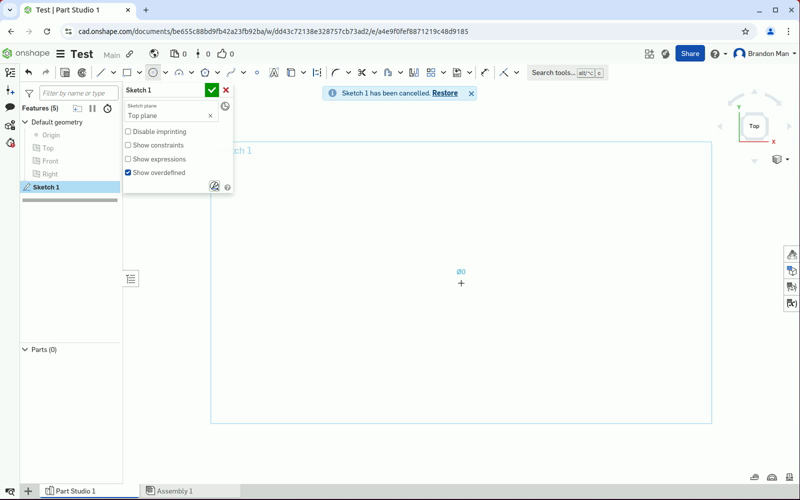
mouse_move(574, 282)
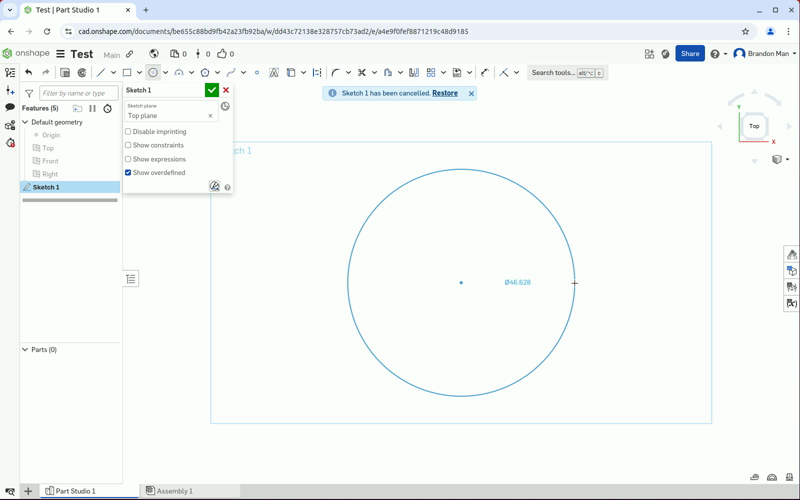
click(574, 282)
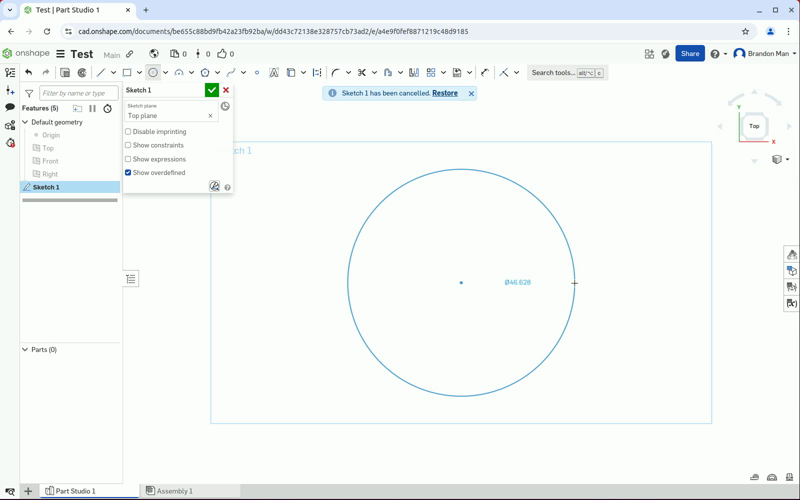
key(esc)
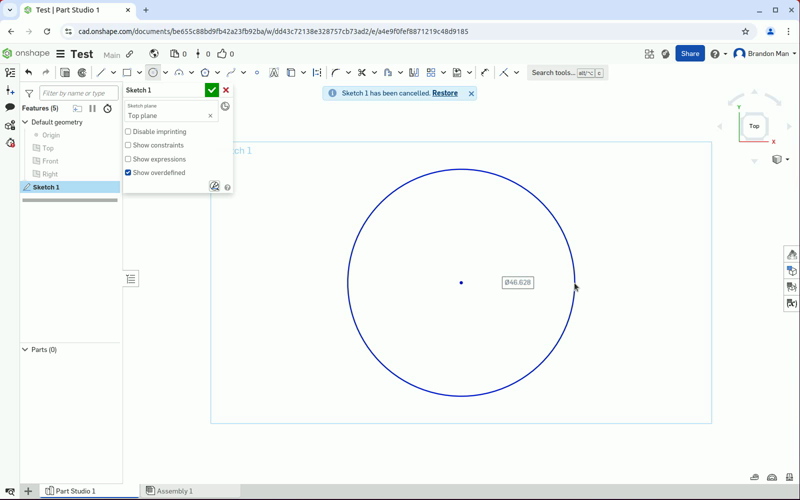
key(c)
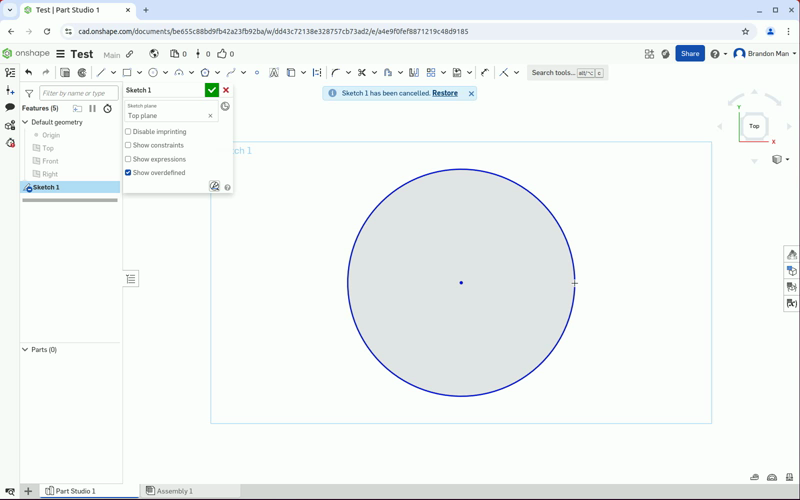
key_down(shift)
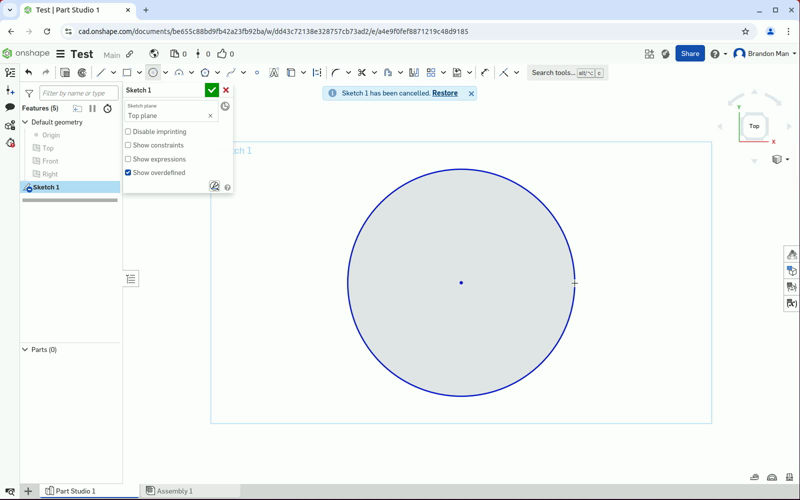
mouse_move(461, 282)
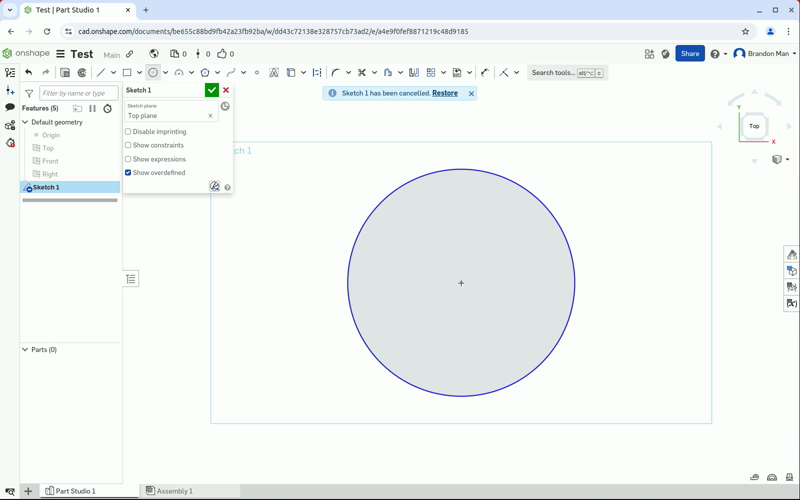
click(461, 282)
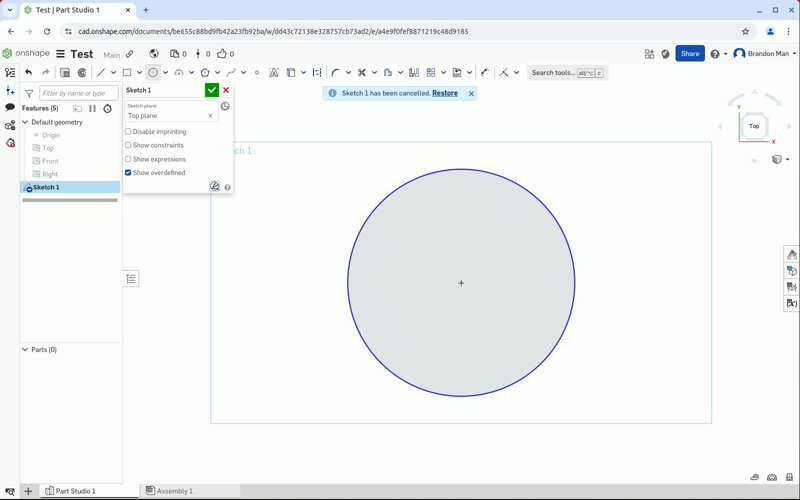
key_up(shift)
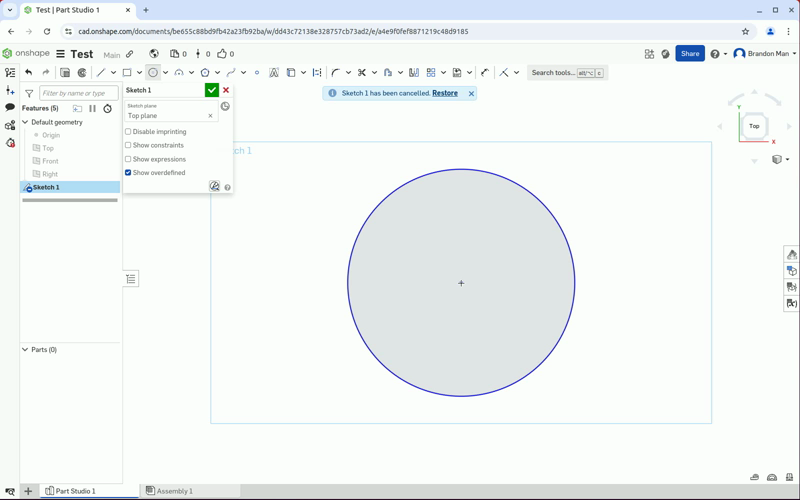
mouse_move(529, 282)
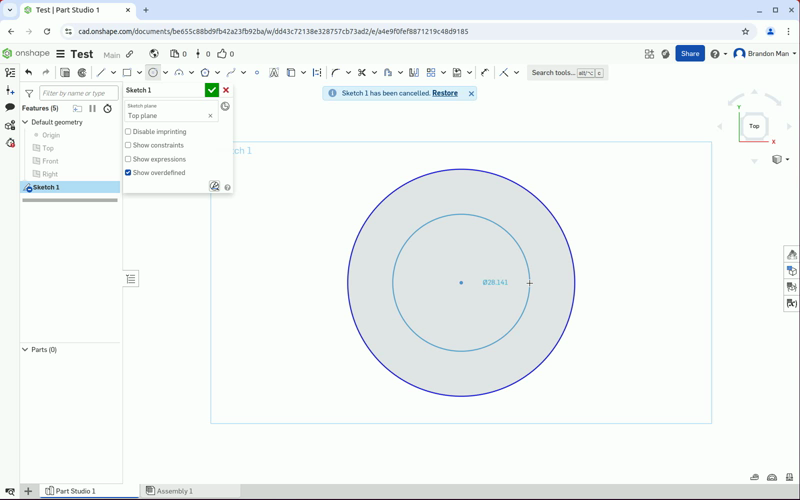
click(529, 282)
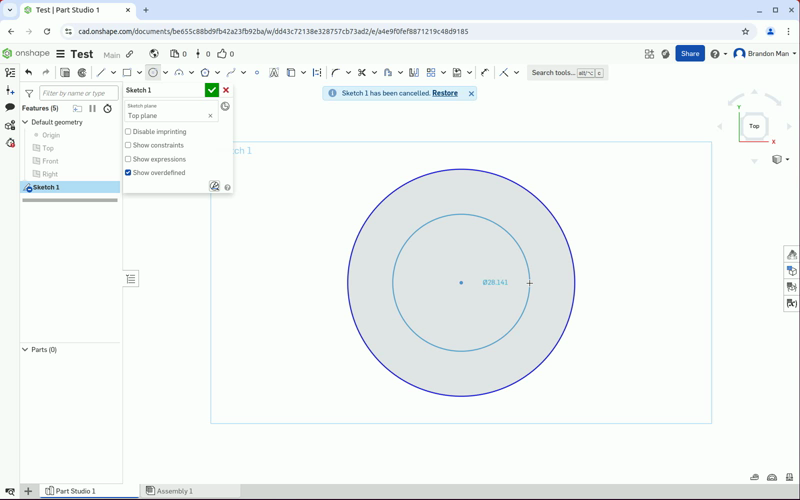
key(esc)
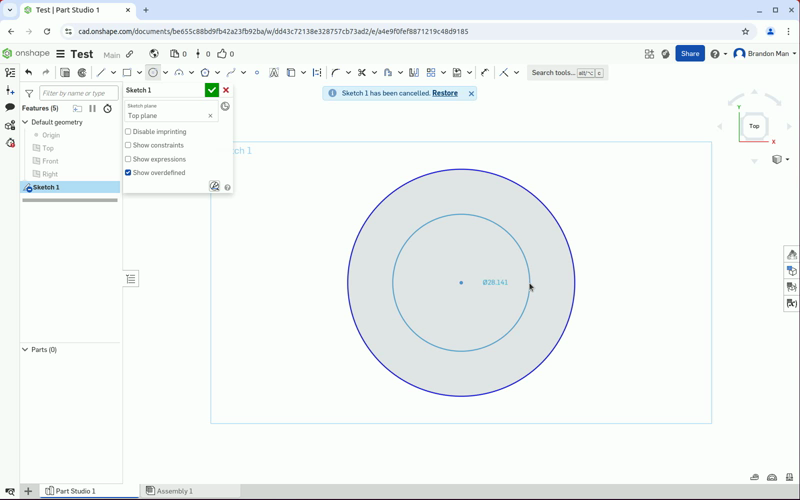
mouse_move(449, 377)
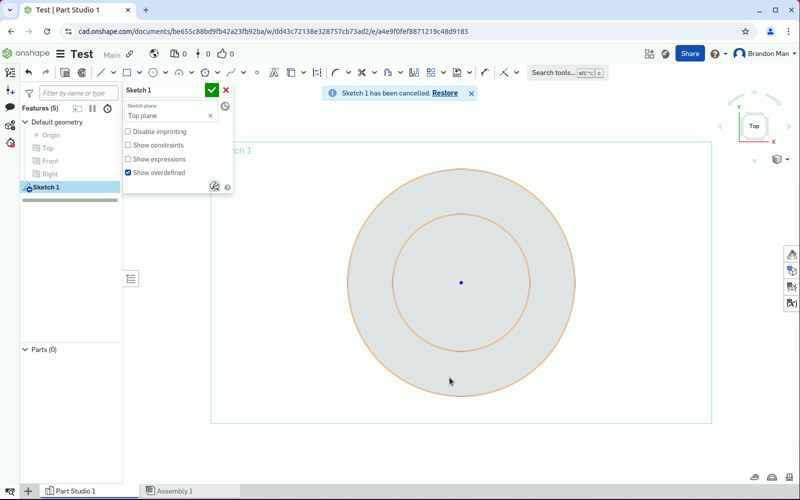
click(449, 377)
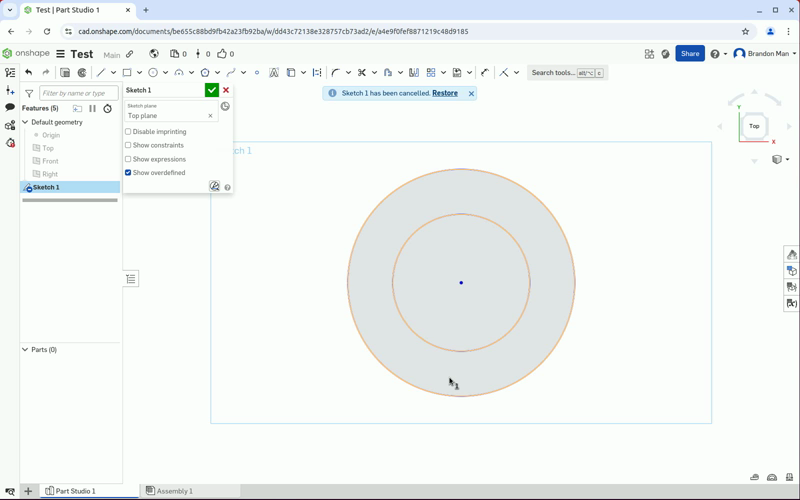
mouse_move(73, 352)
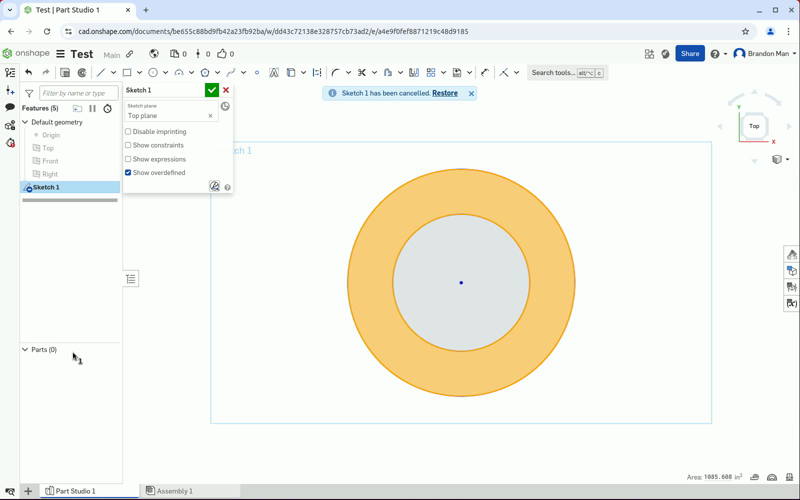
key(shift+y)
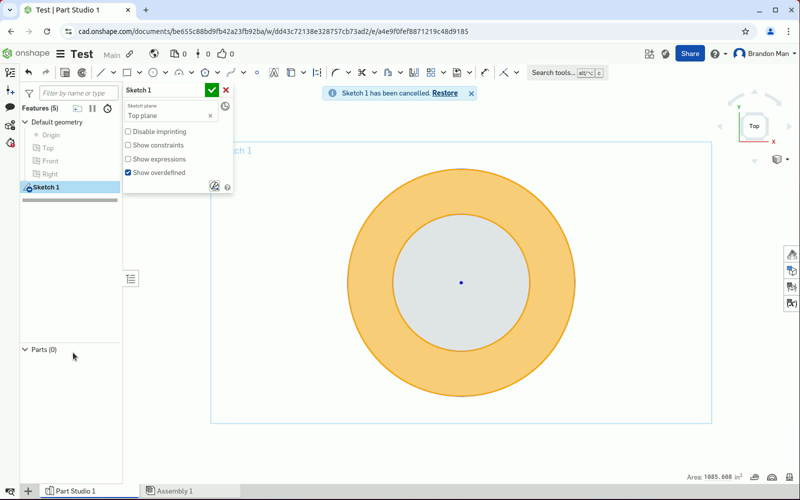
key(shift+e)
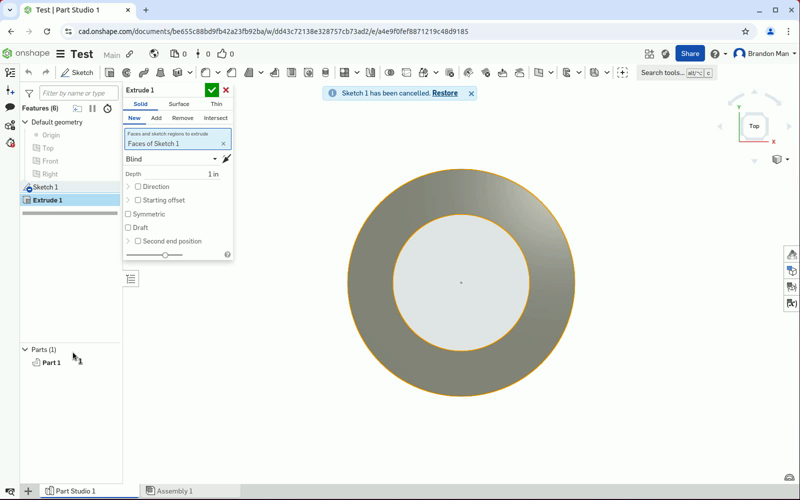
mouse_move(143, 106)
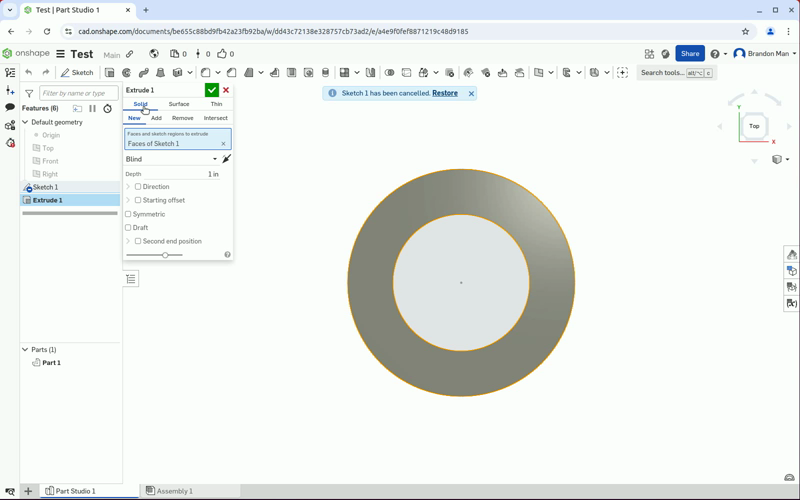
click(143, 106)
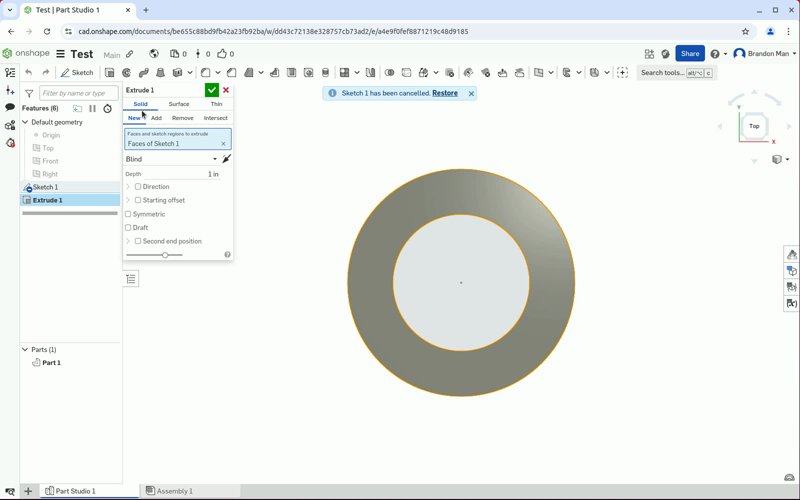
mouse_move(137, 120)
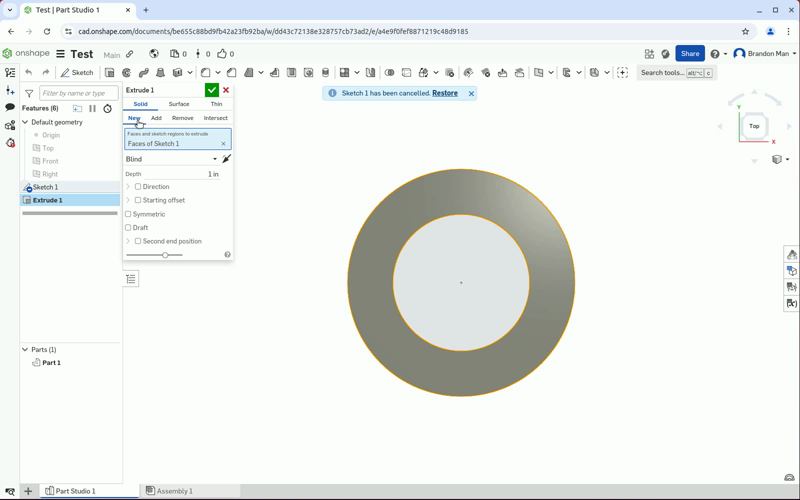
click(137, 120)
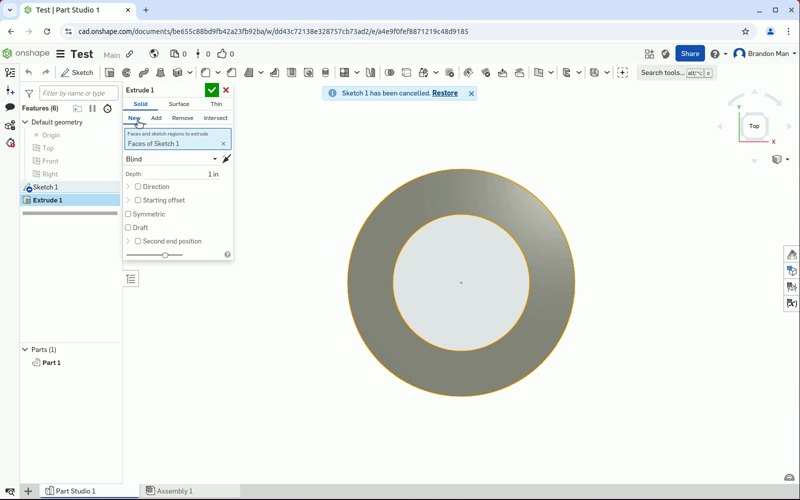
key(tab, 4)
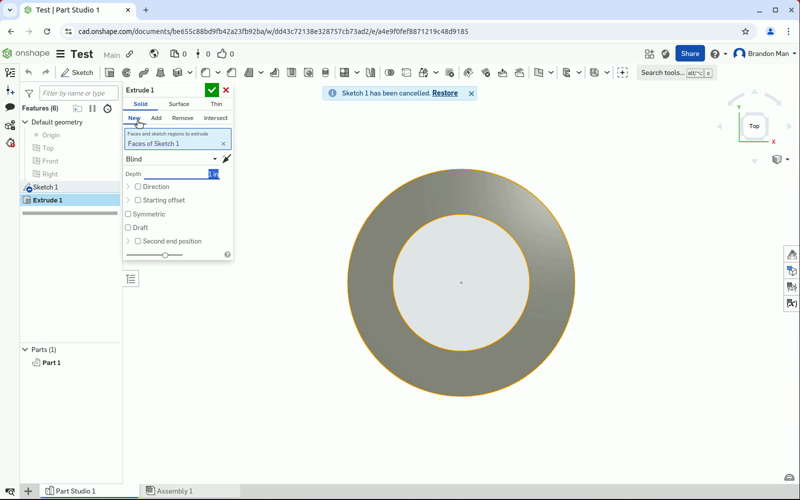
text(1.685)
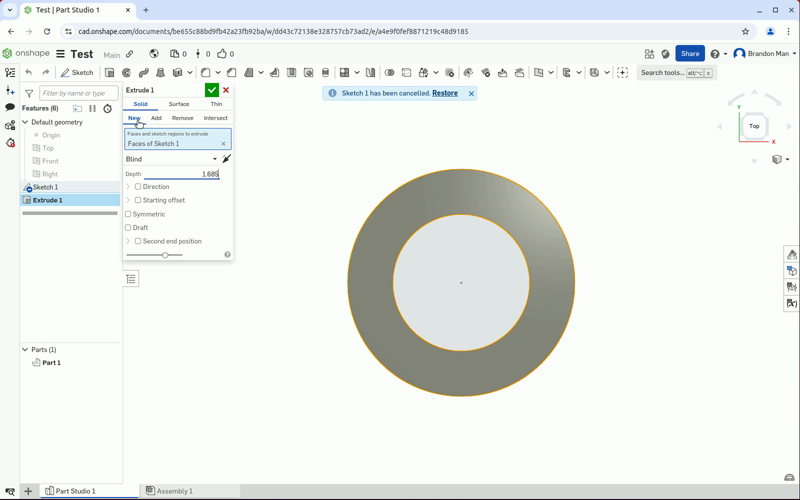
key(enter)
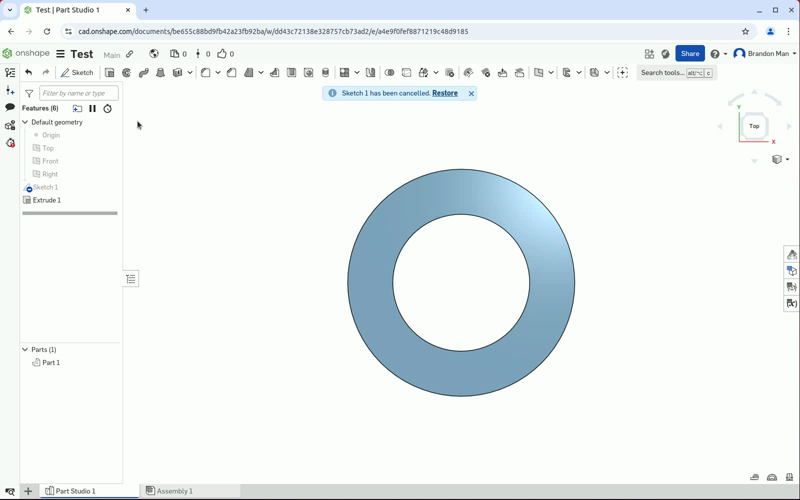
key(shift+h)
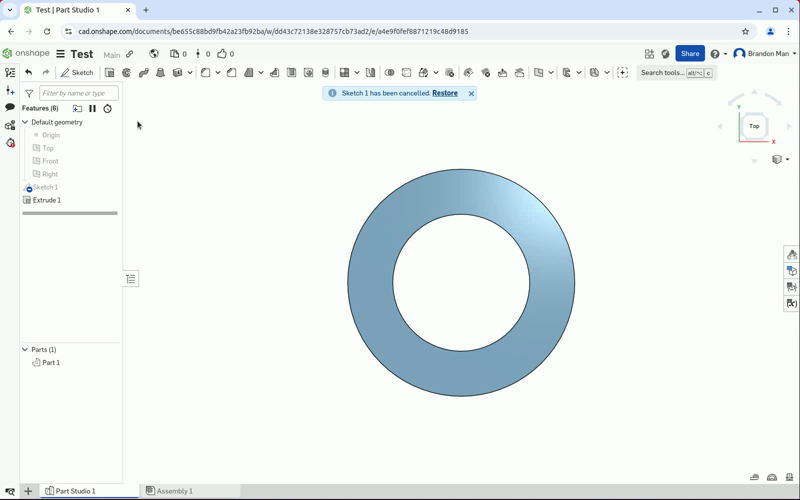
key(shift+h)
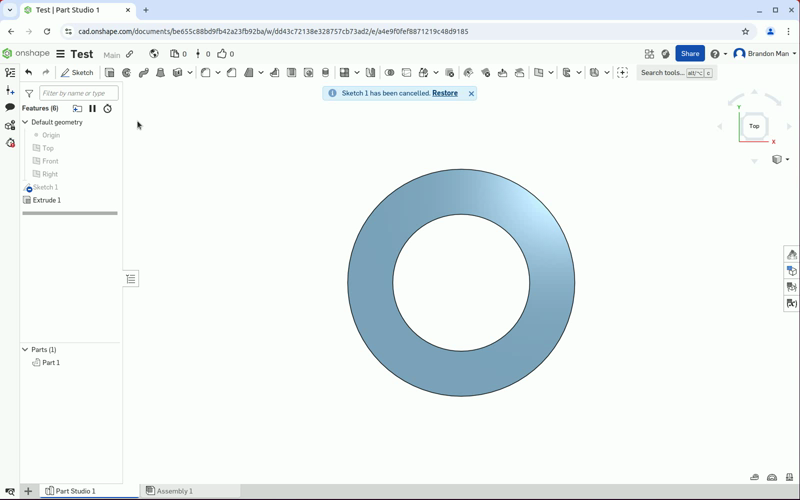
mouse_move(73, 189)
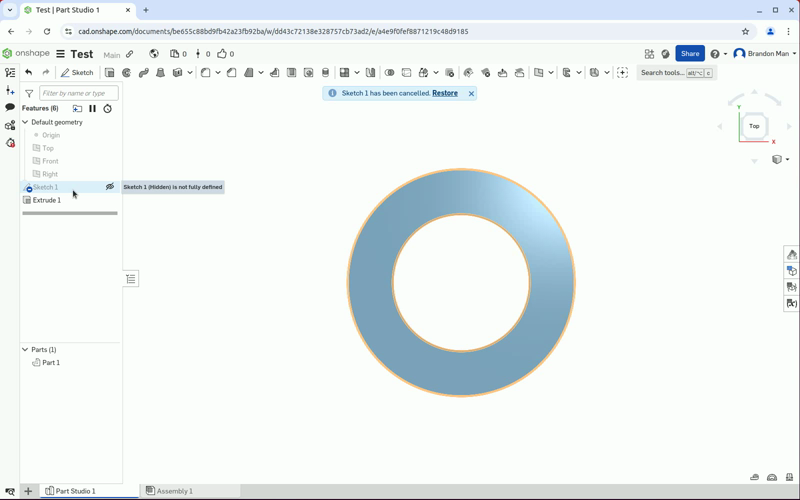
click(73, 189)
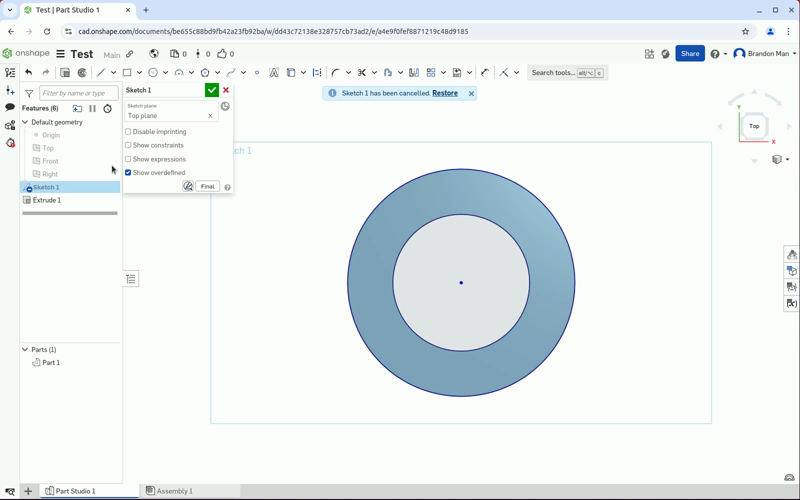
mouse_move(229, 92)
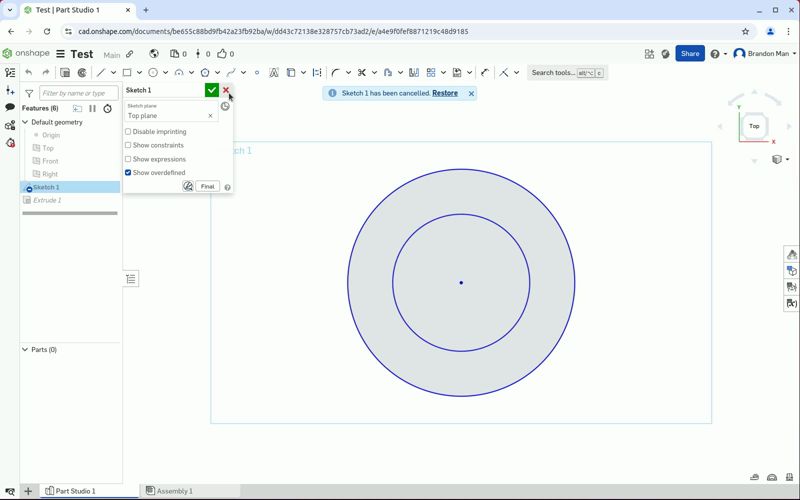
click(229, 92)
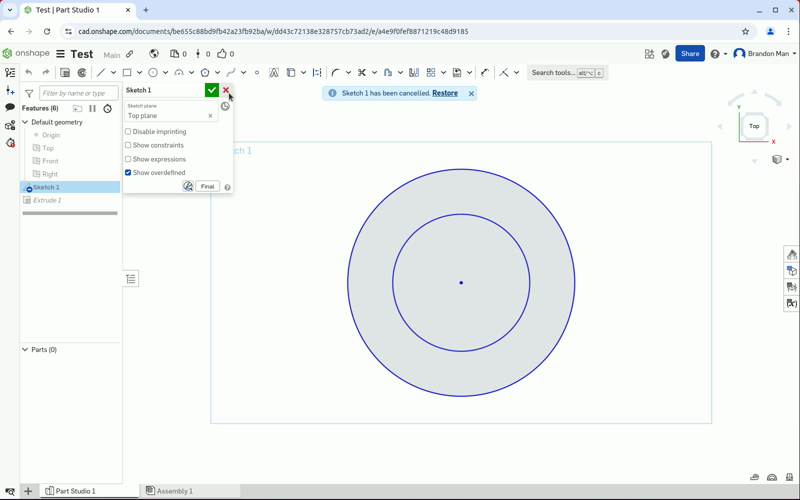
key(shift+s)
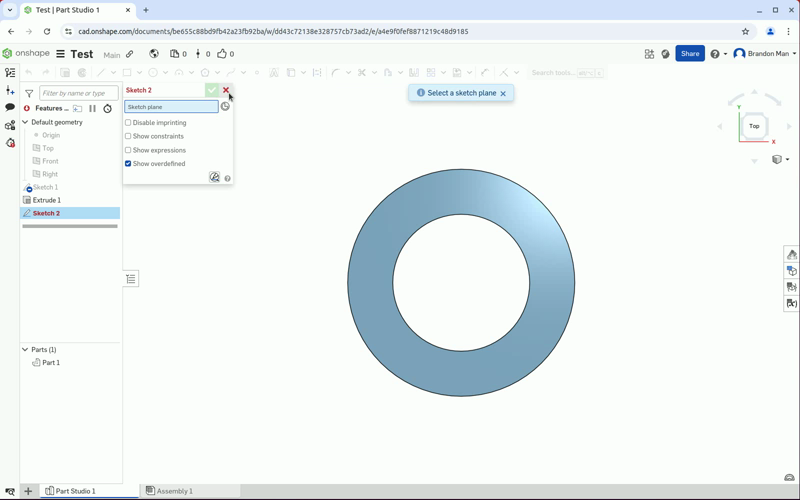
mouse_move(73, 150)
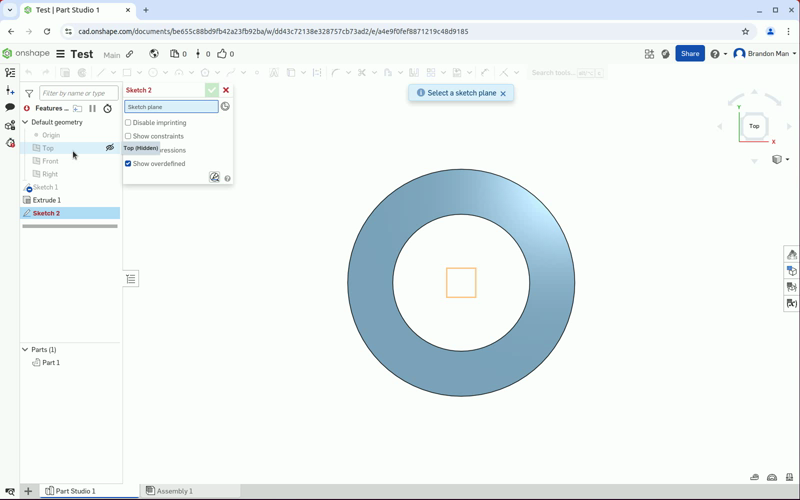
click(73, 150)
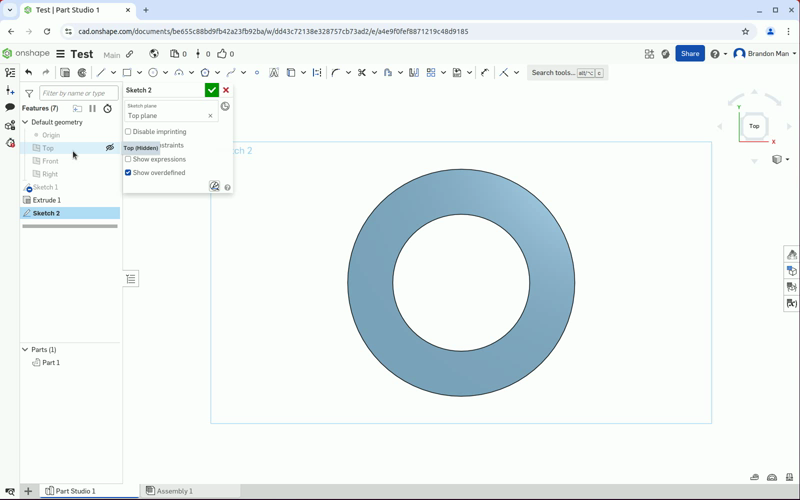
mouse_move(73, 352)
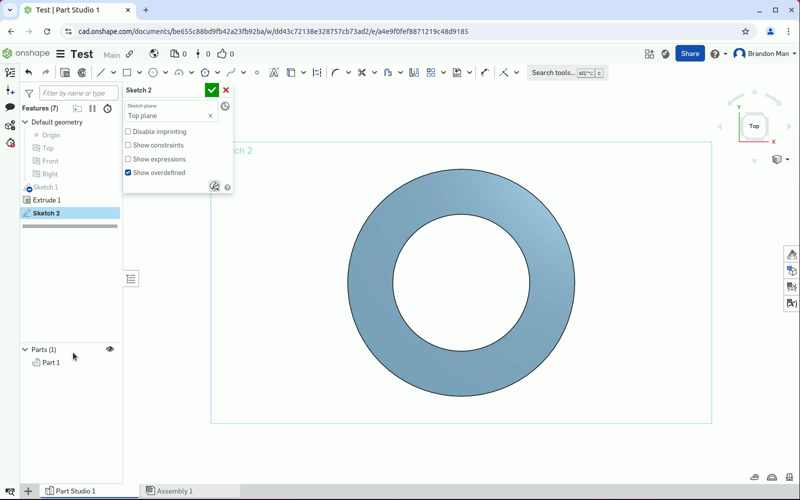
key(y)
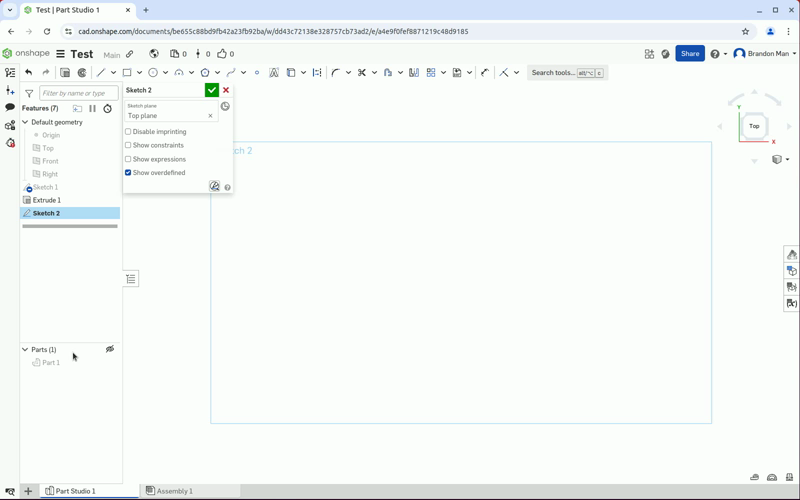
key(c)
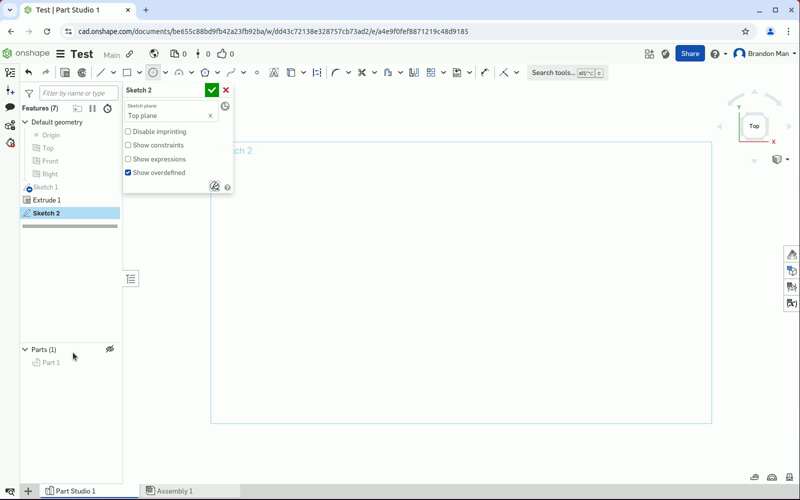
key_down(shift)
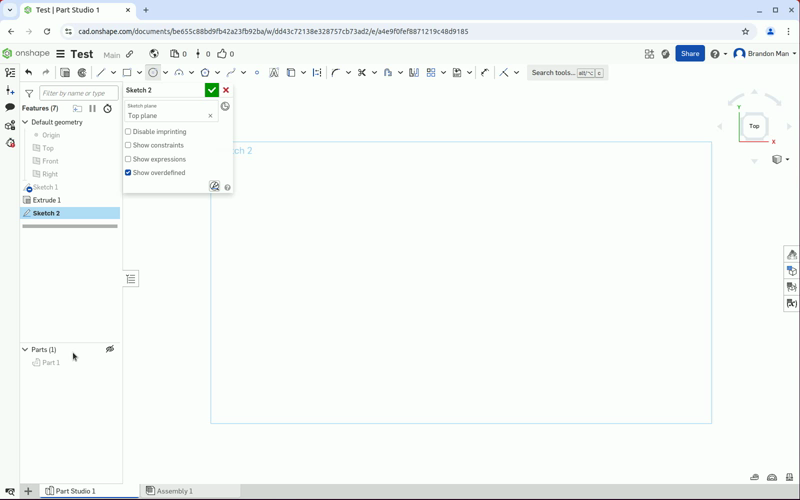
mouse_move(461, 282)
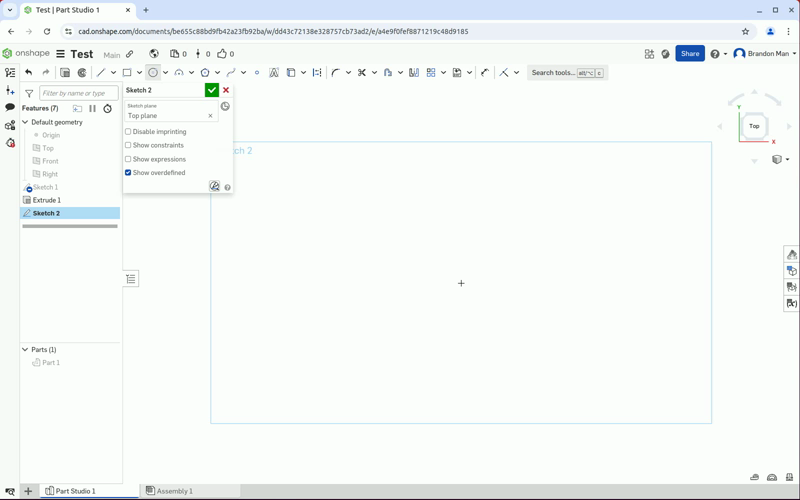
click(461, 282)
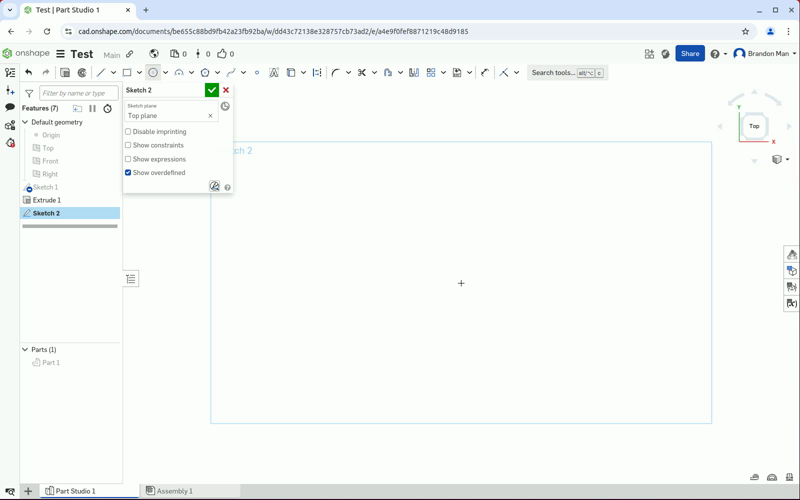
key_up(shift)
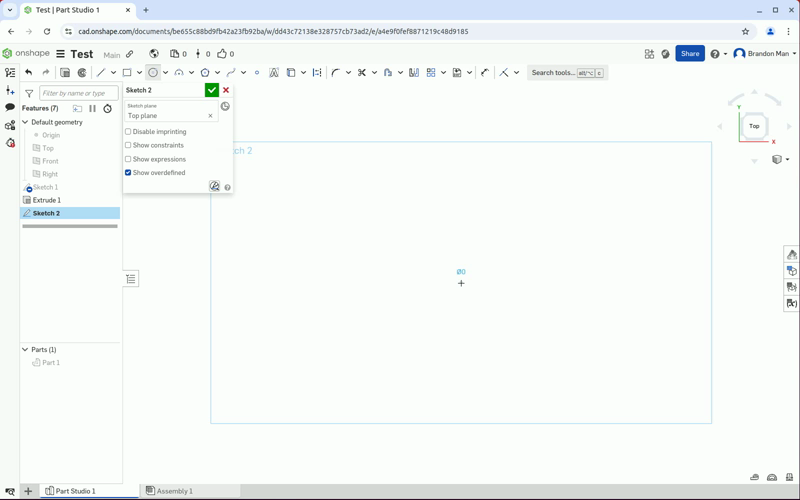
mouse_move(522, 282)
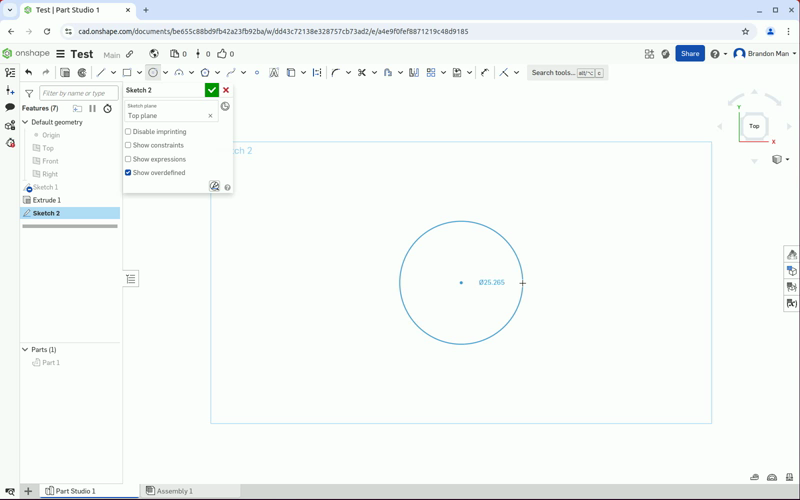
click(522, 282)
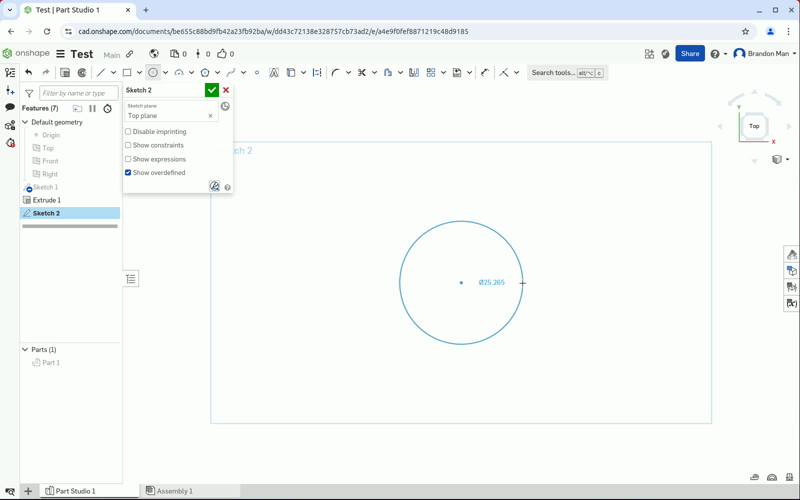
key(esc)
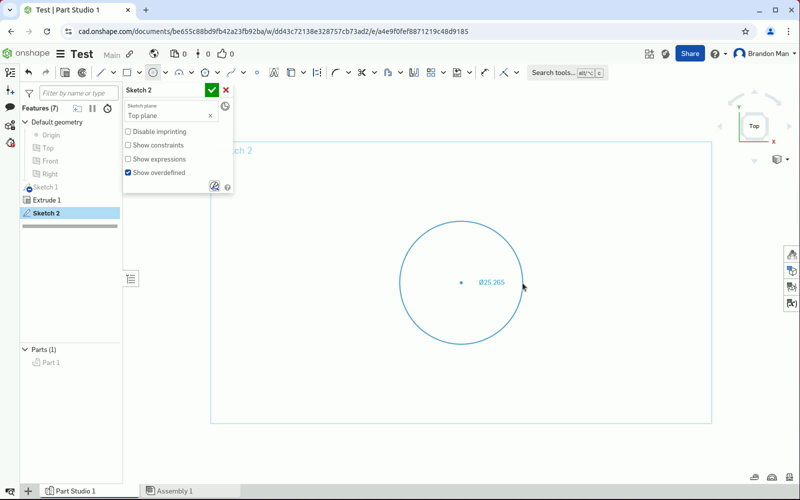
key(c)
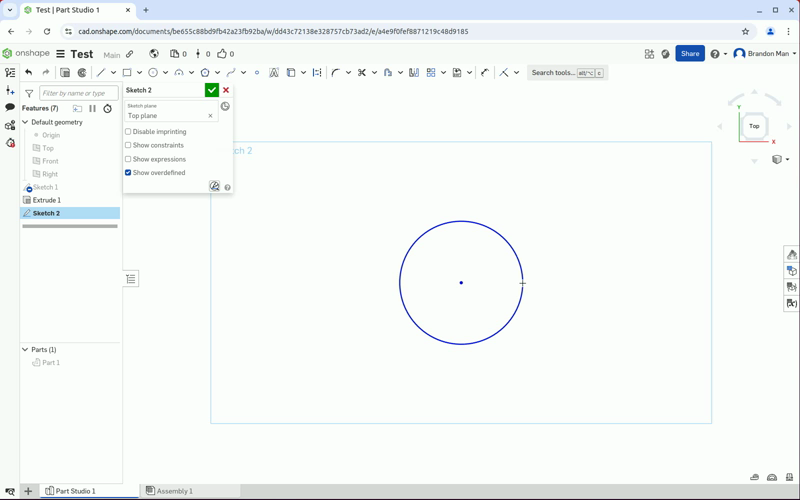
key_down(shift)
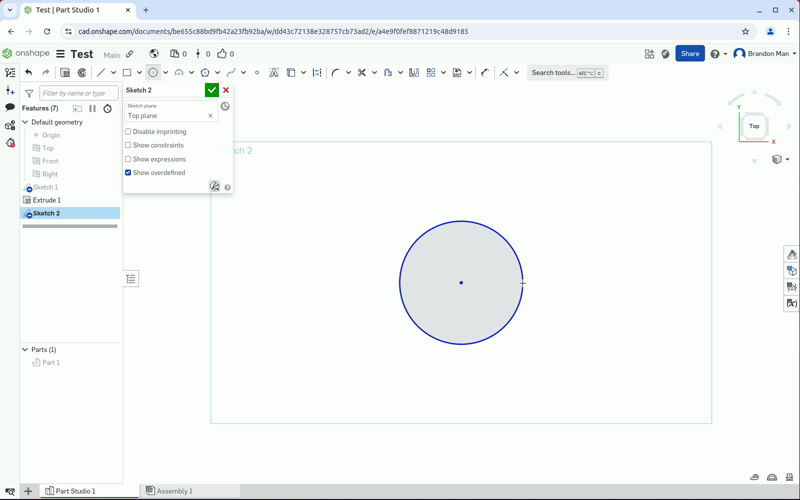
mouse_move(461, 282)
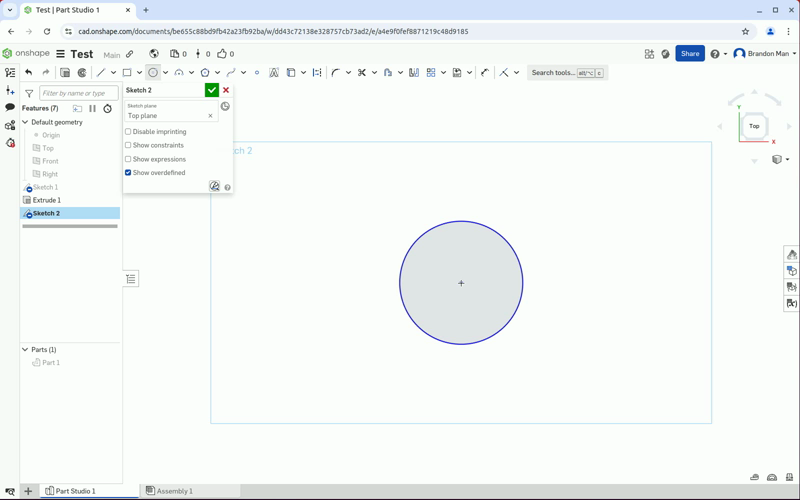
click(461, 282)
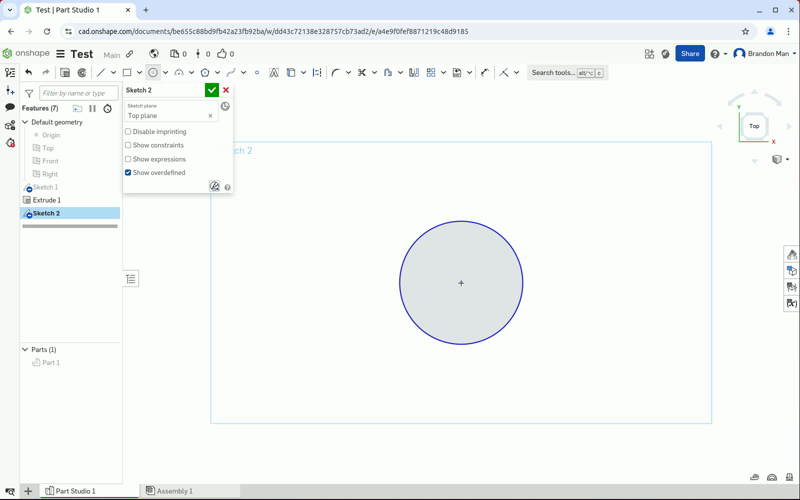
key_up(shift)
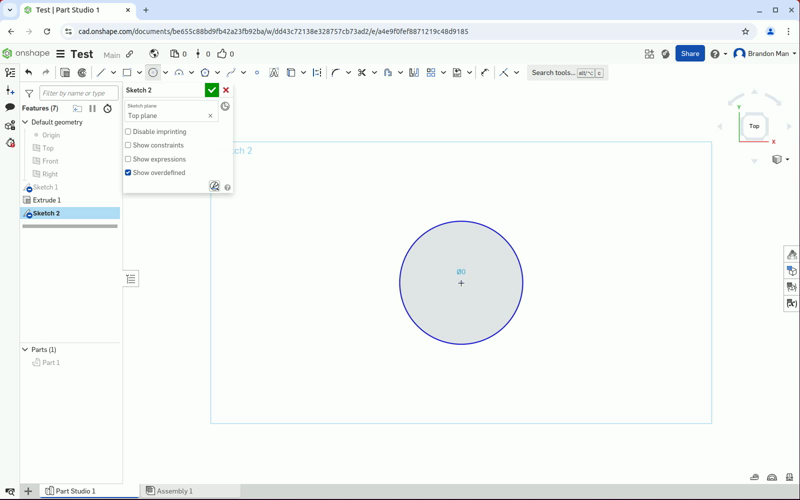
mouse_move(467, 282)
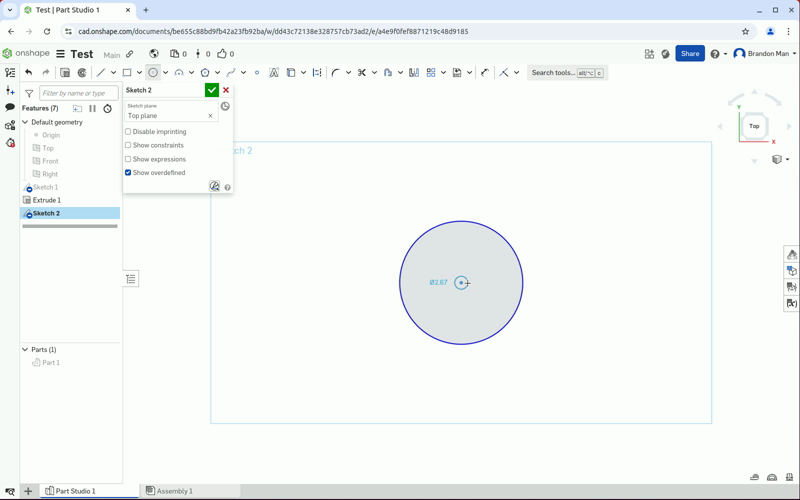
click(467, 282)
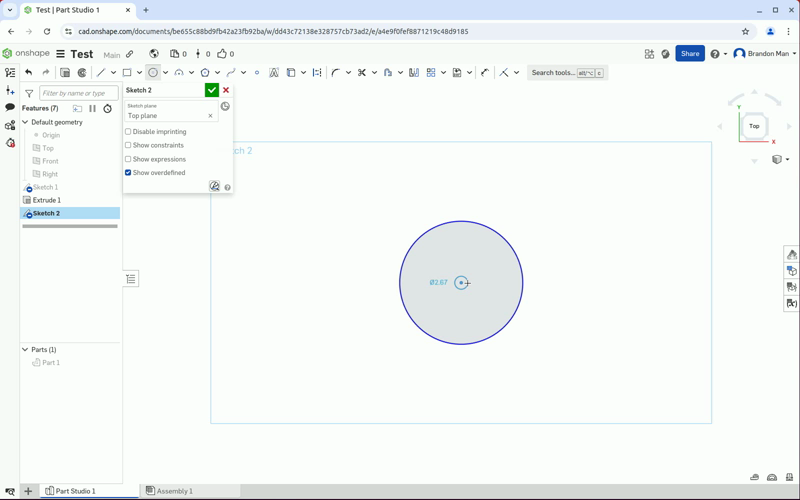
key(esc)
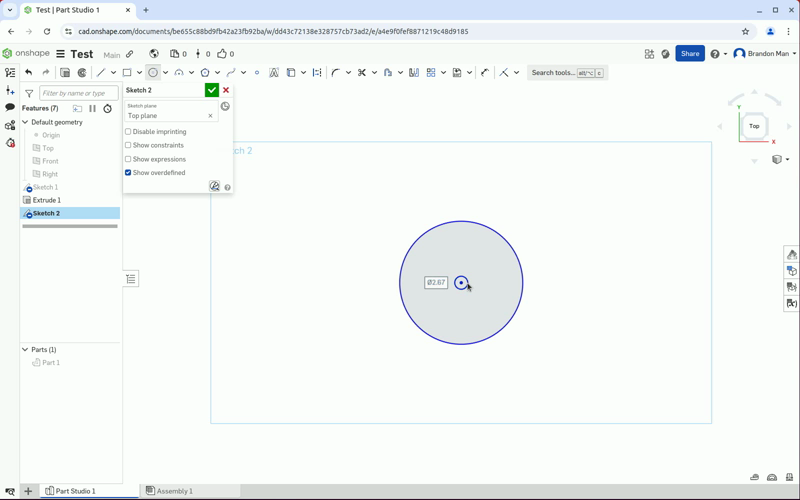
mouse_move(485, 254)
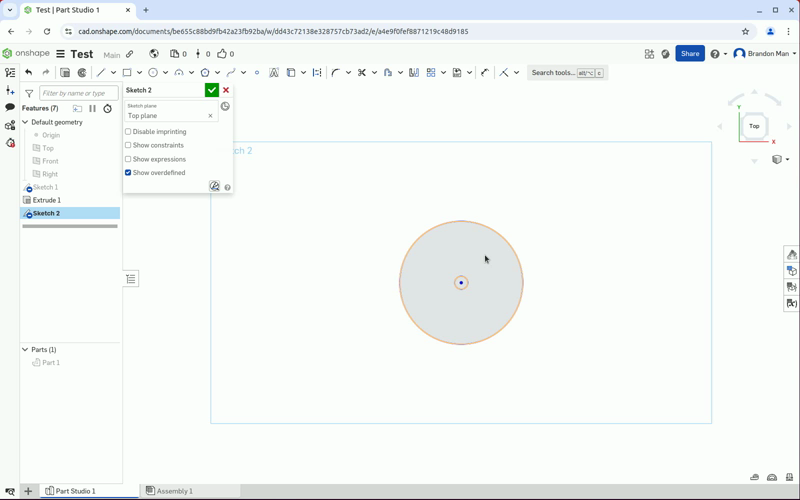
click(485, 254)
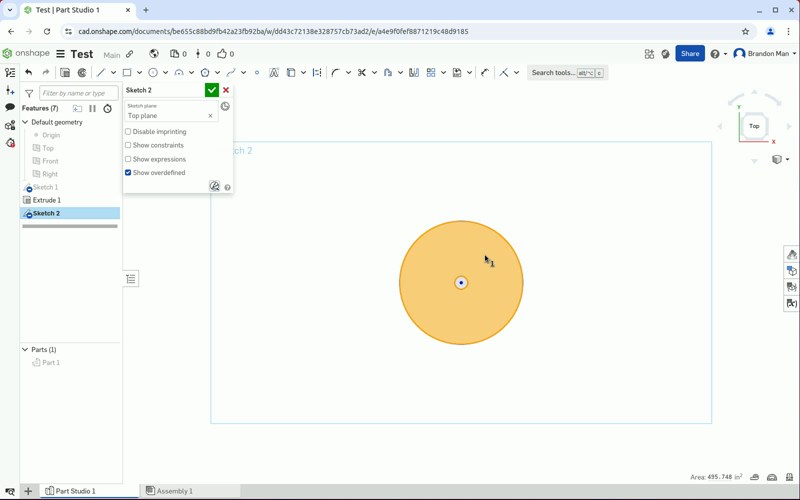
mouse_move(73, 352)
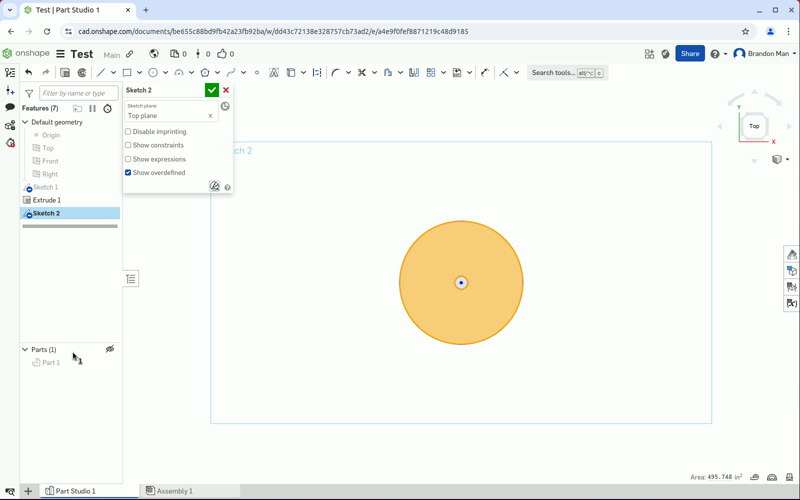
key(shift+y)
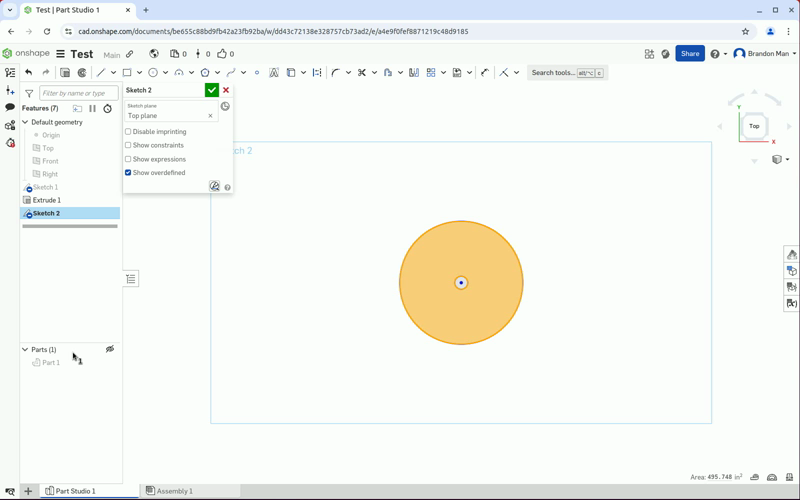
key(shift+e)
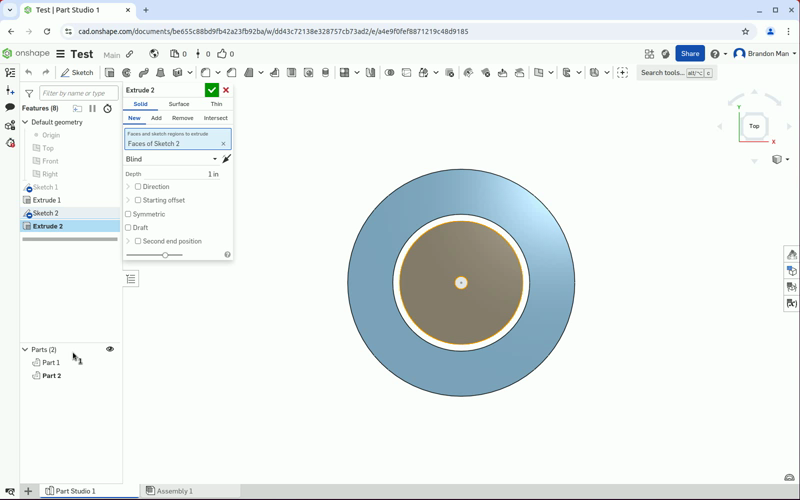
mouse_move(143, 106)
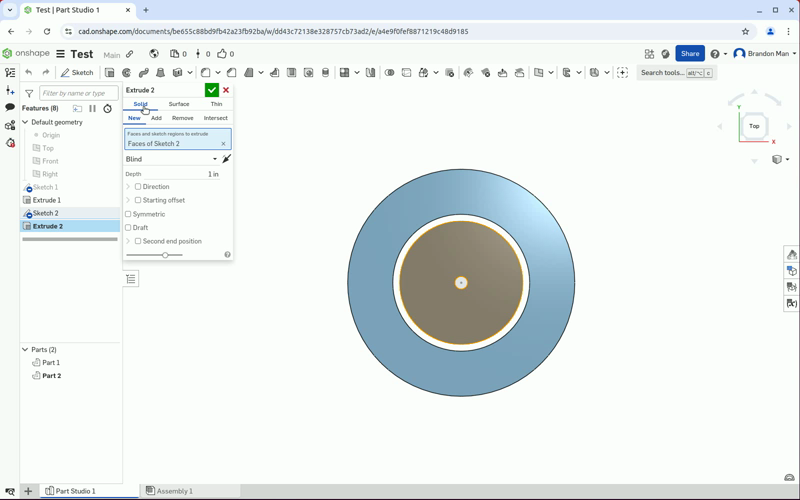
click(143, 106)
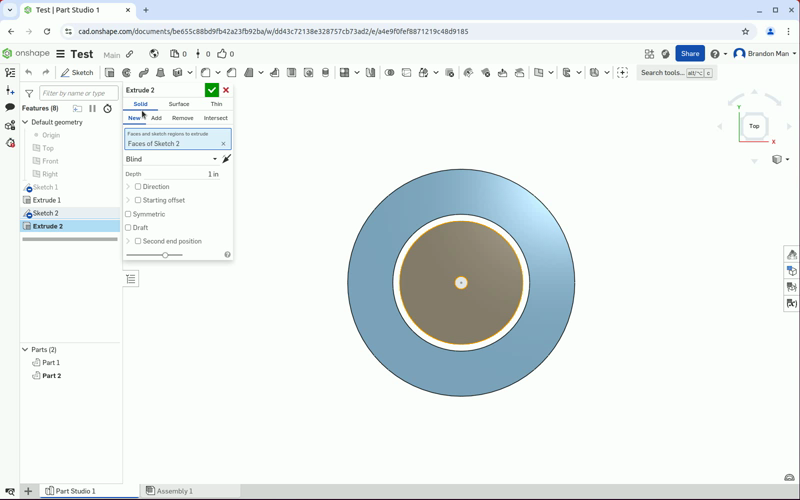
mouse_move(137, 120)
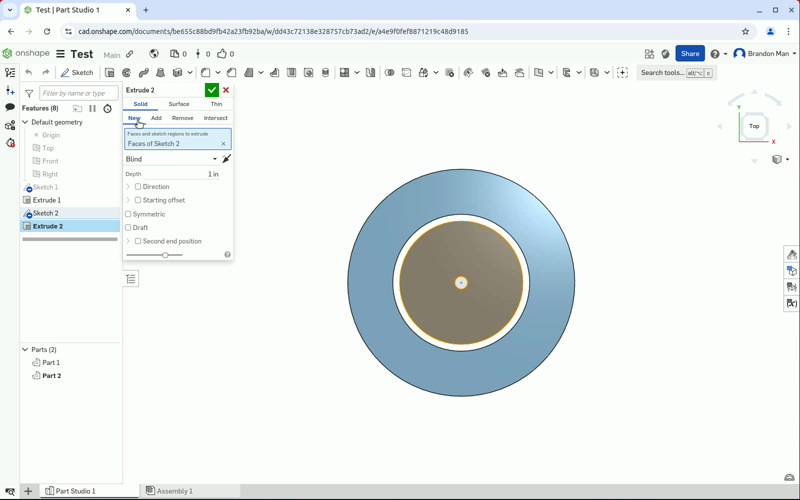
click(137, 120)
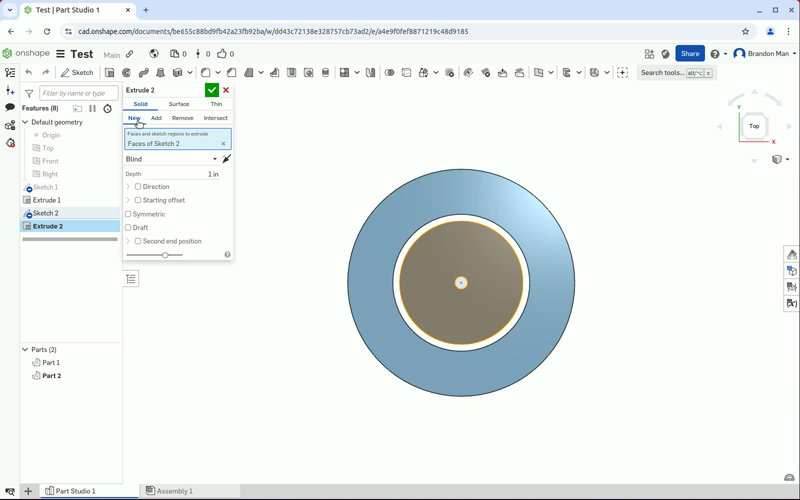
key(tab, 4)
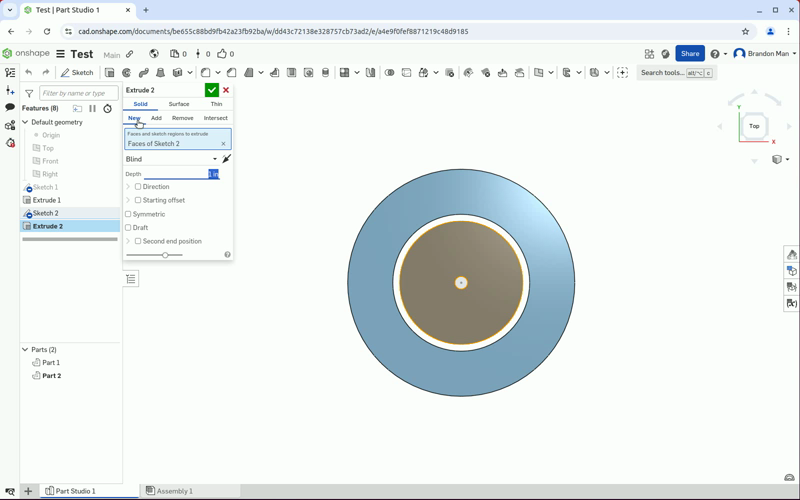
text(1.685)
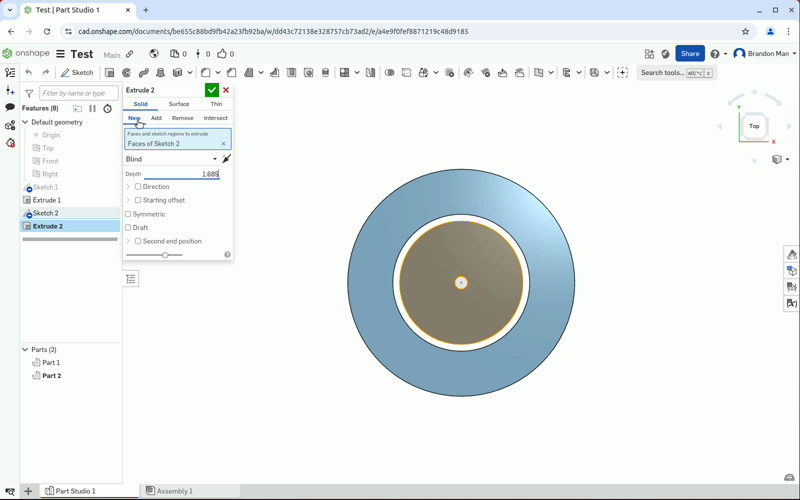
key(enter)
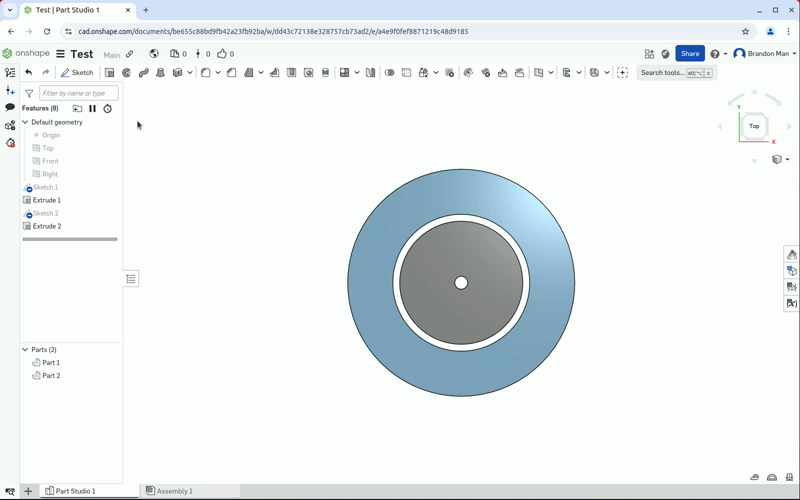
key(shift+h)
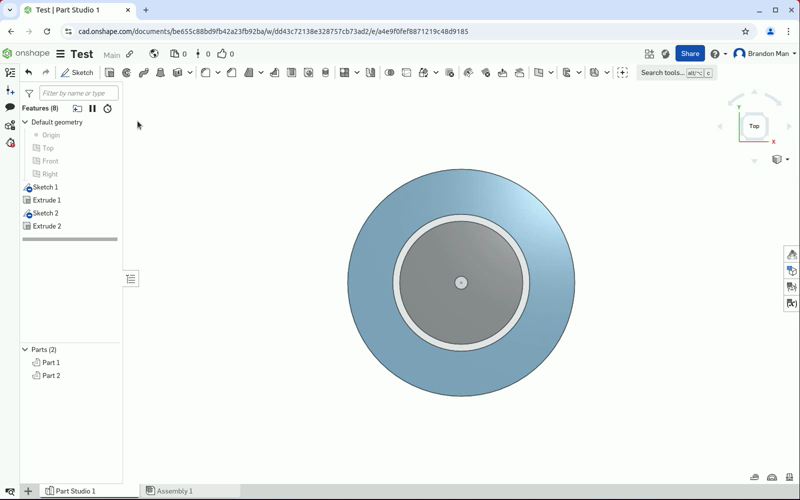
key(shift+h)
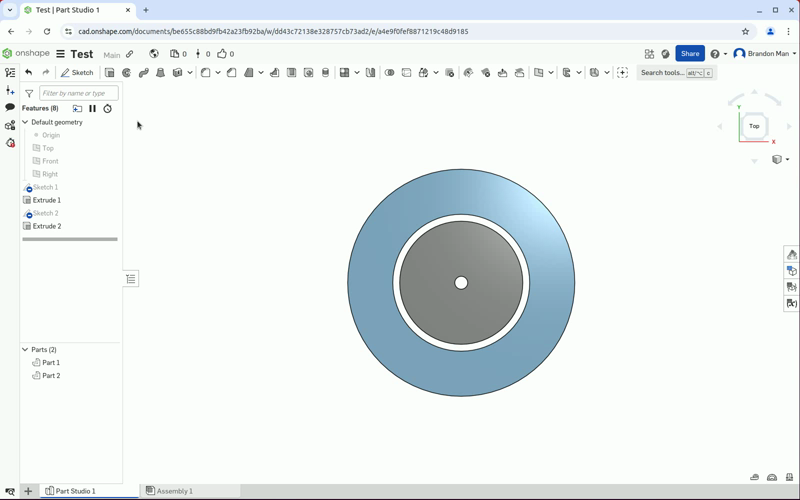
mouse_move(73, 189)
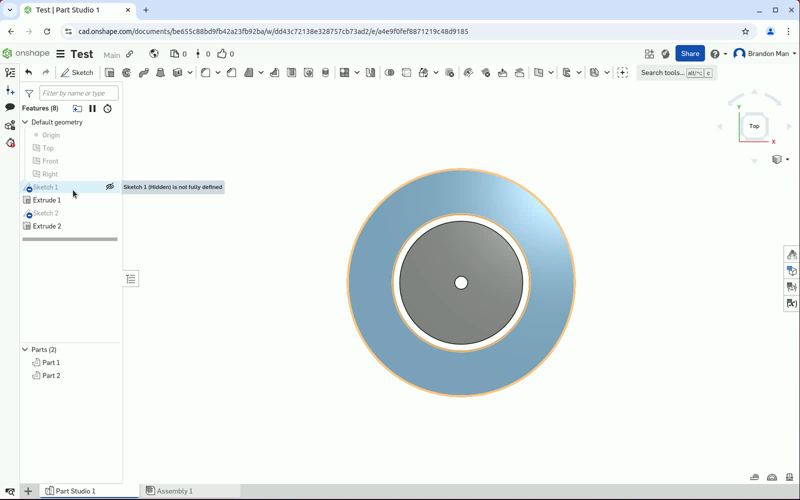
click(73, 189)
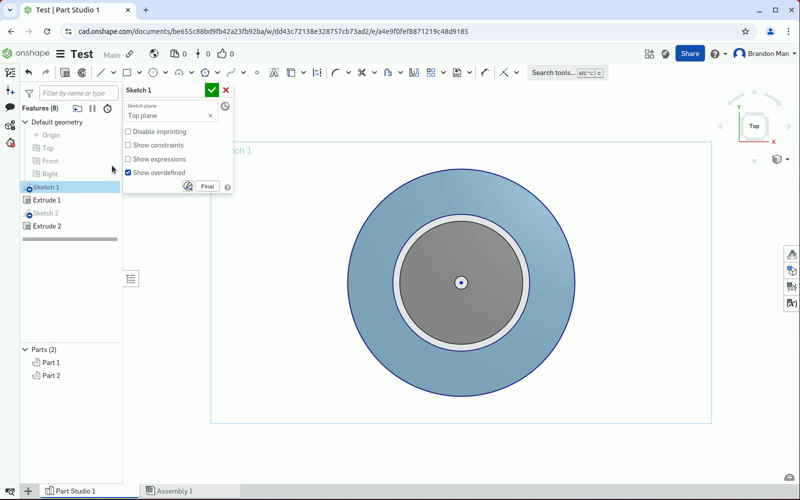
mouse_move(229, 92)
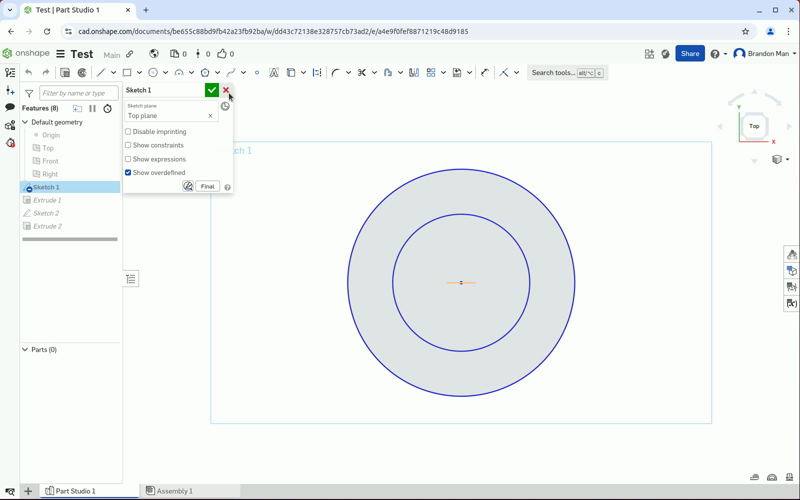
click(229, 92)
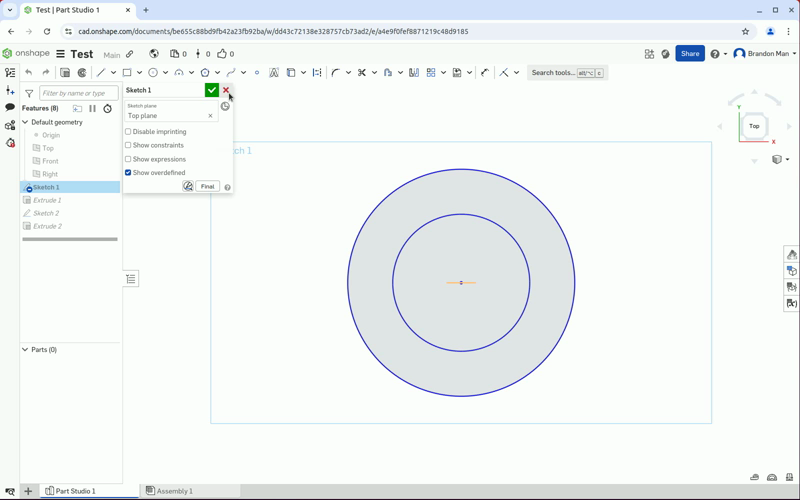
key(shift+s)
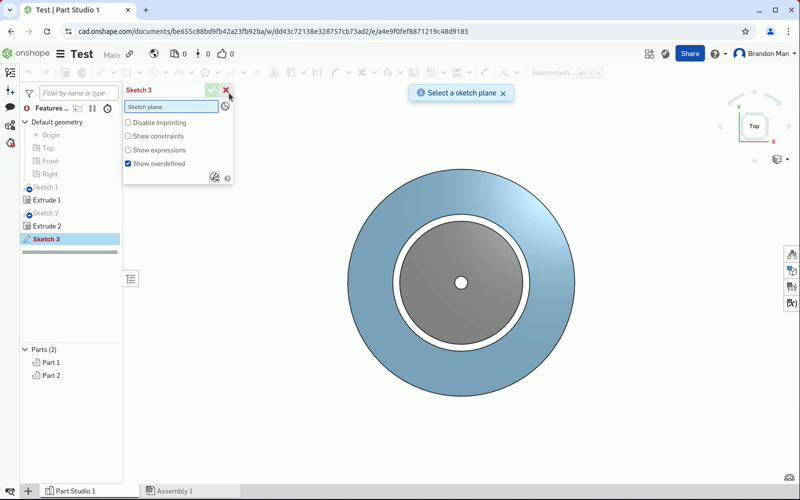
mouse_move(73, 150)
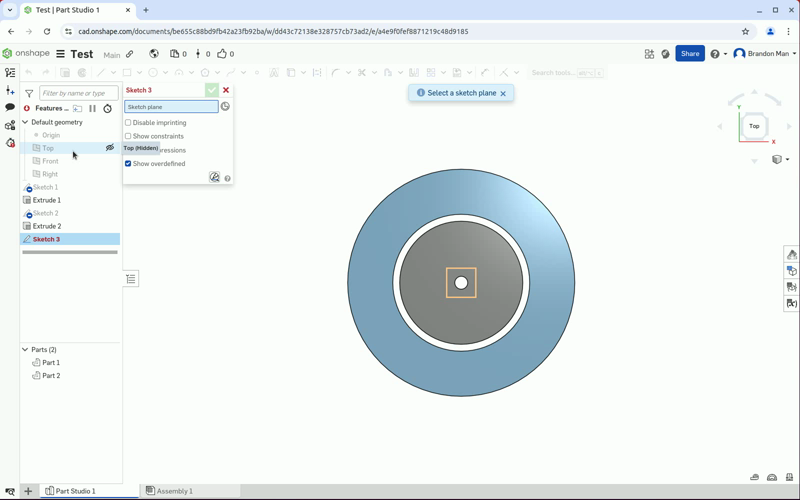
click(73, 150)
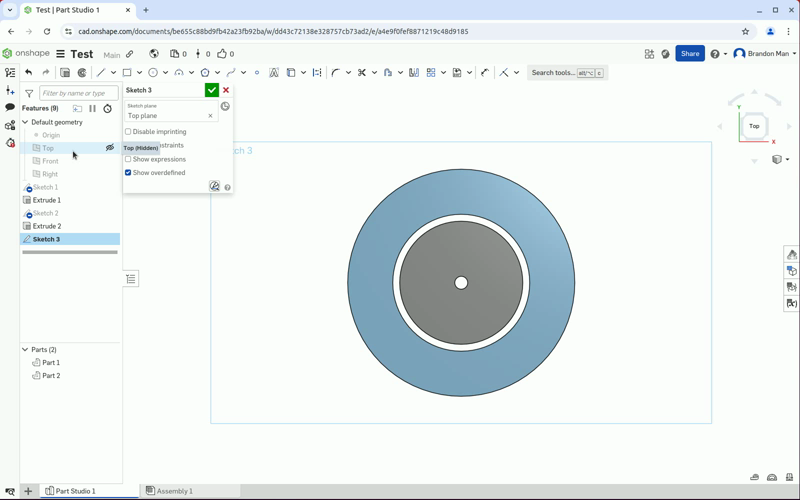
mouse_move(73, 352)
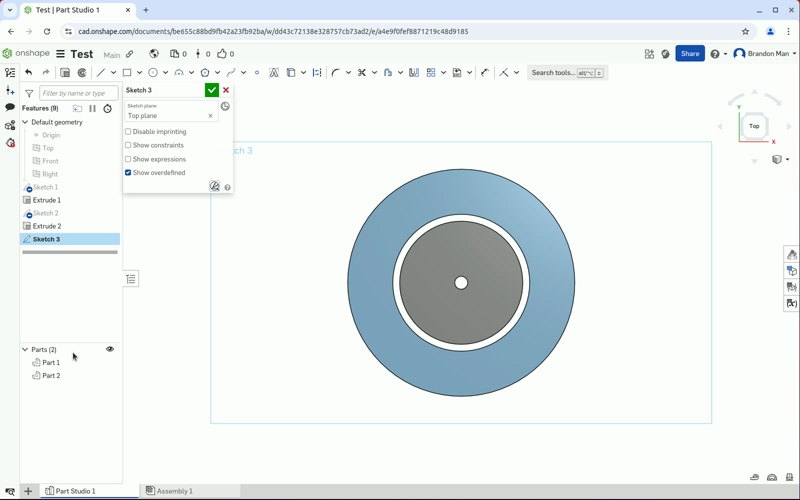
key(y)
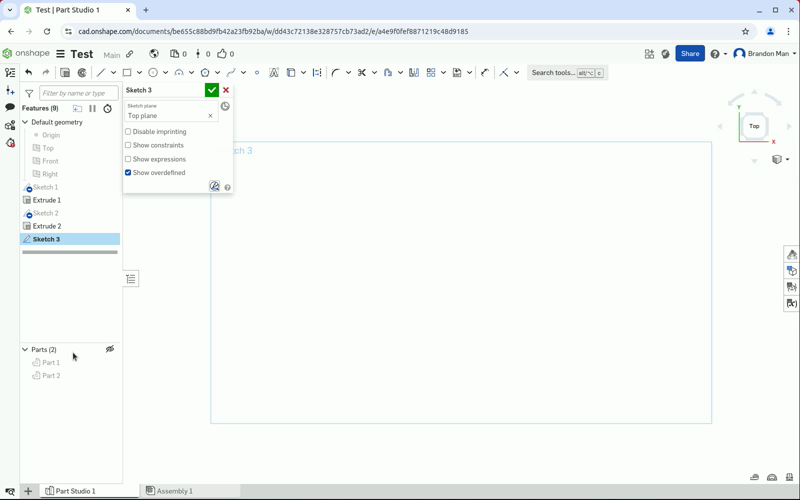
key(c)
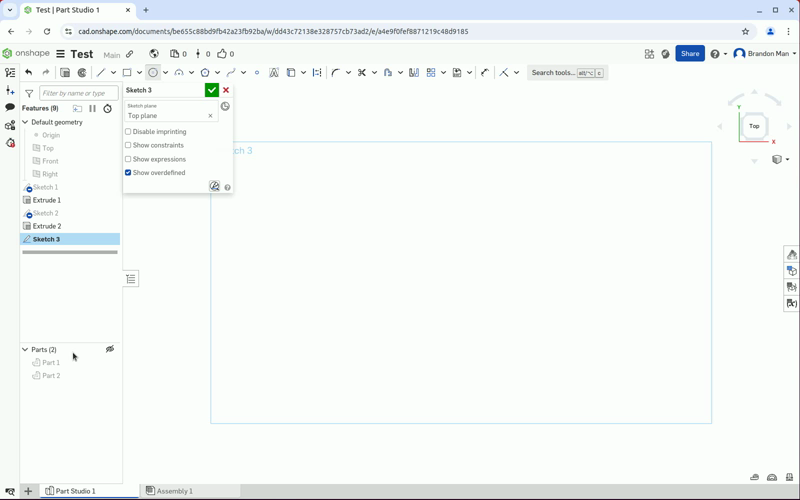
key_down(shift)
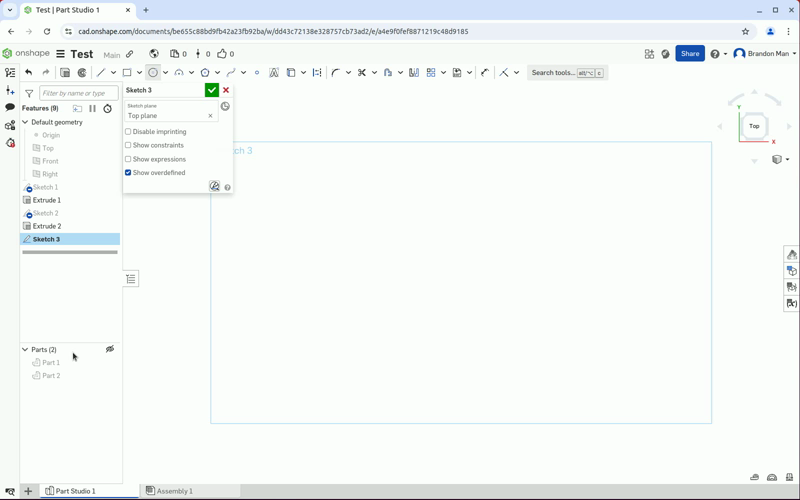
mouse_move(461, 282)
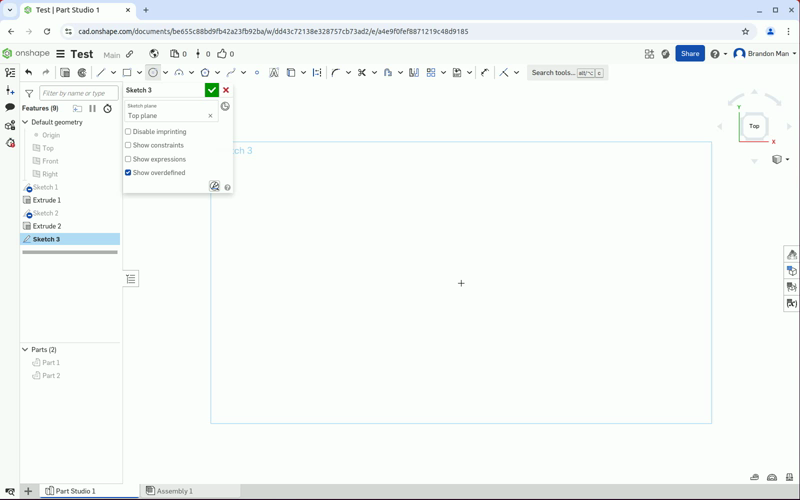
click(461, 282)
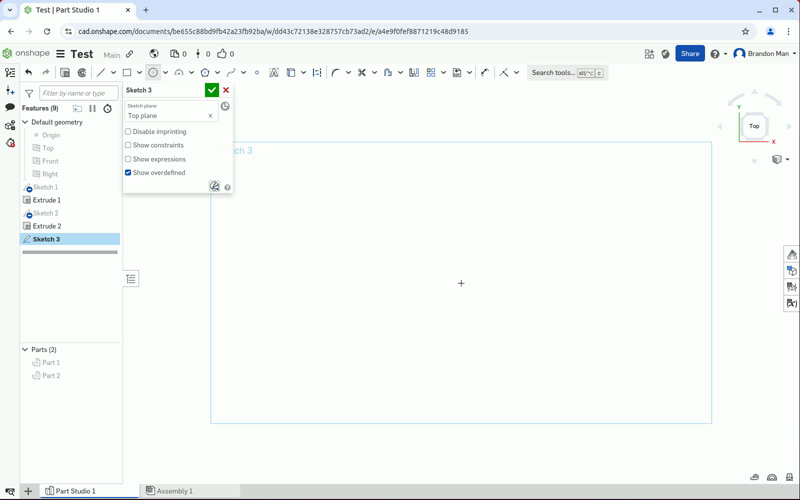
key_up(shift)
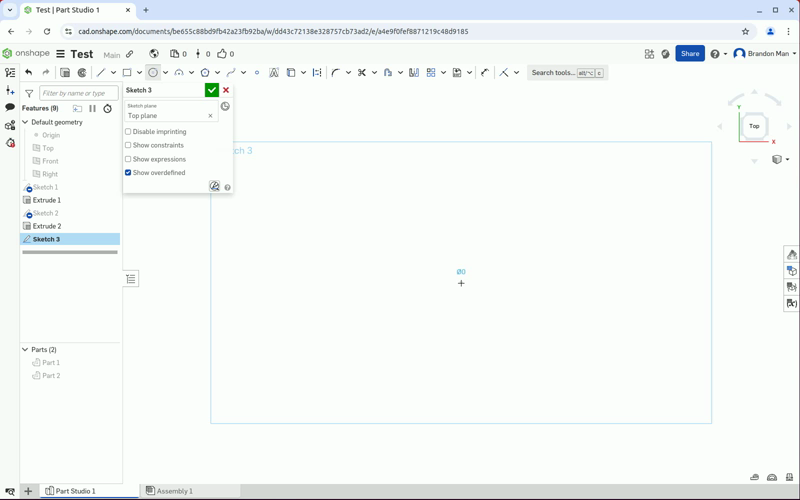
mouse_move(531, 282)
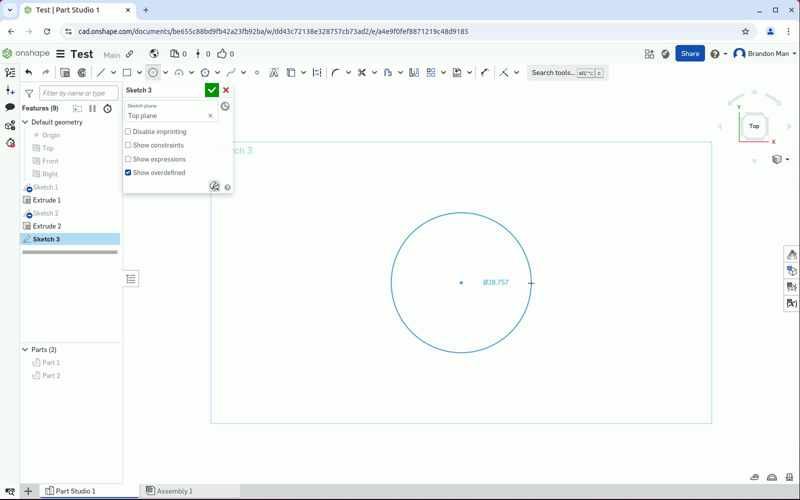
click(531, 282)
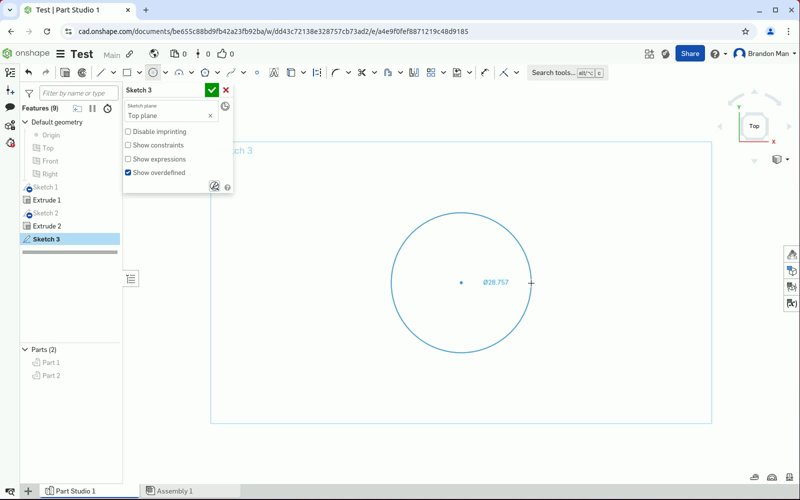
key(esc)
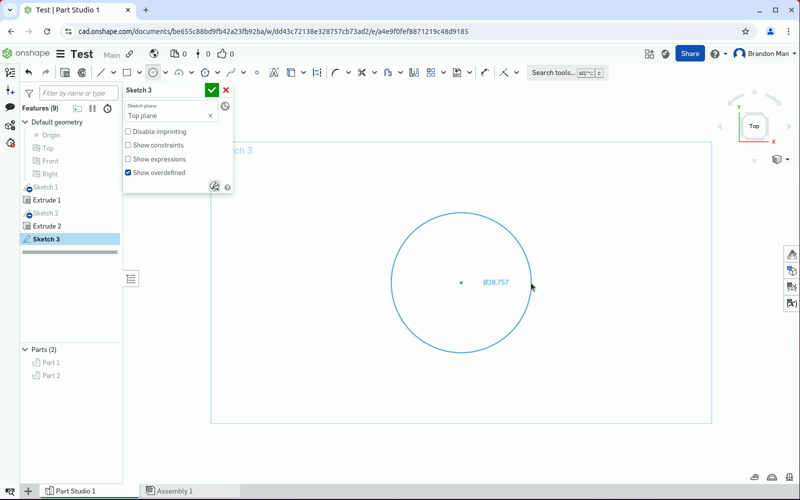
key(c)
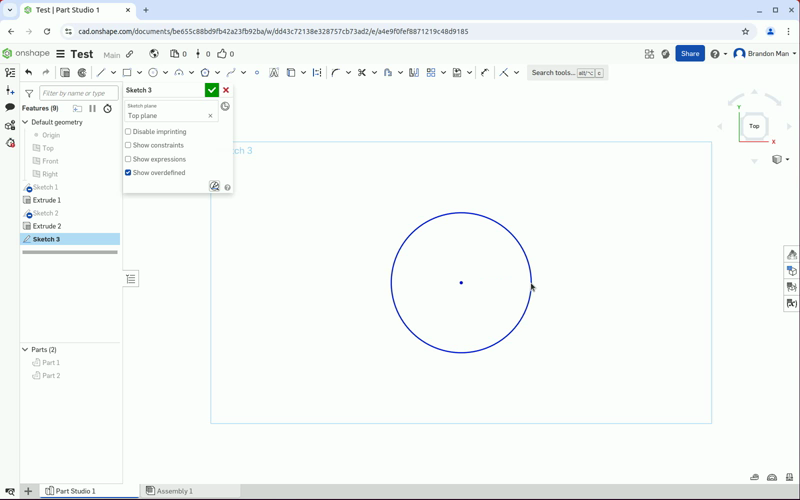
key_down(shift)
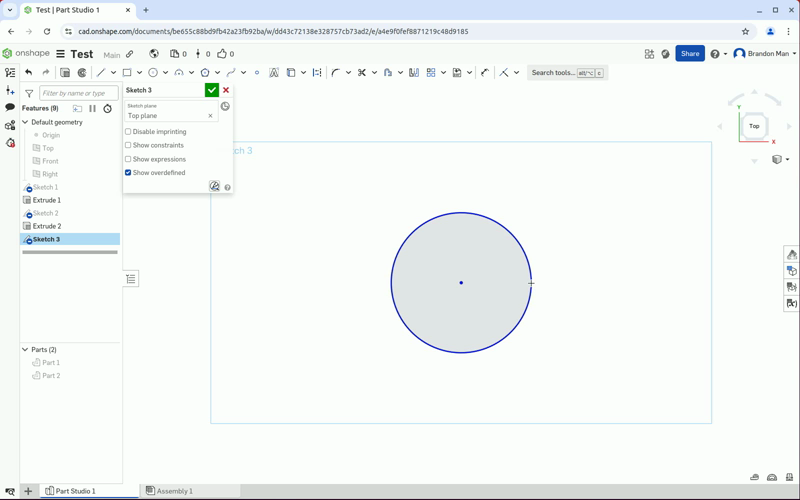
mouse_move(461, 282)
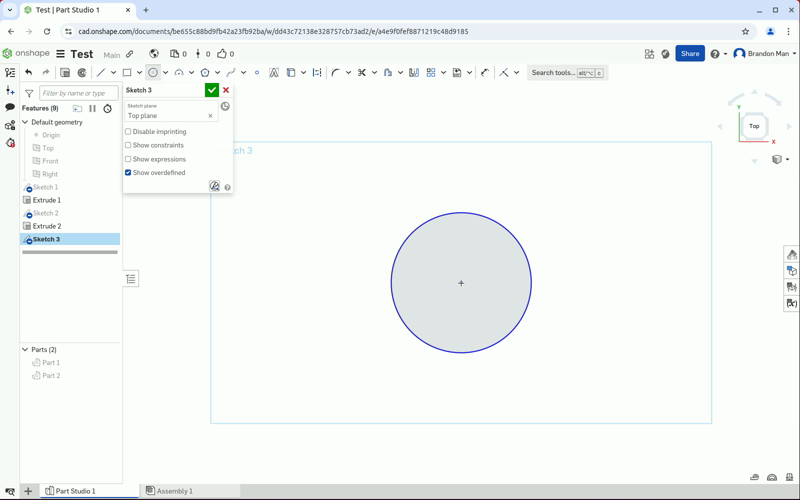
click(461, 282)
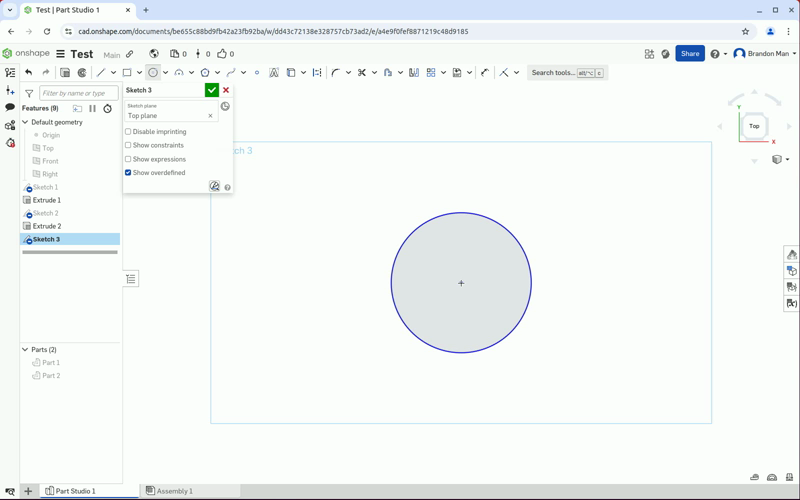
key_up(shift)
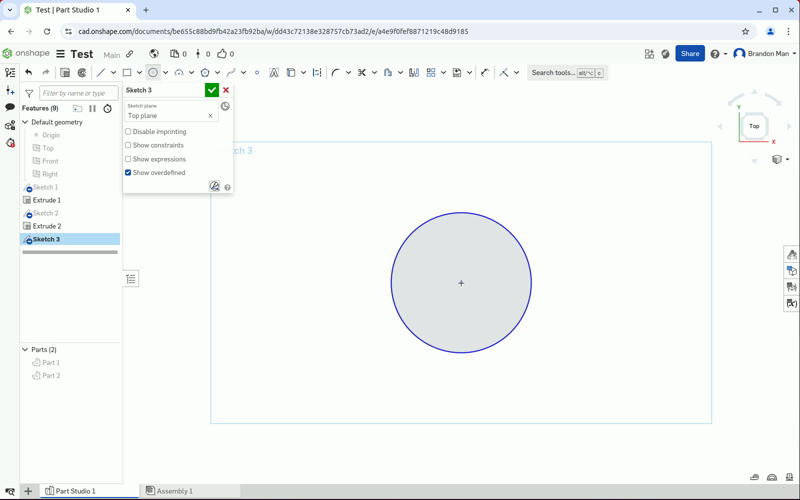
mouse_move(523, 282)
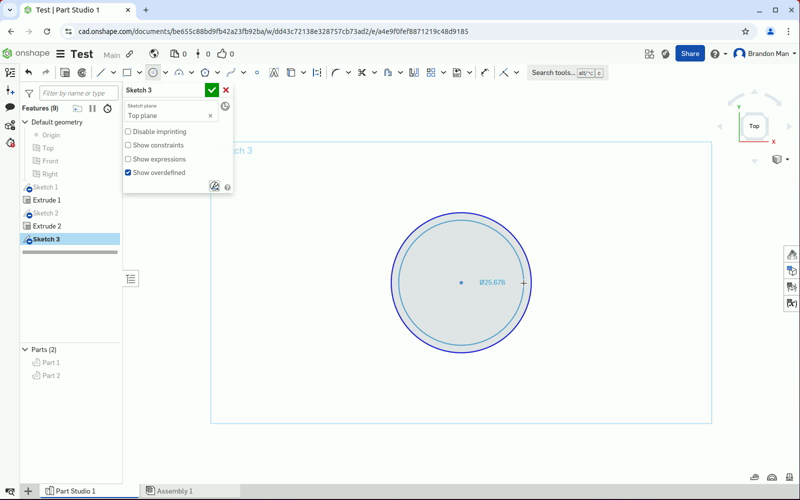
click(523, 282)
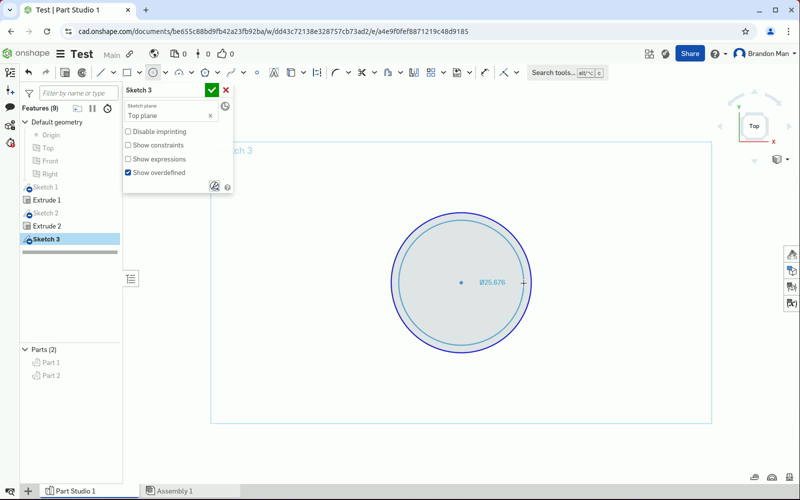
key(esc)
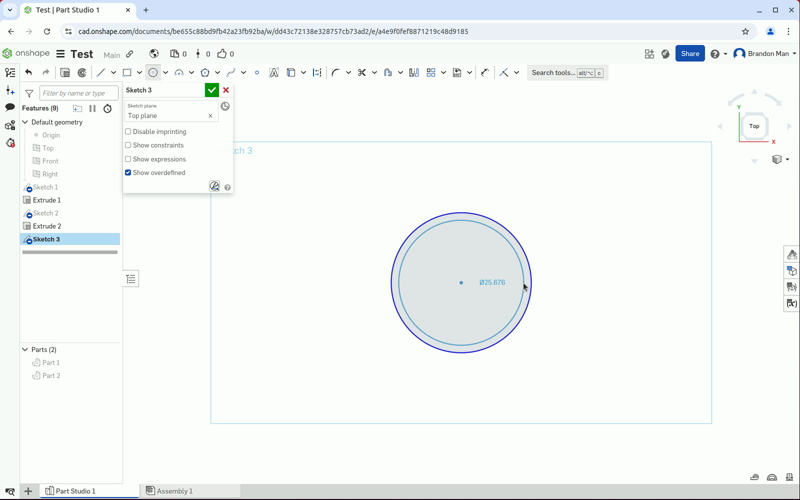
mouse_move(526, 296)
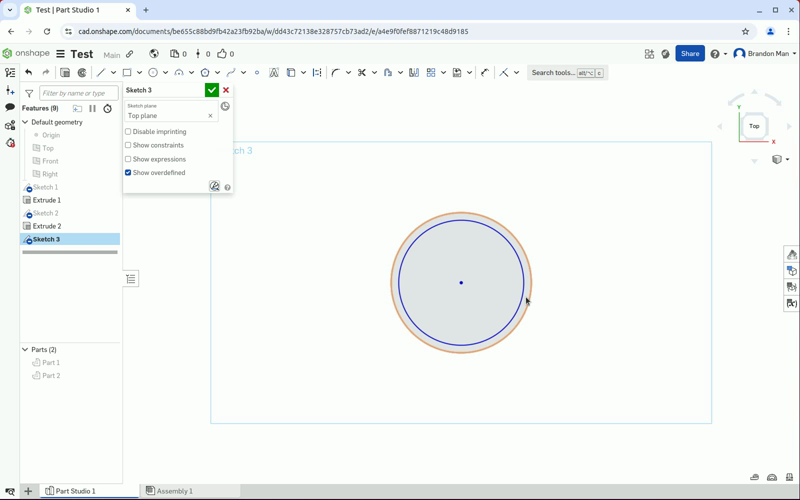
click(526, 296)
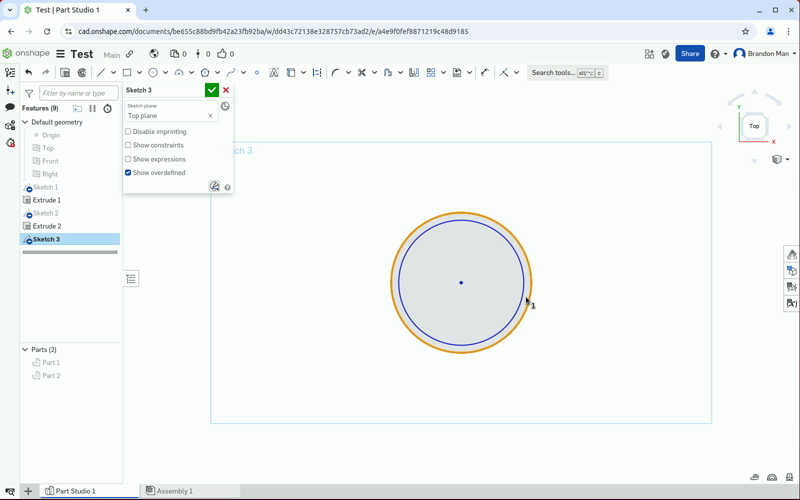
mouse_move(73, 352)
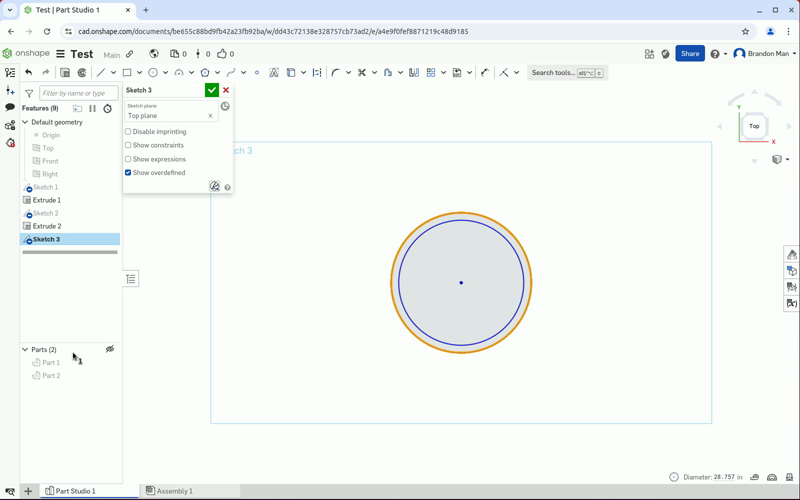
key(shift+y)
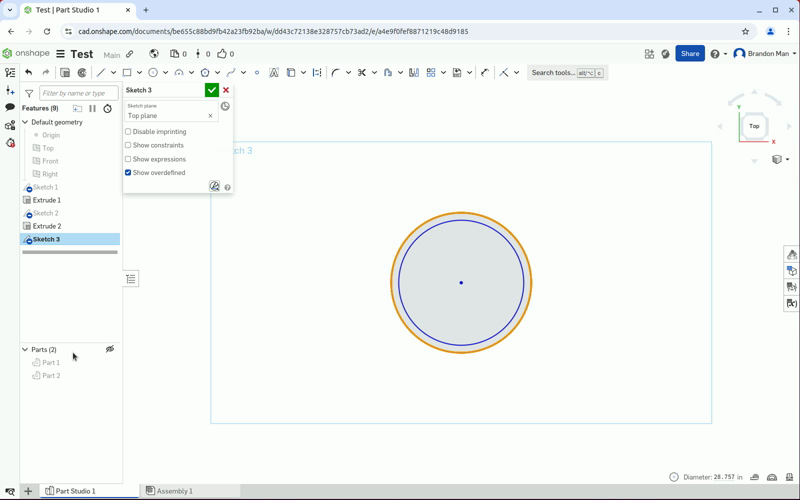
key(shift+e)
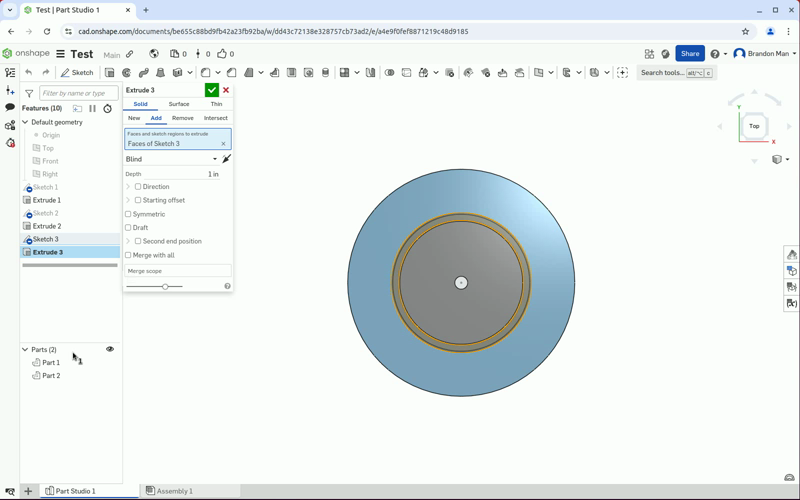
mouse_move(143, 106)
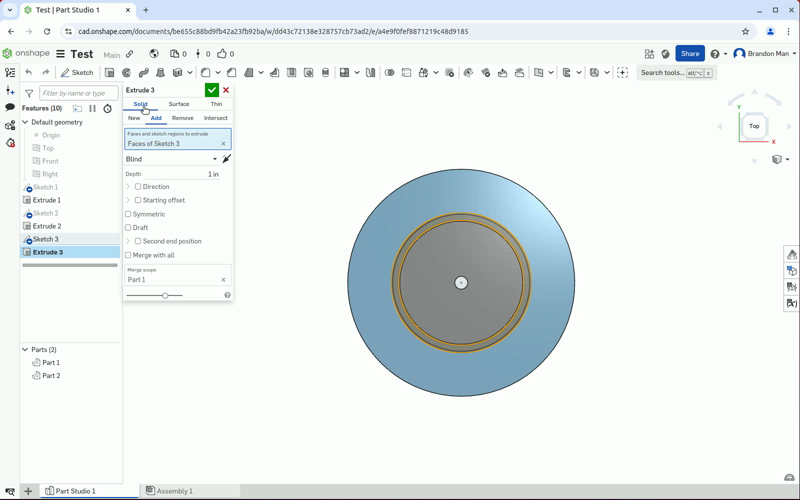
click(143, 106)
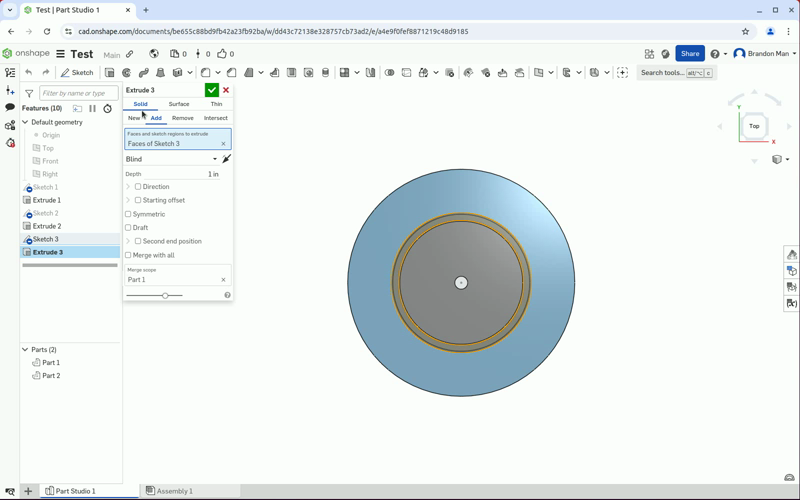
mouse_move(137, 120)
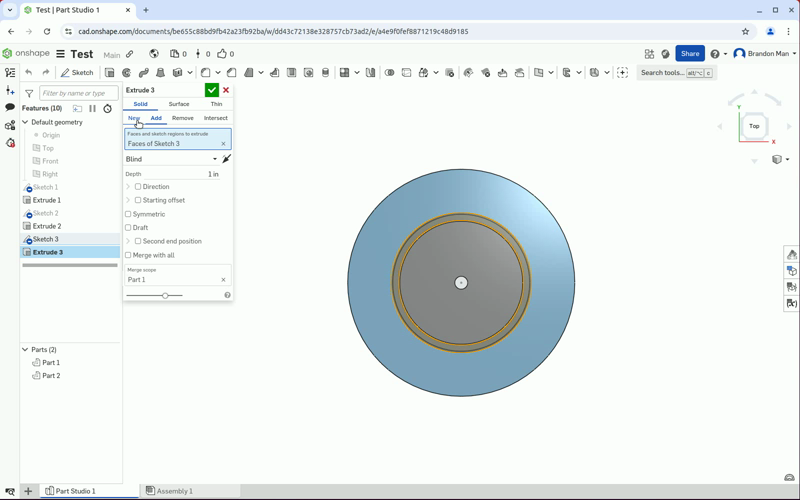
click(137, 120)
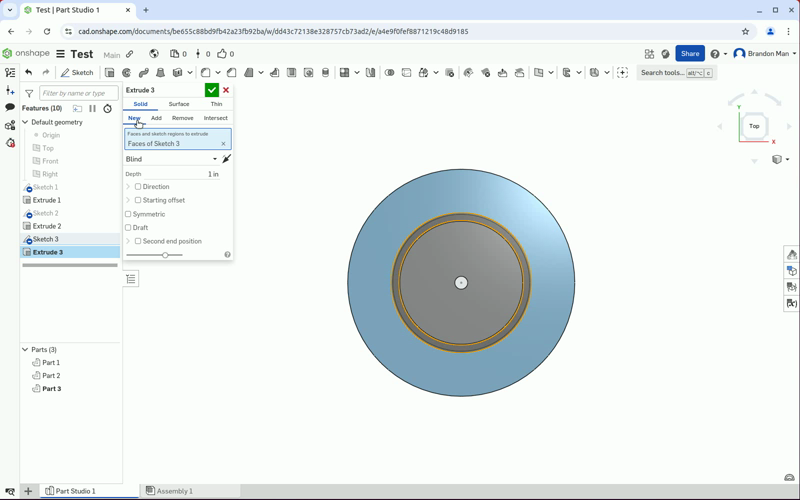
key(tab, 4)
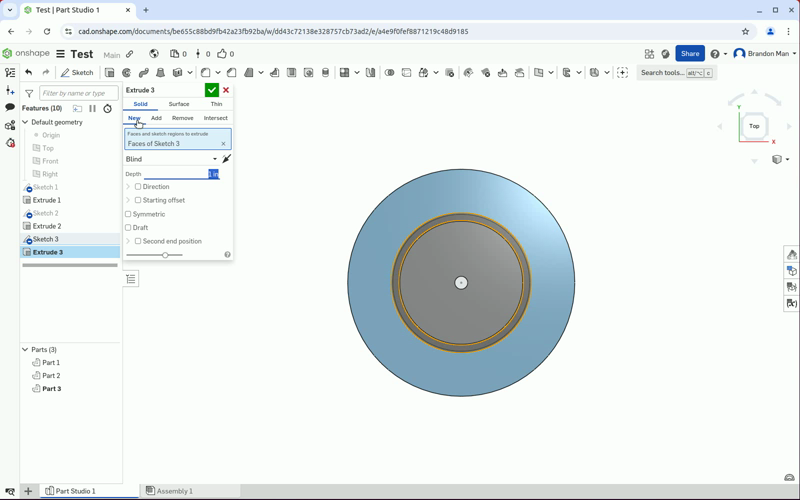
text(1.685)
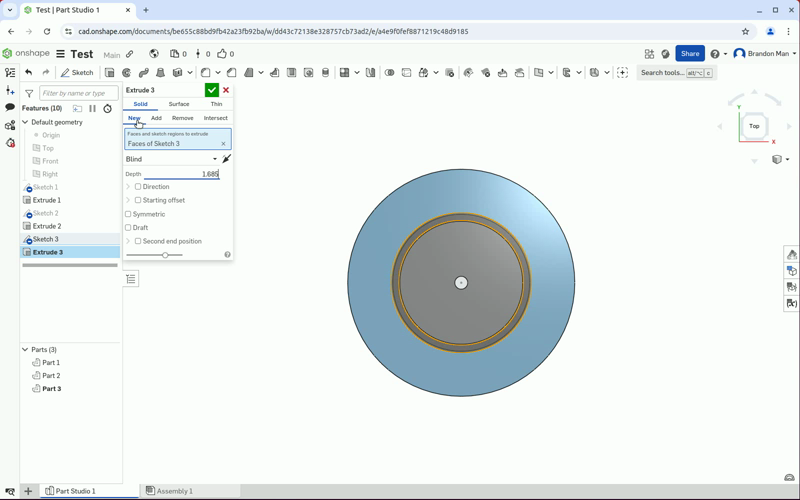
key(enter)
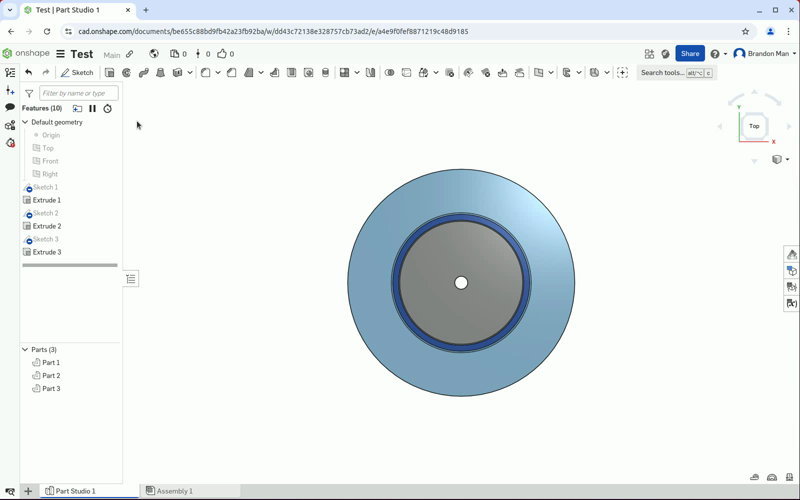
key(shift+h)
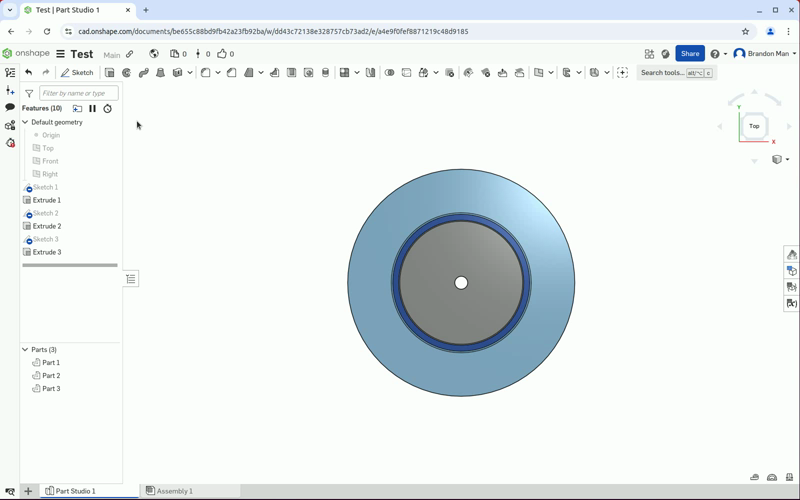
key(shift+h)
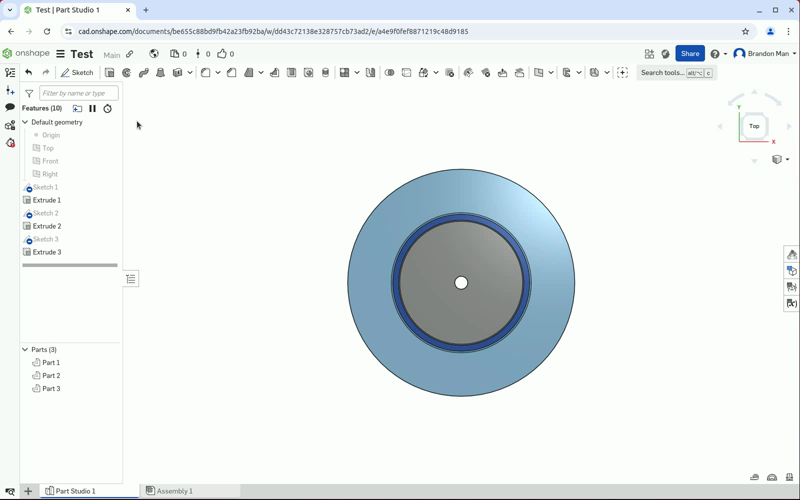
mouse_move(73, 189)
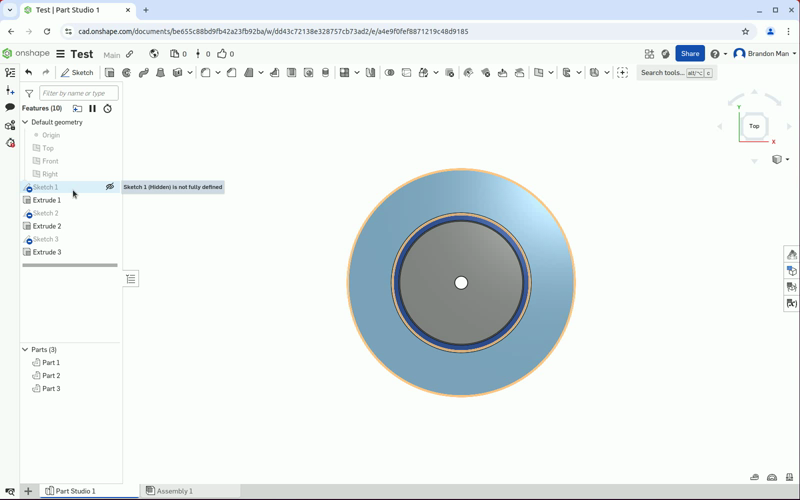
click(73, 189)
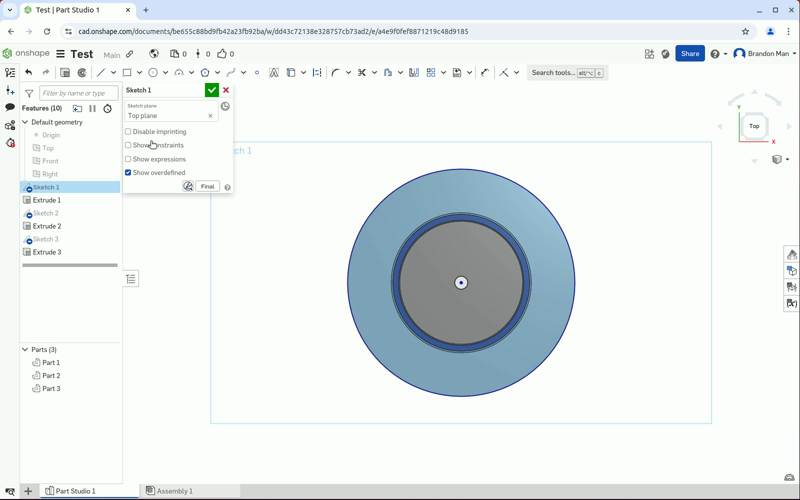
mouse_move(229, 92)
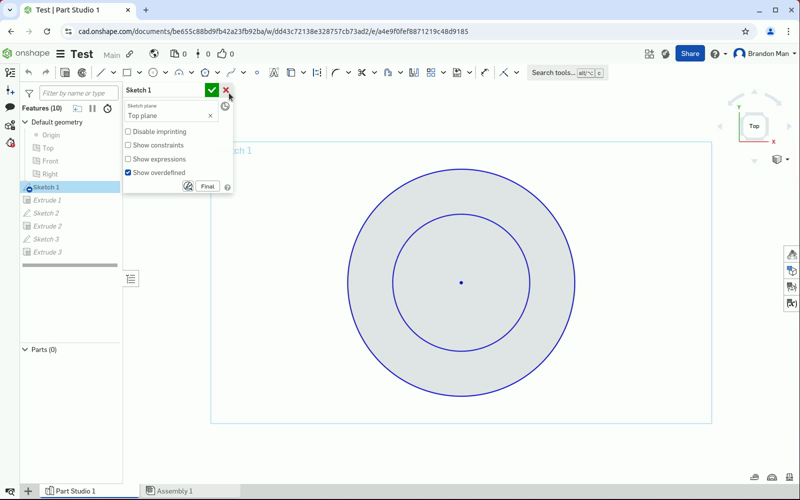
click(229, 92)
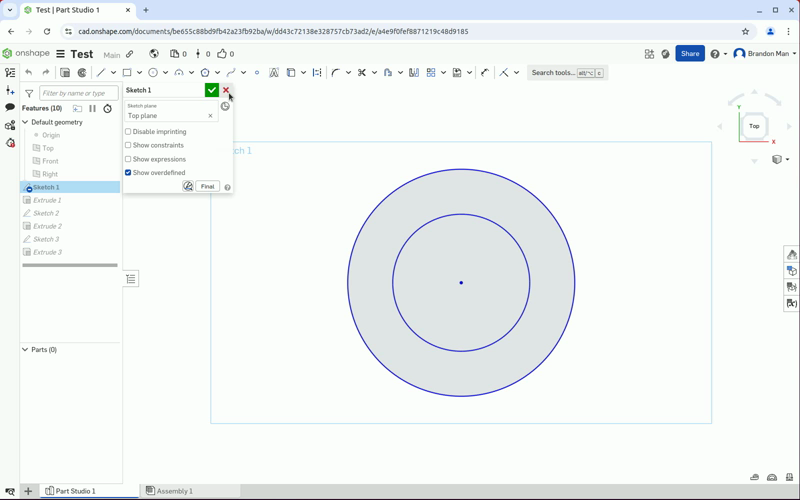
key(shift+s)
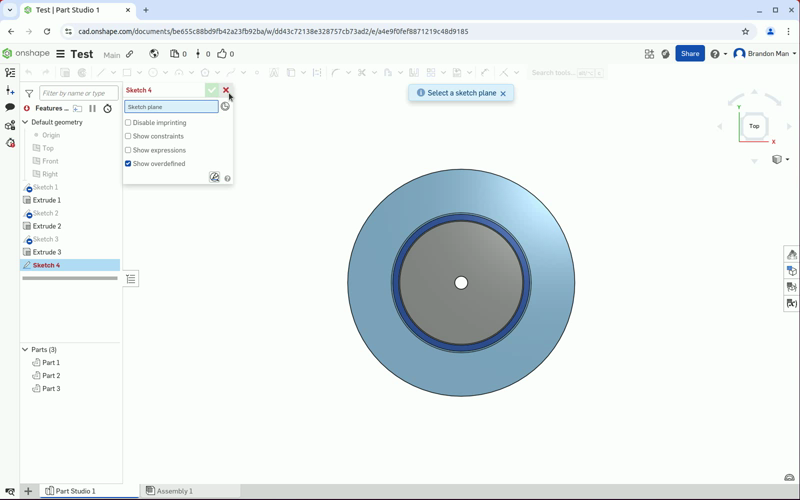
mouse_move(73, 150)
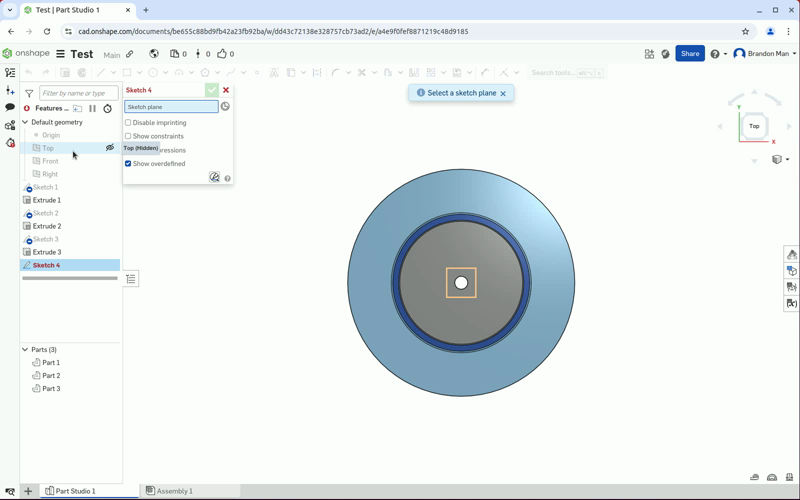
click(73, 150)
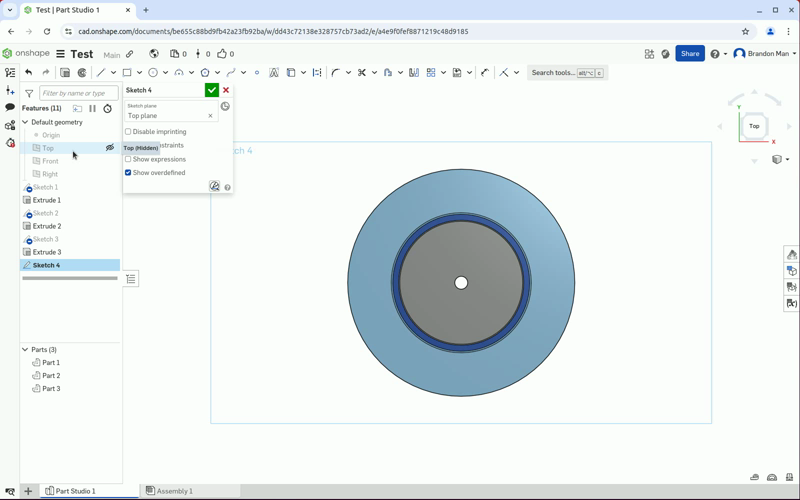
mouse_move(73, 352)
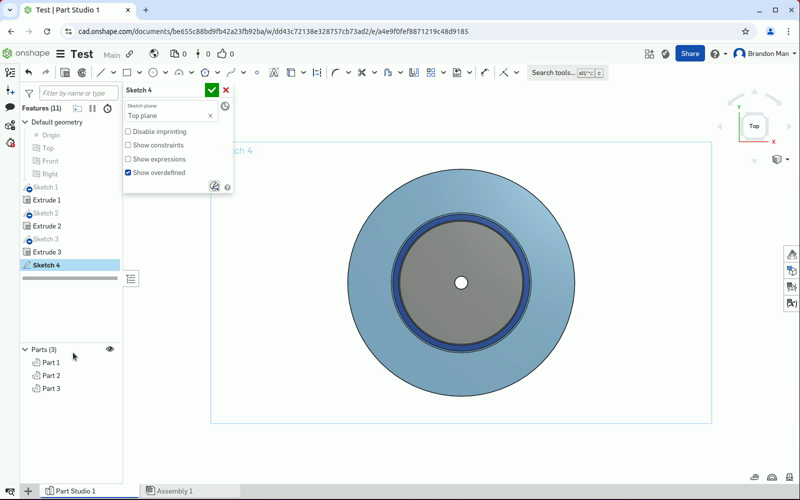
key(y)
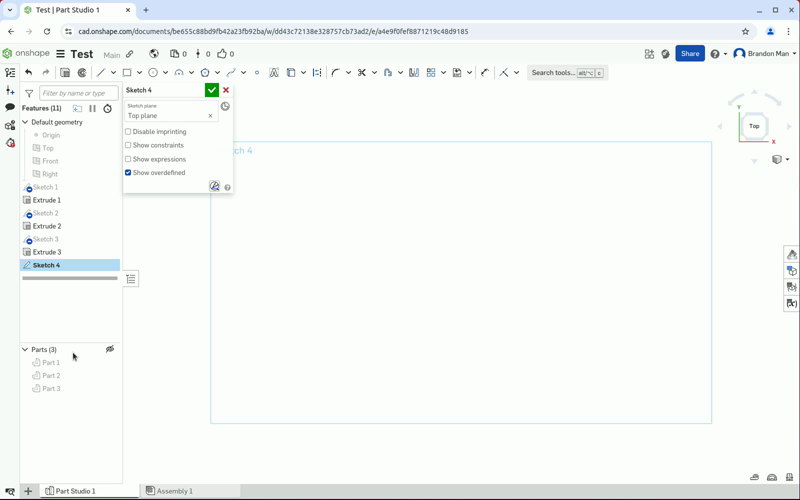
key(c)
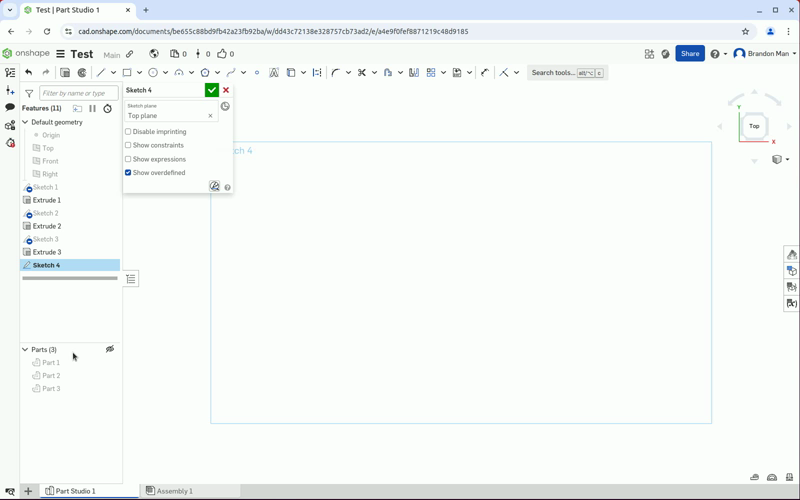
key_down(shift)
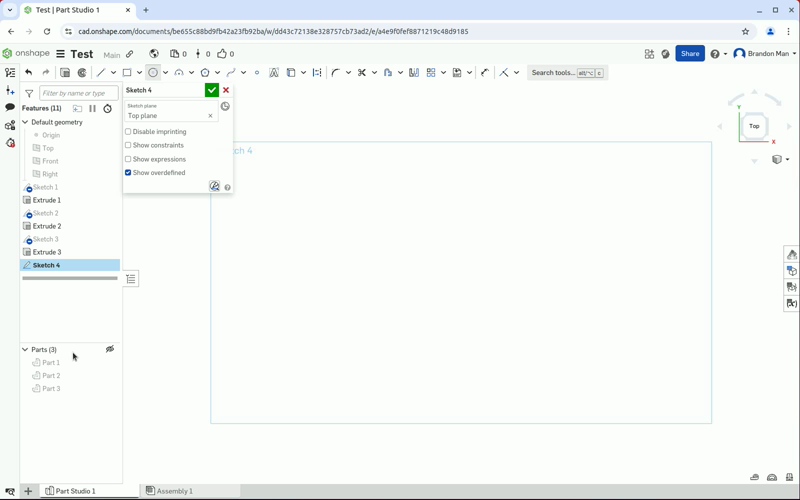
mouse_move(461, 282)
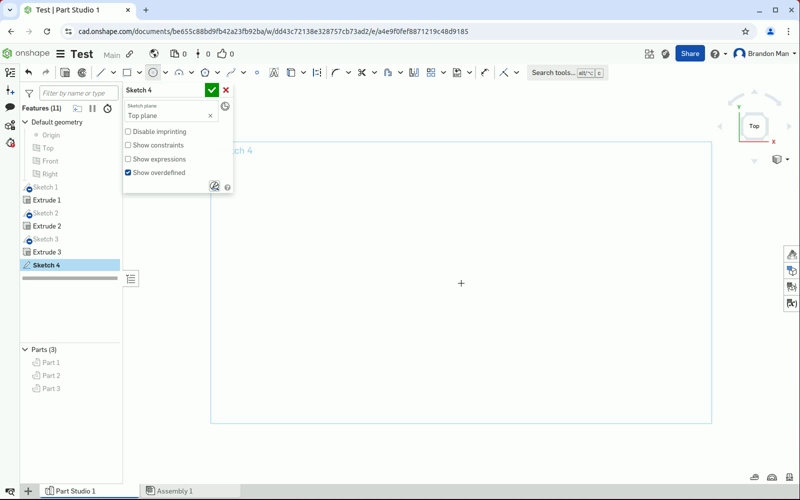
click(461, 282)
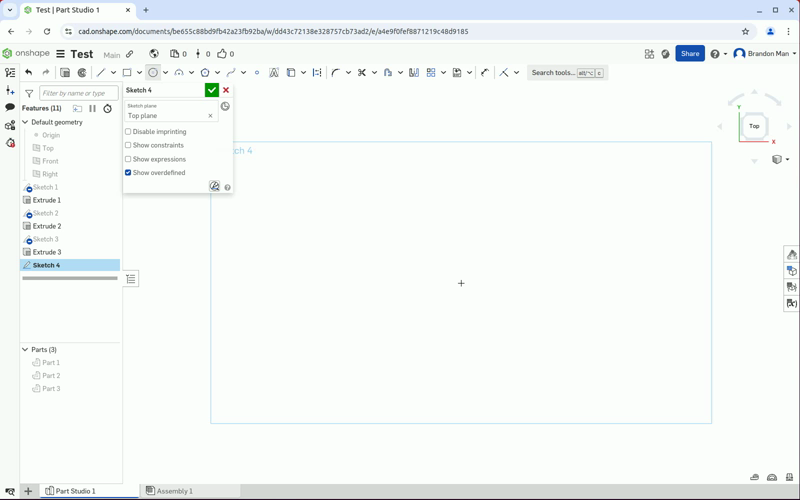
key_up(shift)
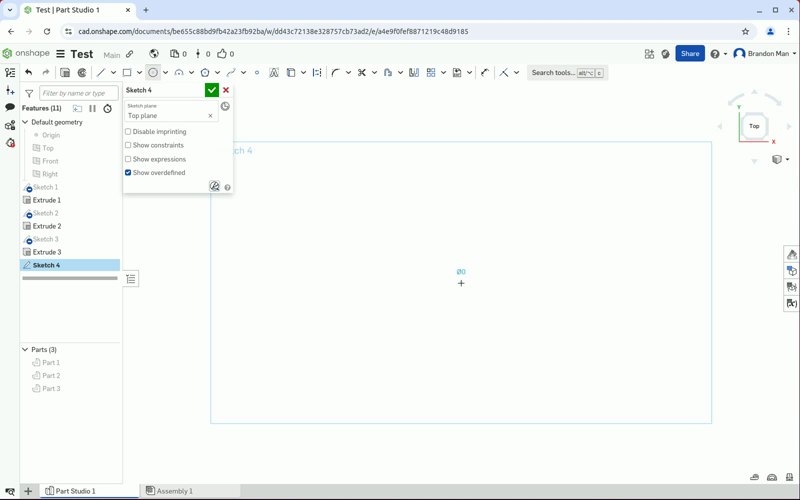
mouse_move(531, 282)
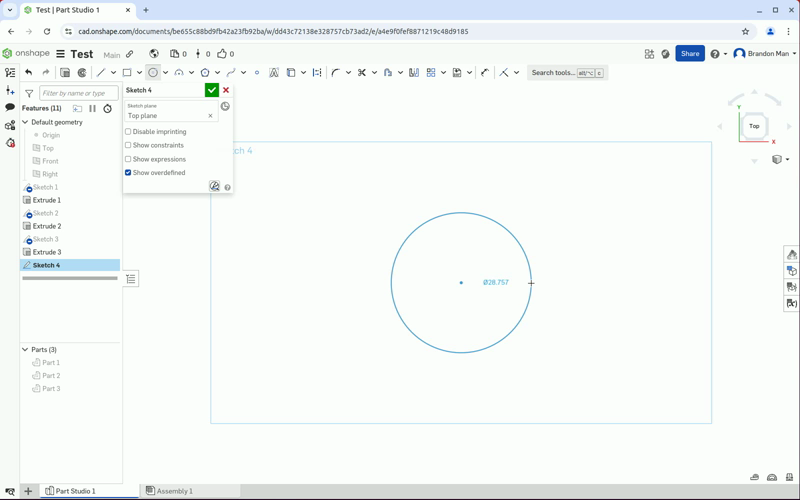
click(531, 282)
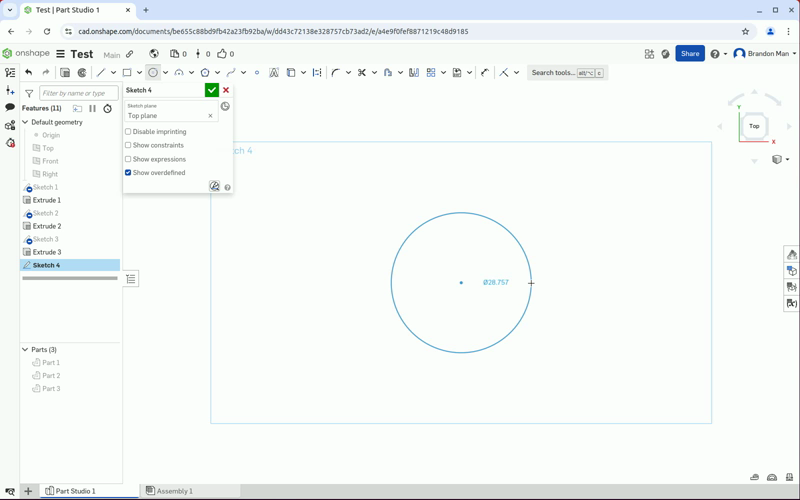
key(esc)
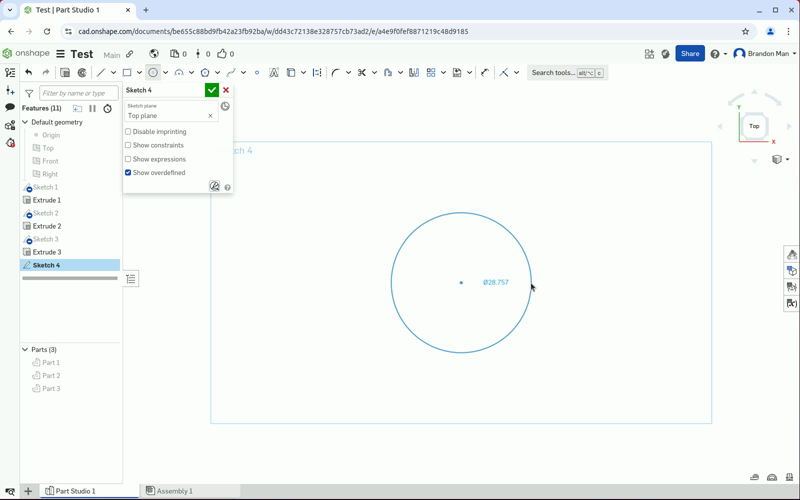
key(c)
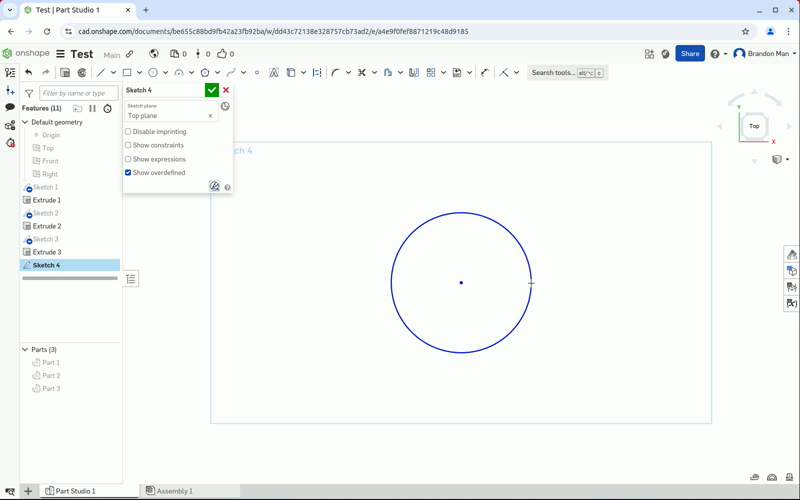
key_down(shift)
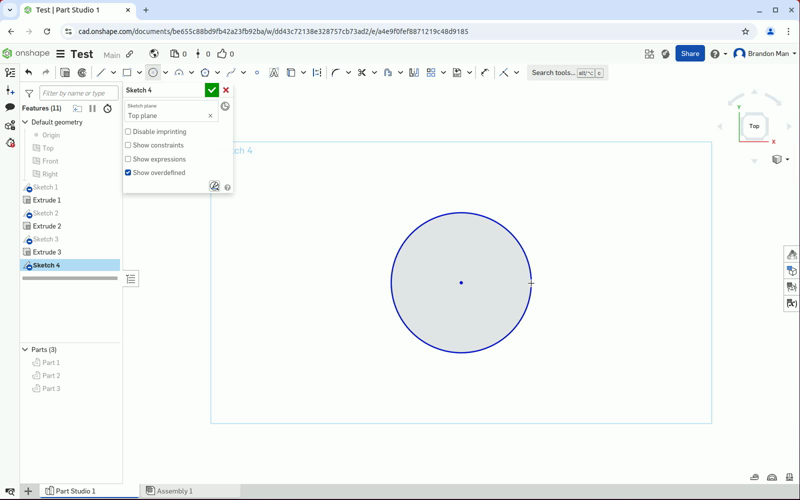
mouse_move(461, 282)
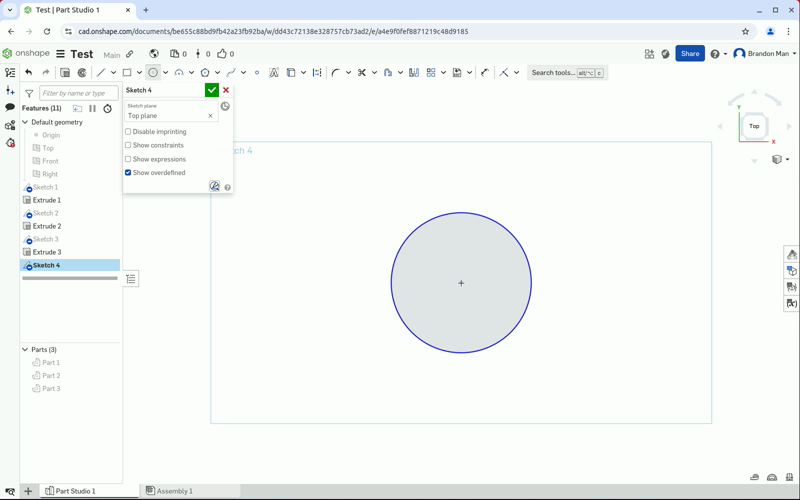
click(461, 282)
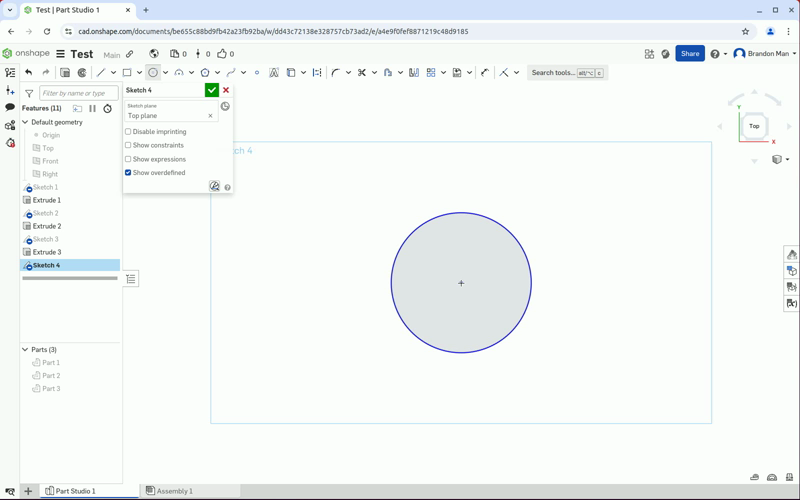
key_up(shift)
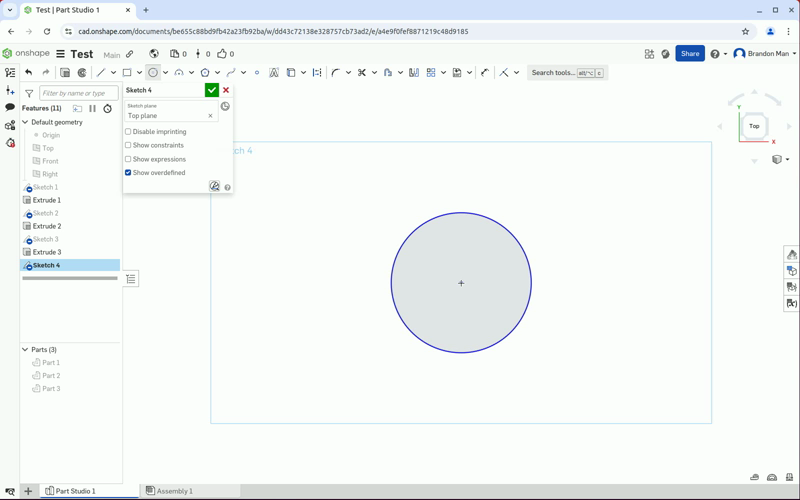
mouse_move(523, 282)
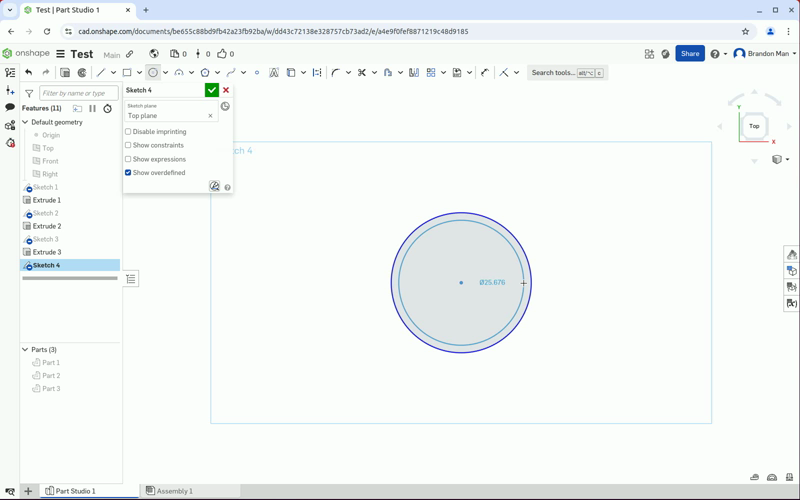
click(523, 282)
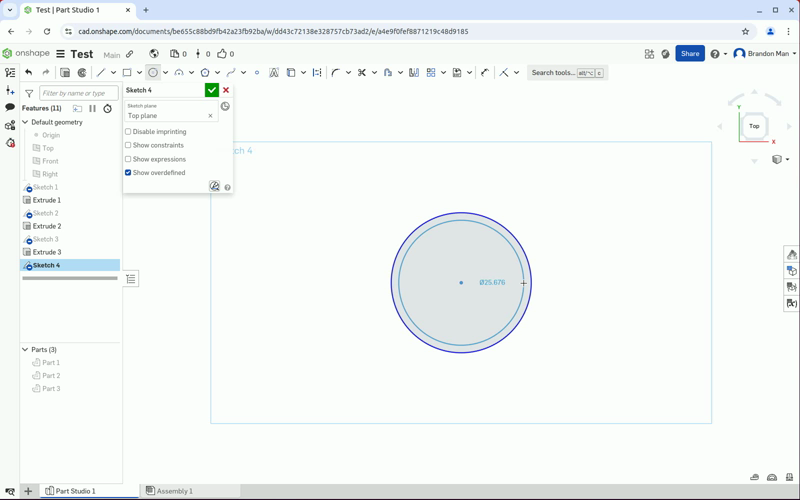
key(esc)
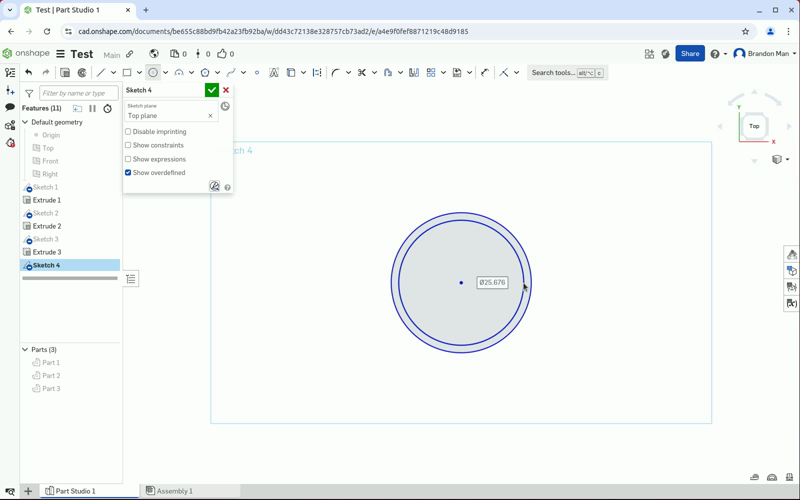
mouse_move(521, 306)
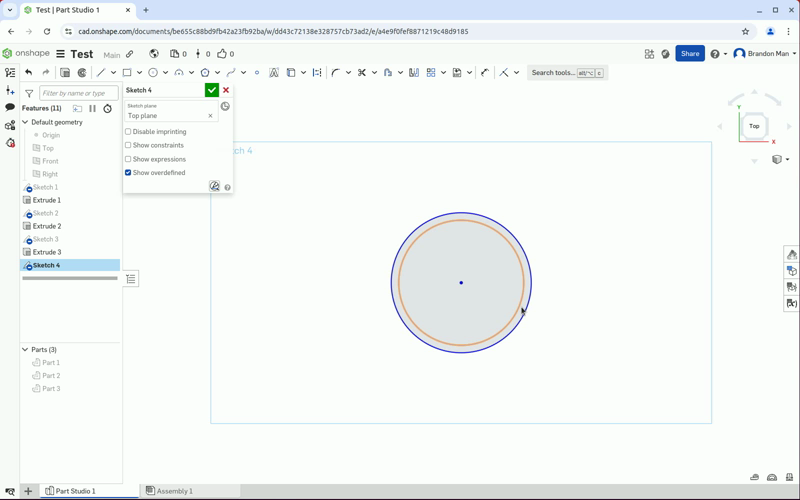
click(521, 306)
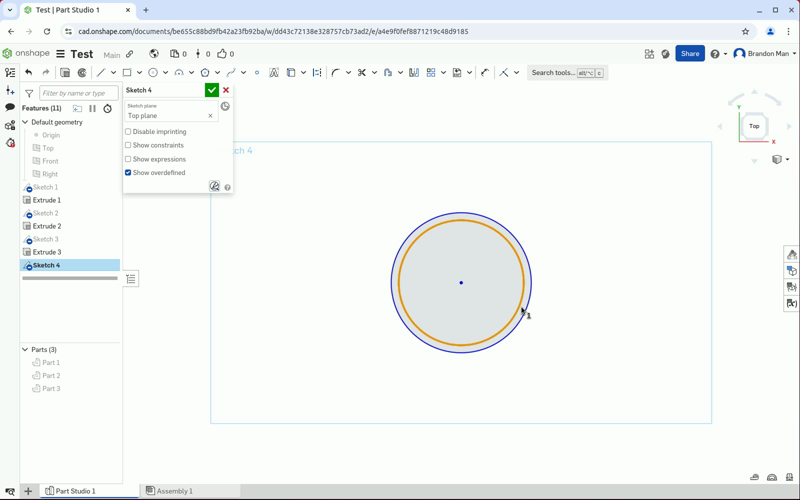
mouse_move(73, 352)
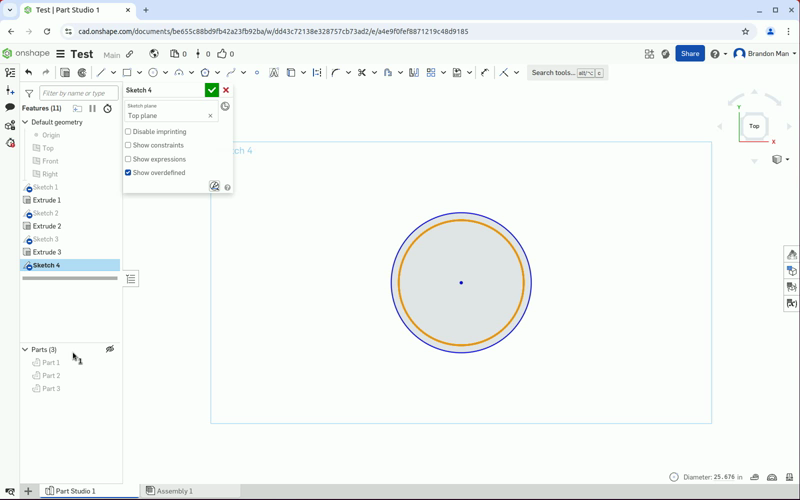
key(shift+y)
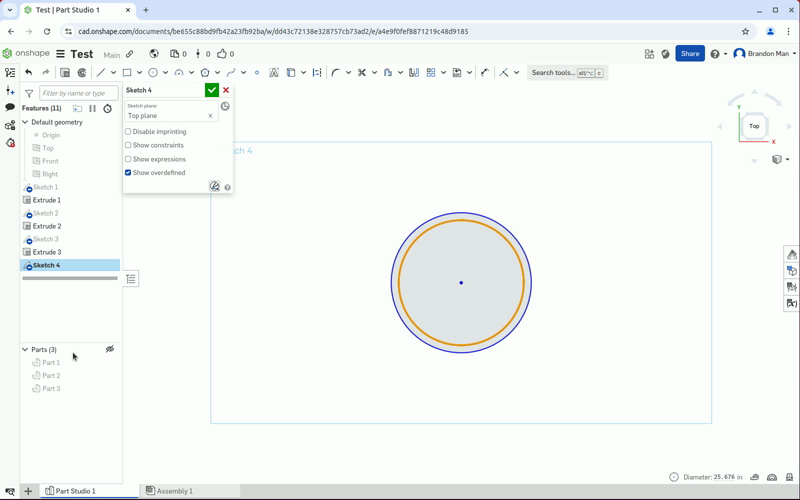
key(shift+e)
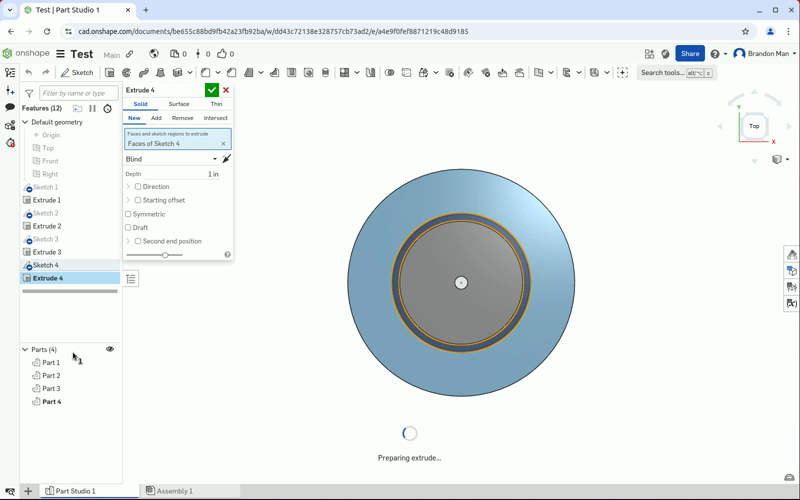
mouse_move(143, 106)
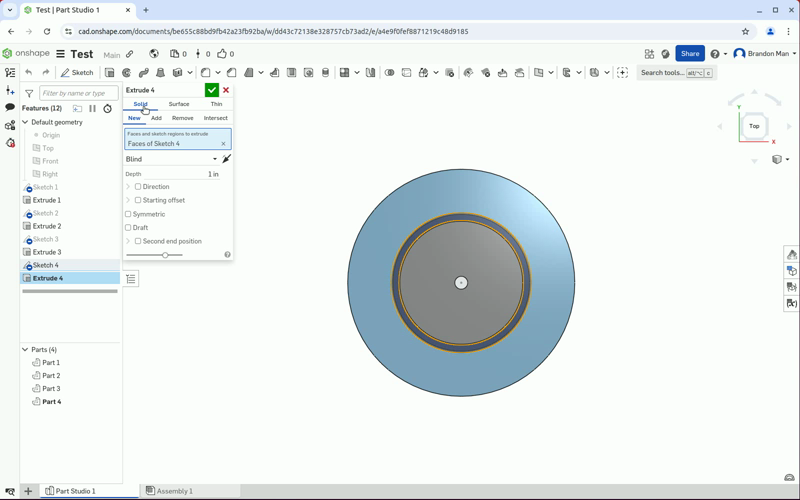
click(143, 106)
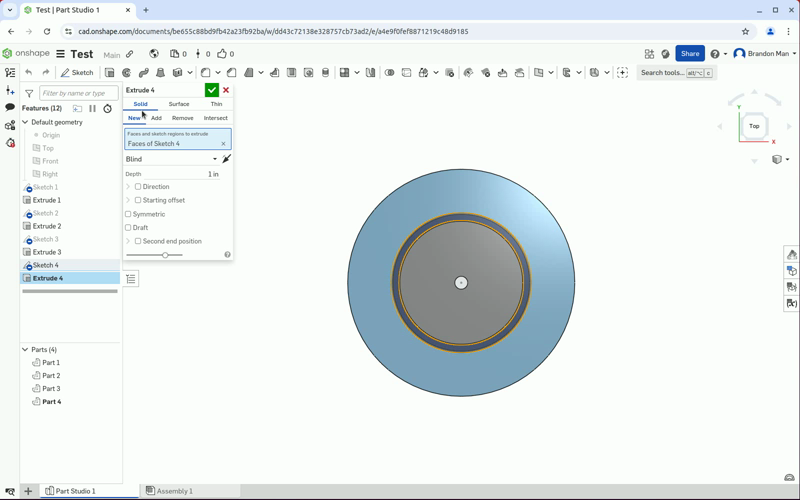
mouse_move(137, 120)
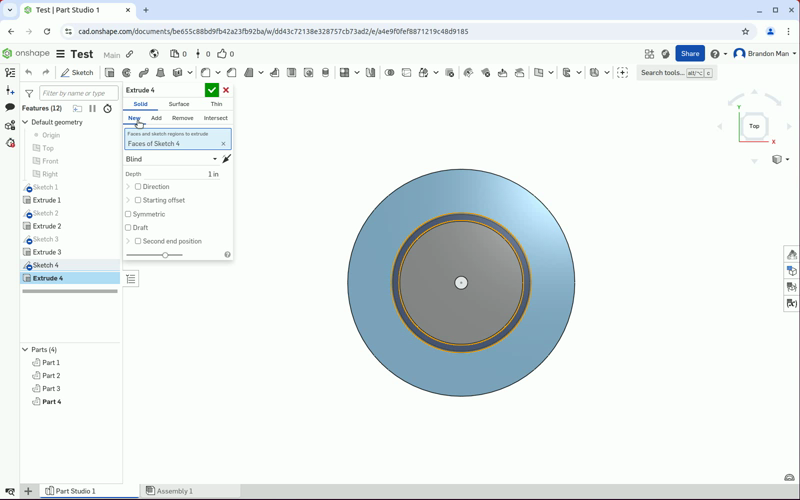
click(137, 120)
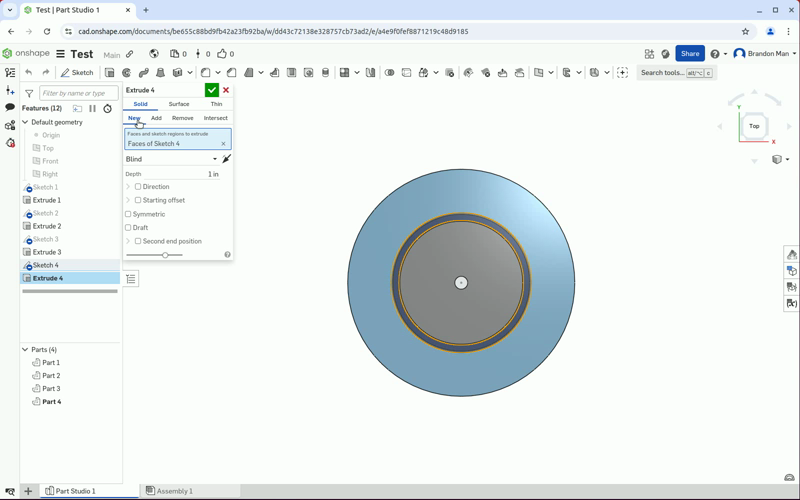
key(tab, 4)
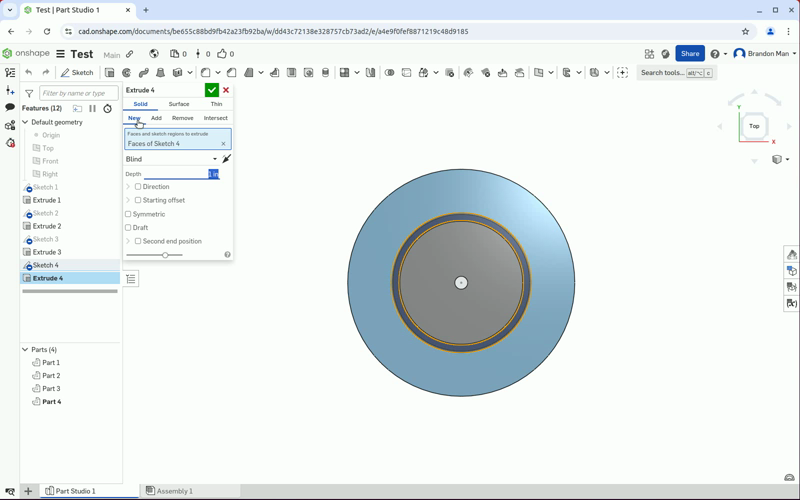
text(17.331)
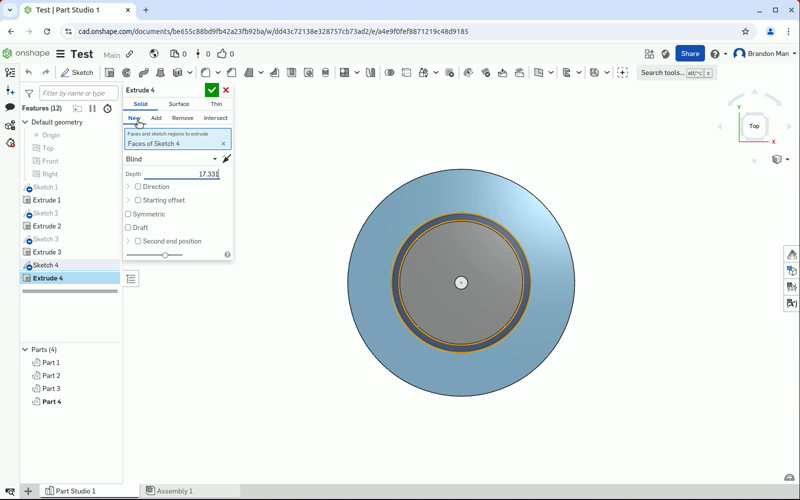
key(enter)
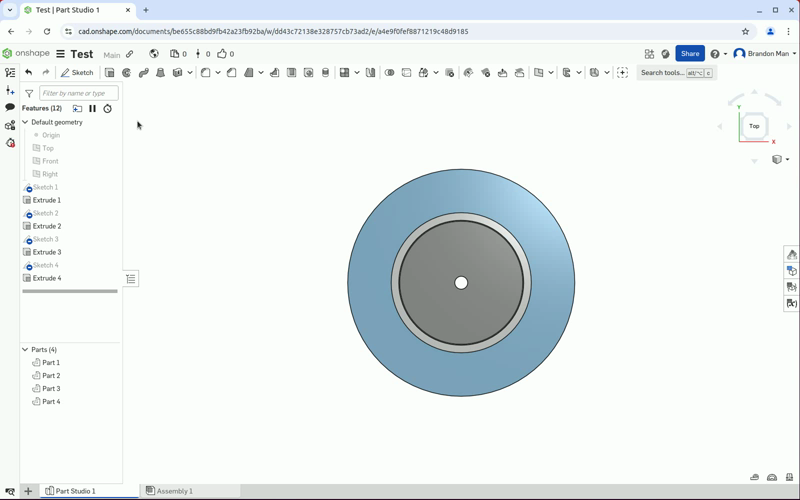
key(shift+h)
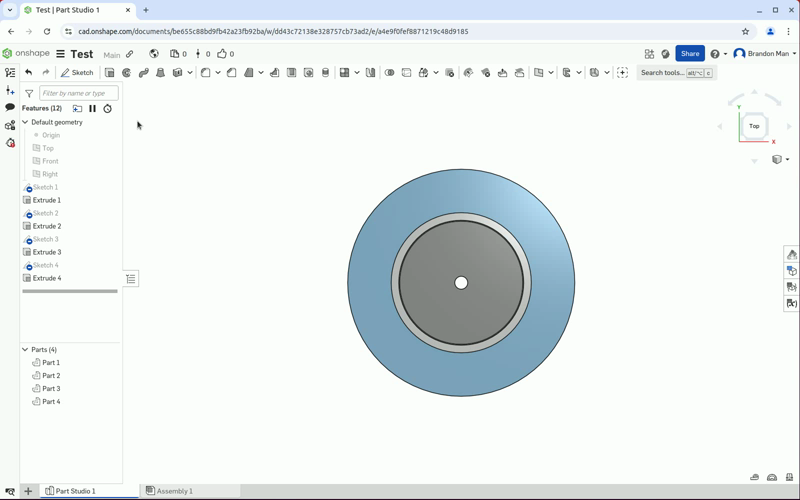
key(shift+h)
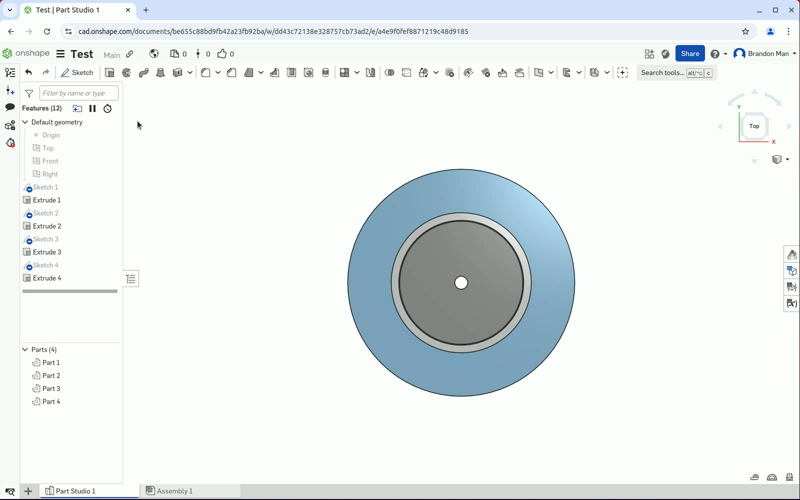
mouse_move(73, 189)
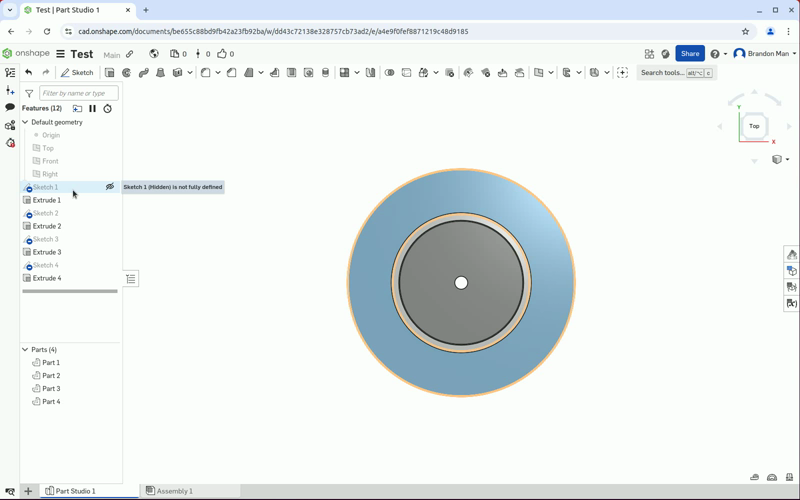
click(73, 189)
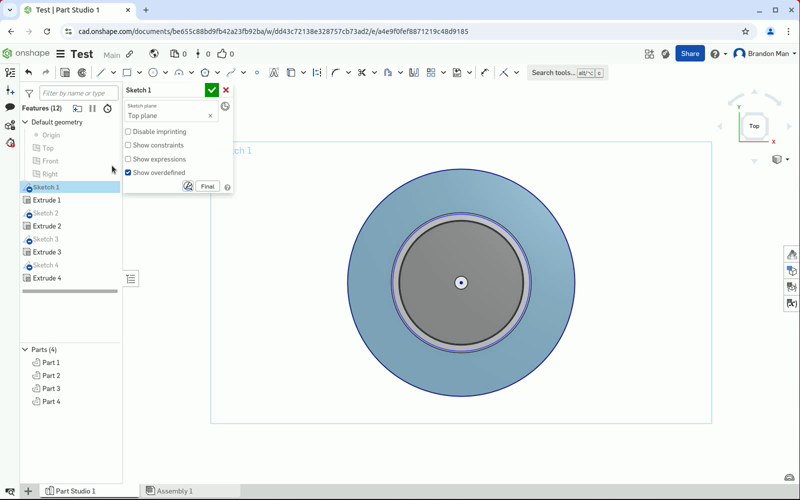
mouse_move(229, 92)
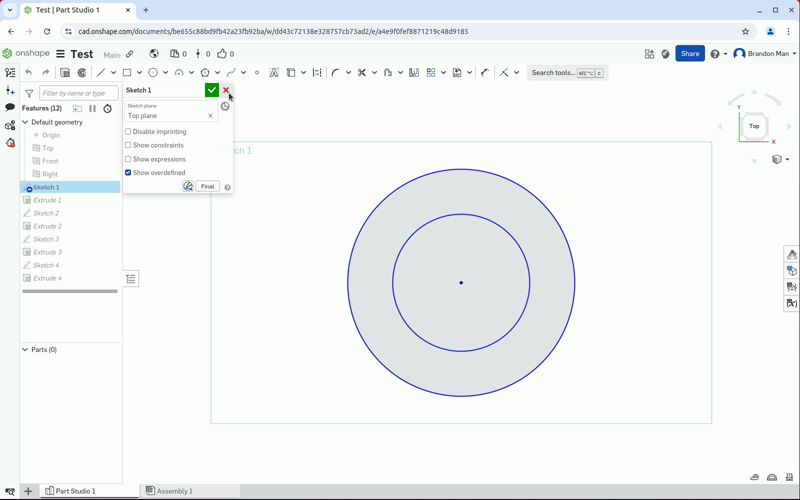
click(229, 92)
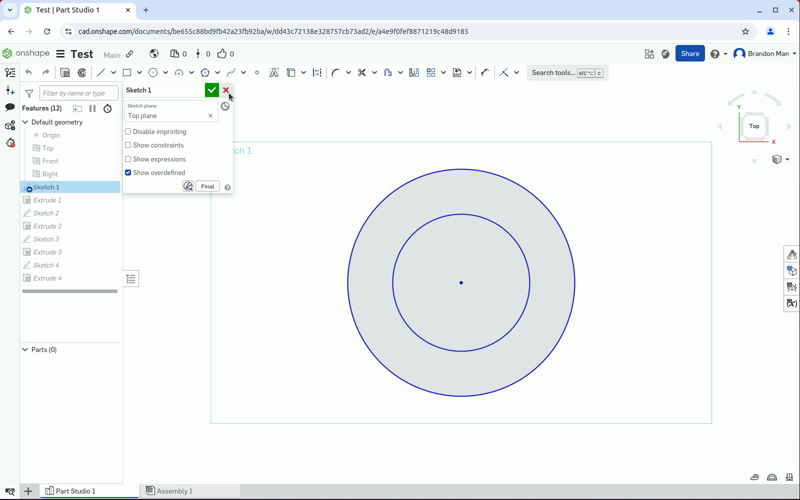
key(shift+s)
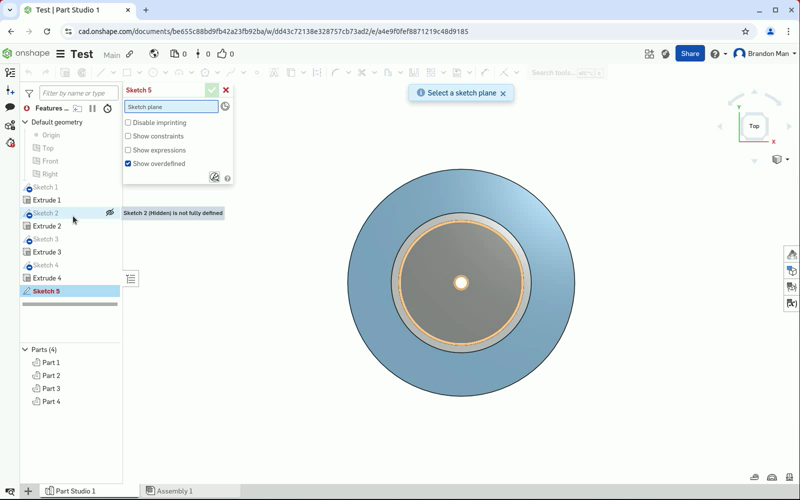
scroll(3)
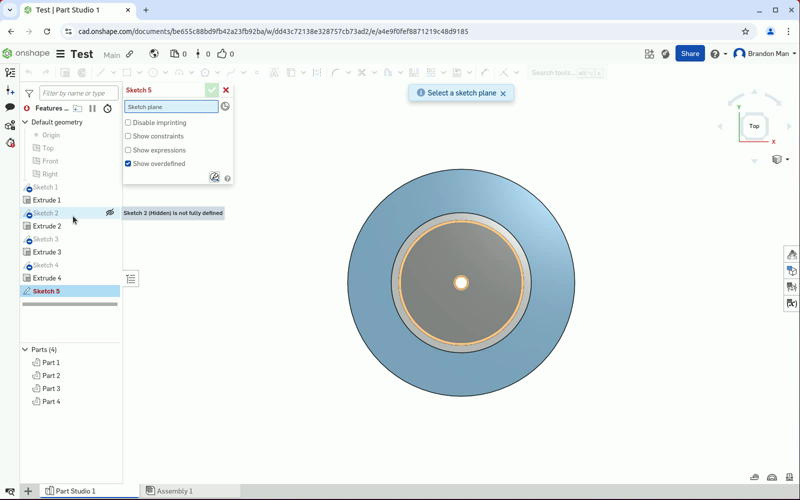
mouse_move(73, 150)
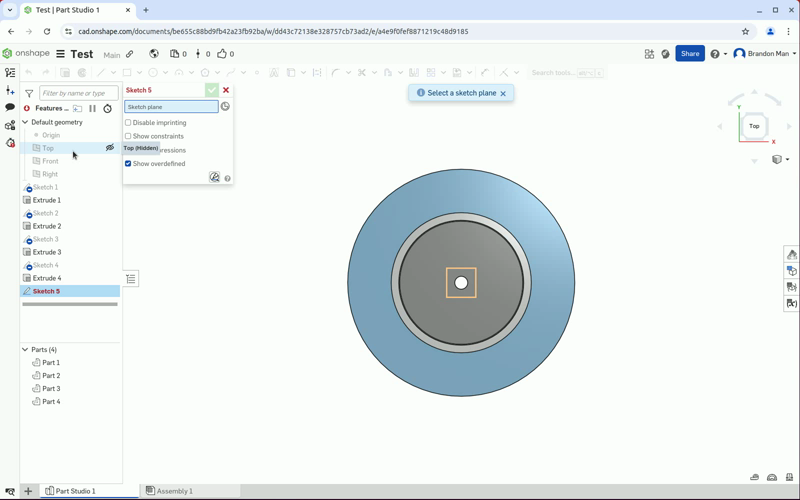
click(73, 150)
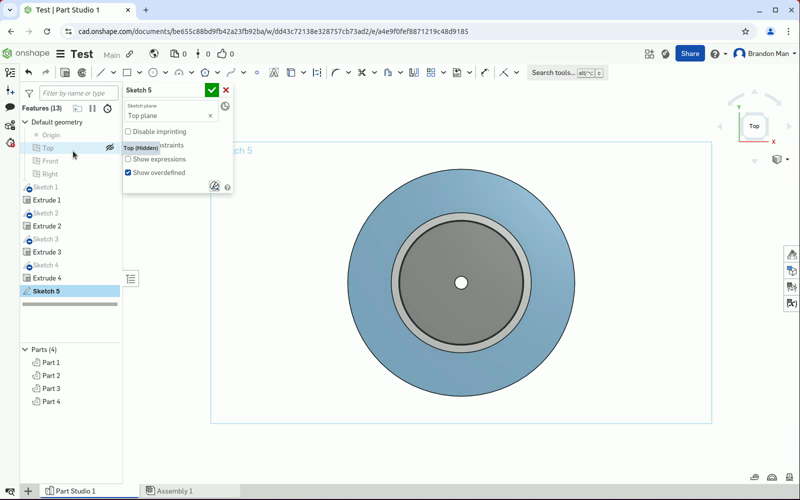
mouse_move(73, 352)
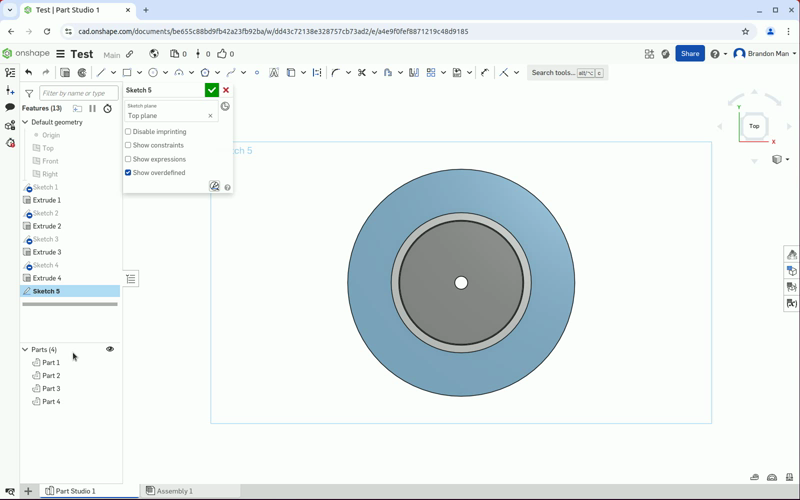
key(y)
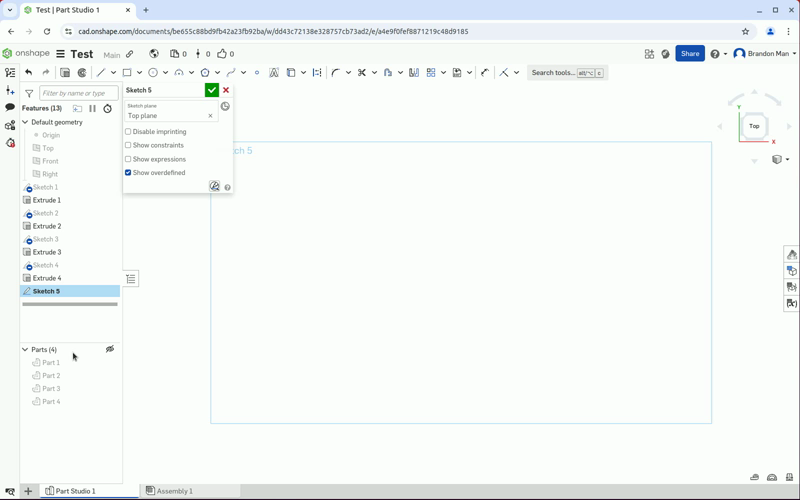
key(c)
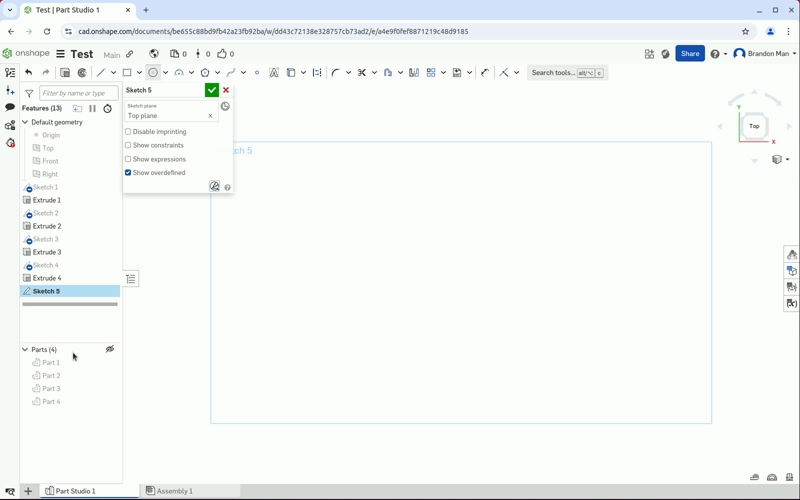
key_down(shift)
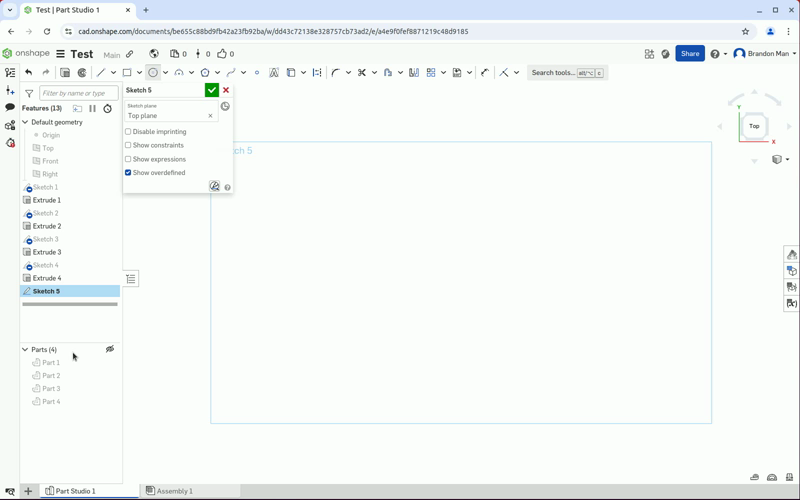
mouse_move(461, 282)
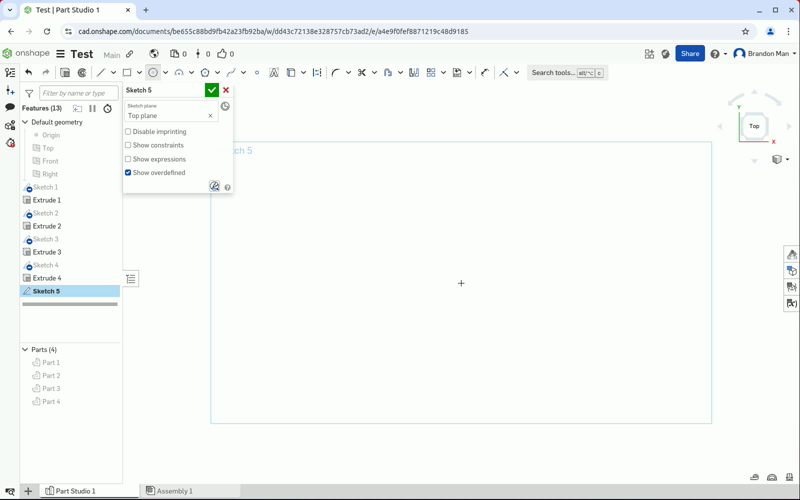
click(461, 282)
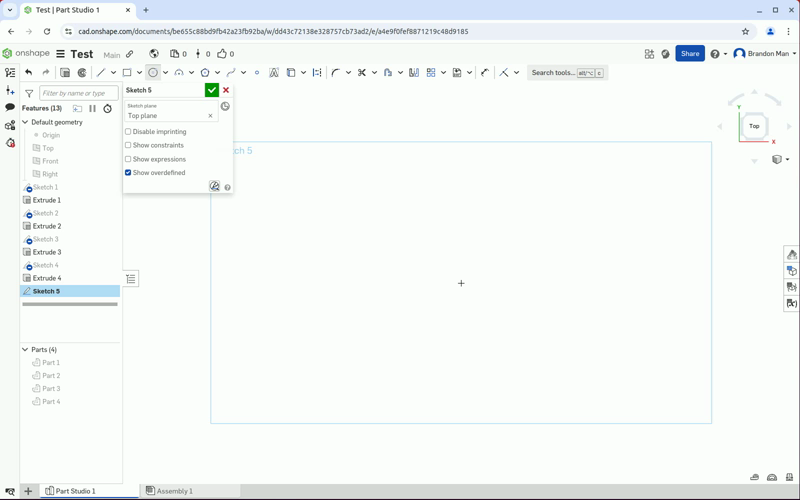
key_up(shift)
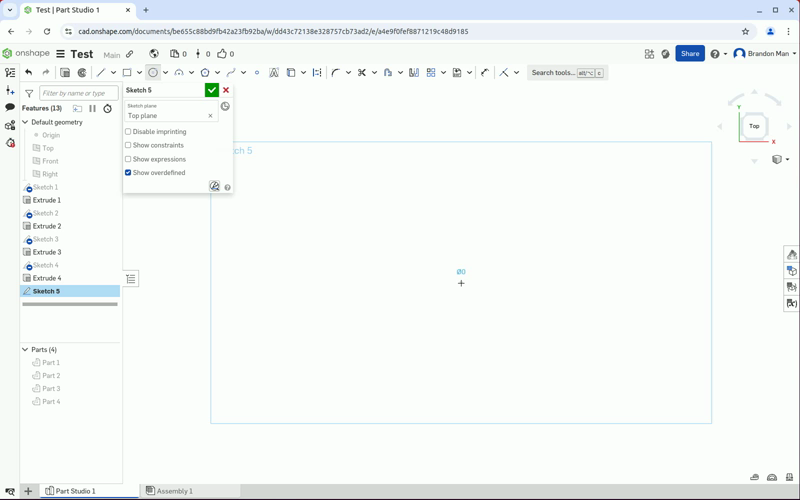
mouse_move(574, 282)
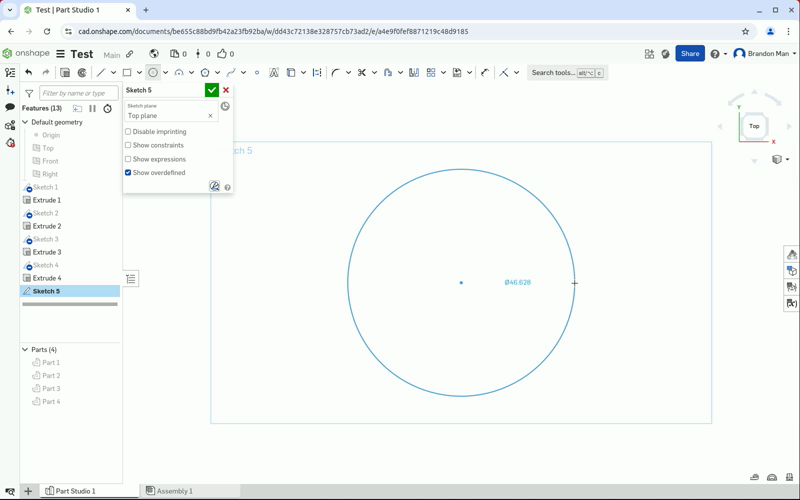
click(574, 282)
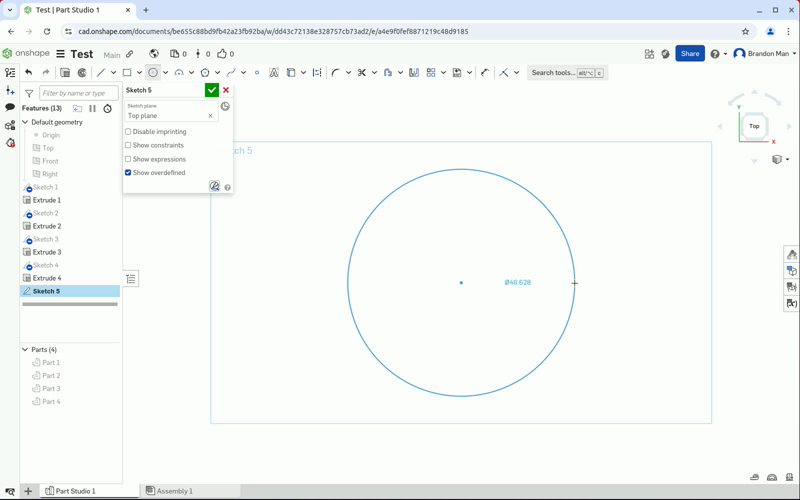
key(esc)
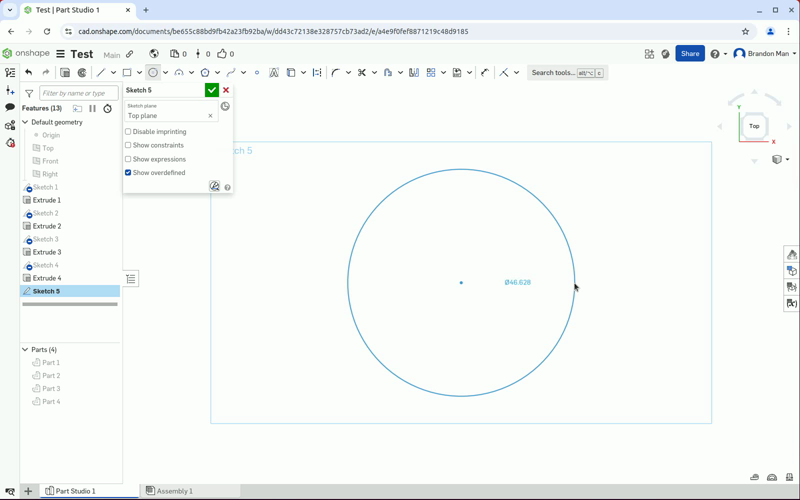
key(c)
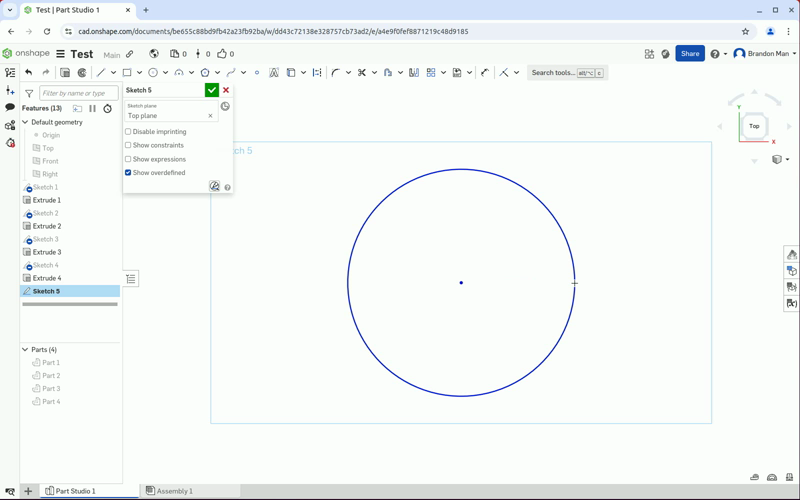
key_down(shift)
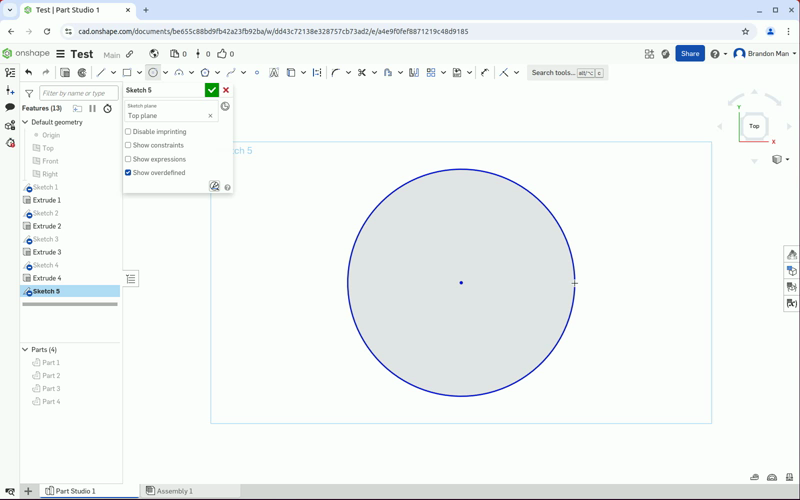
mouse_move(461, 282)
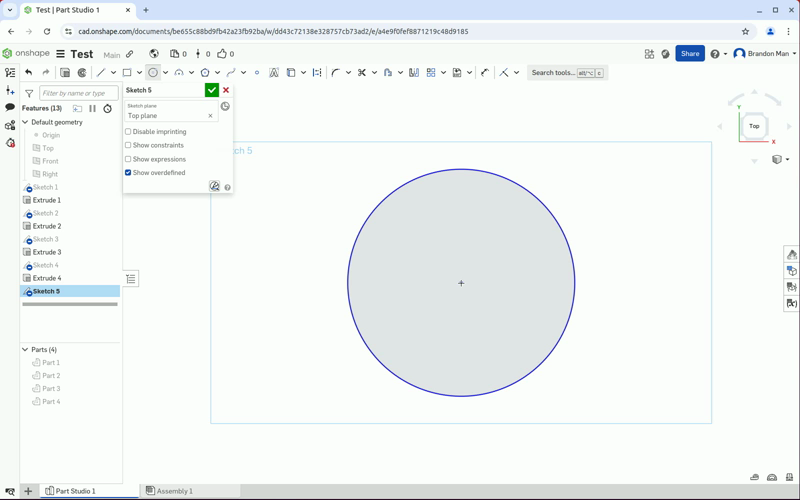
click(461, 282)
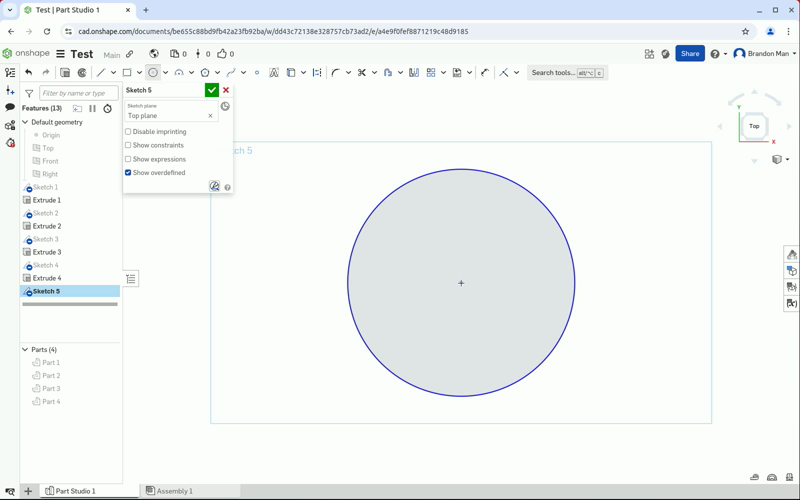
key_up(shift)
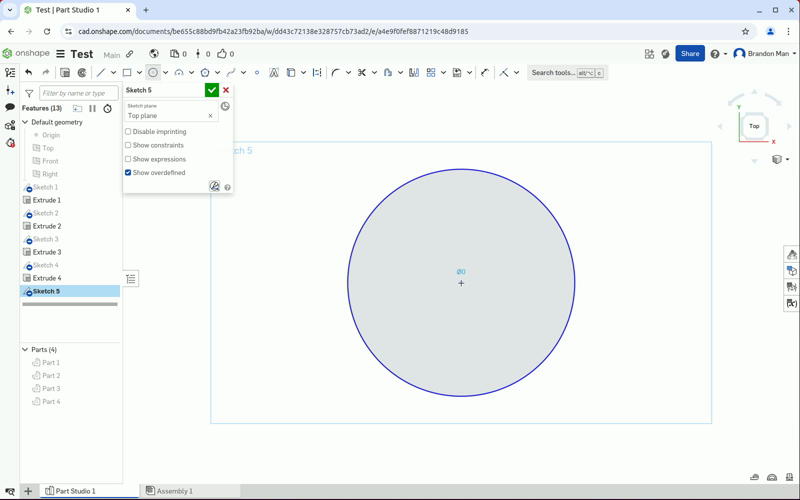
mouse_move(529, 282)
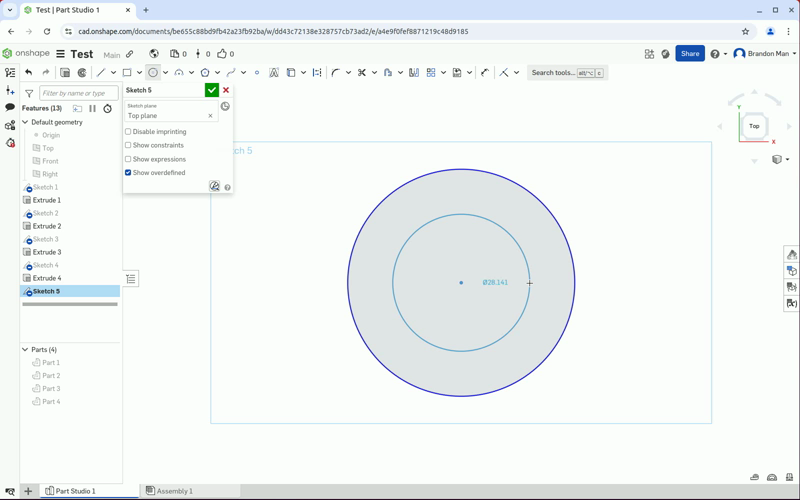
click(529, 282)
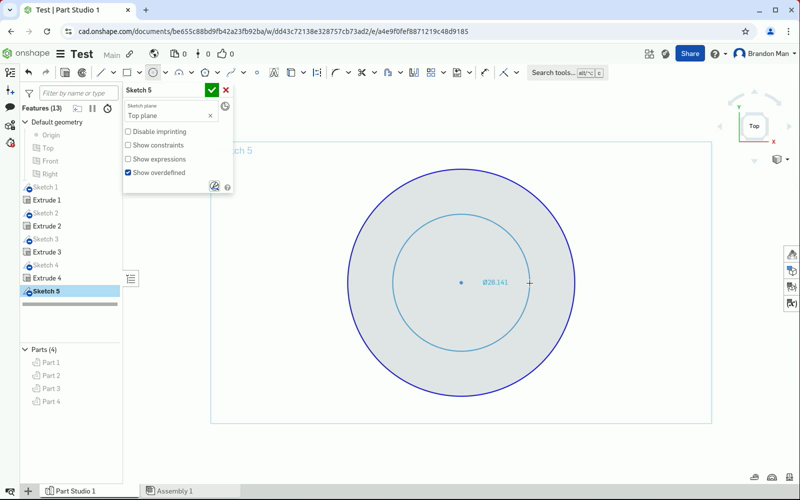
key(esc)
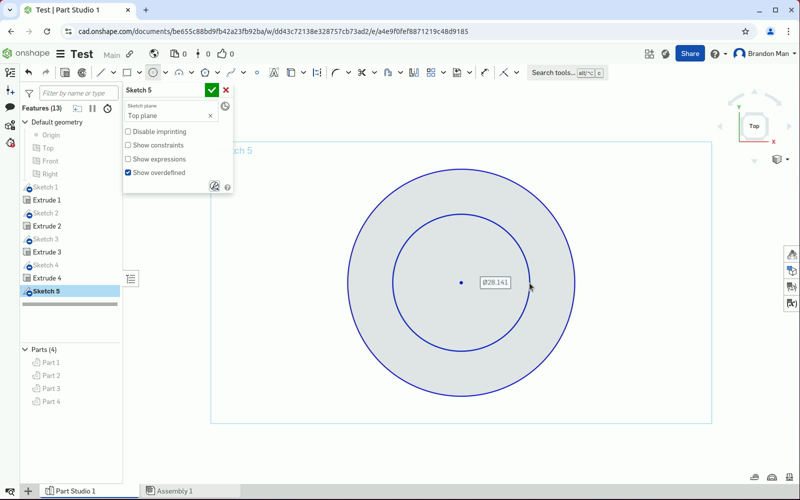
mouse_move(505, 200)
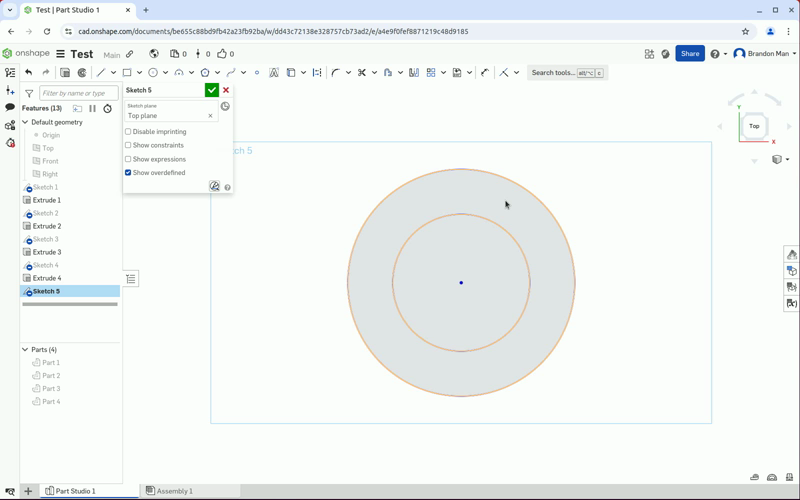
click(505, 200)
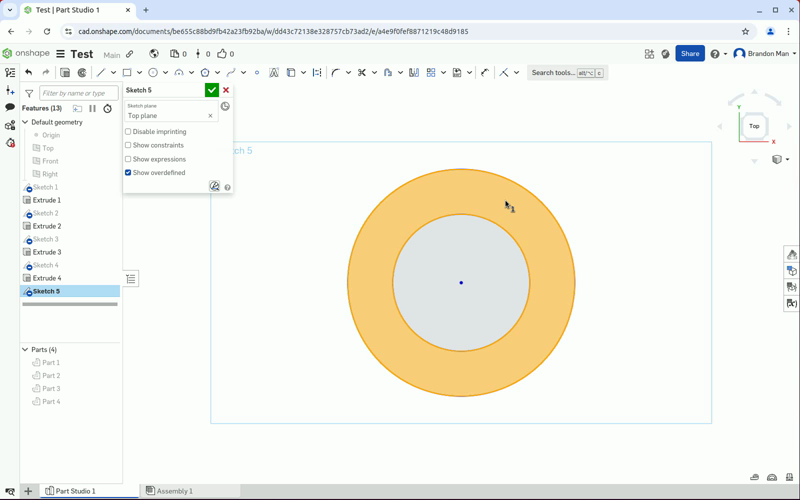
mouse_move(73, 352)
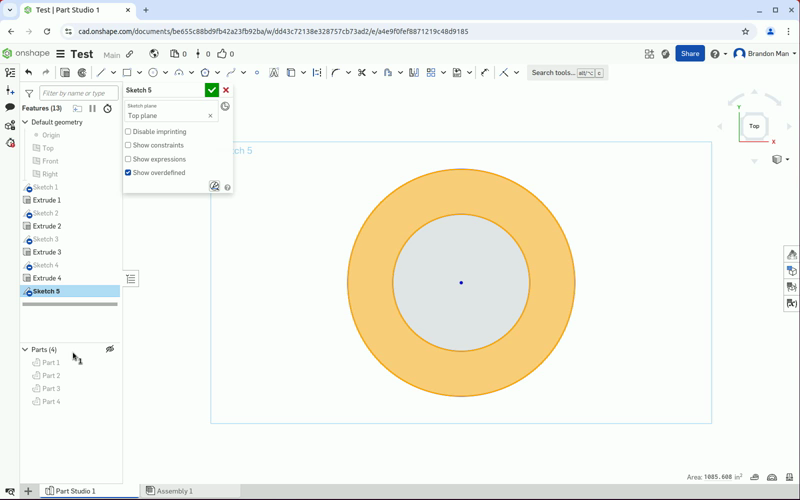
key(shift+y)
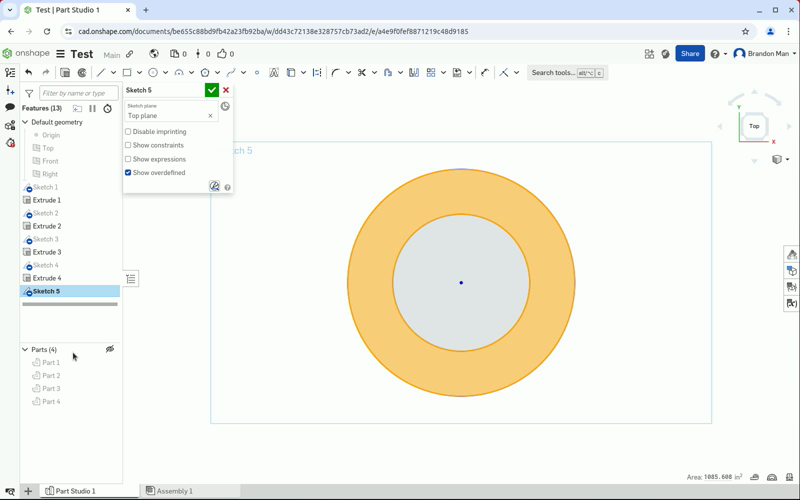
key(shift+e)
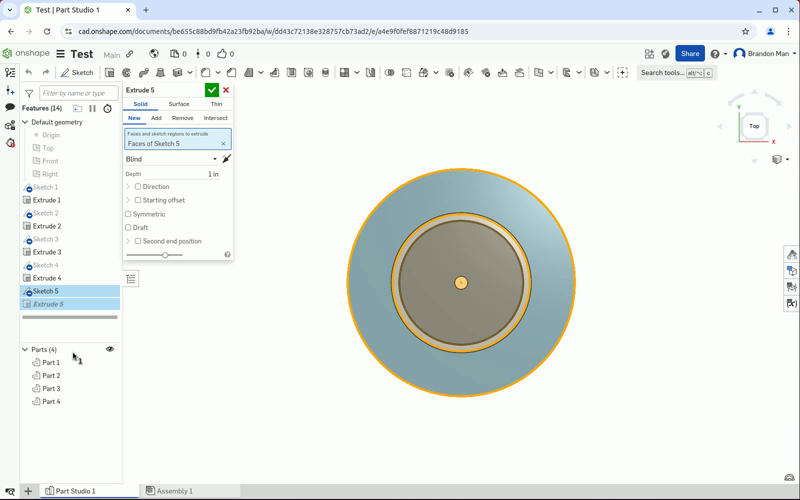
mouse_move(143, 106)
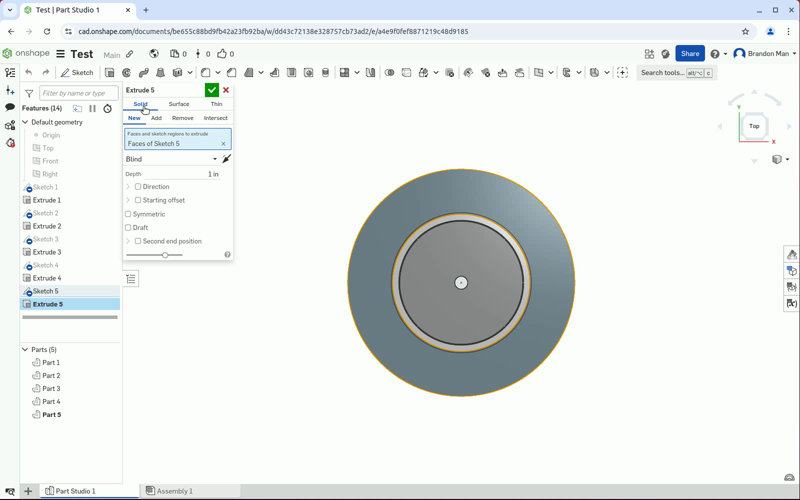
click(143, 106)
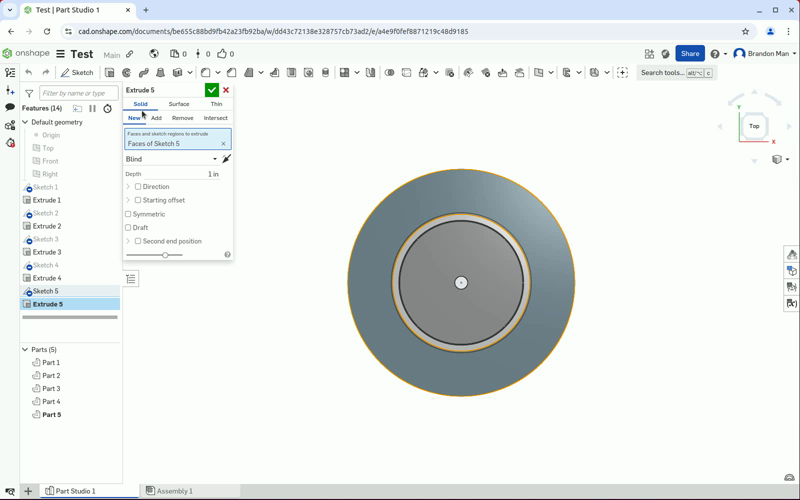
mouse_move(137, 120)
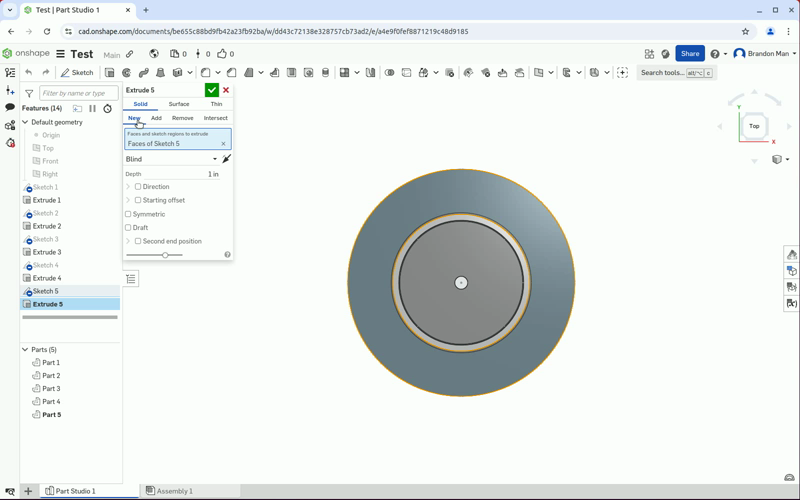
click(137, 120)
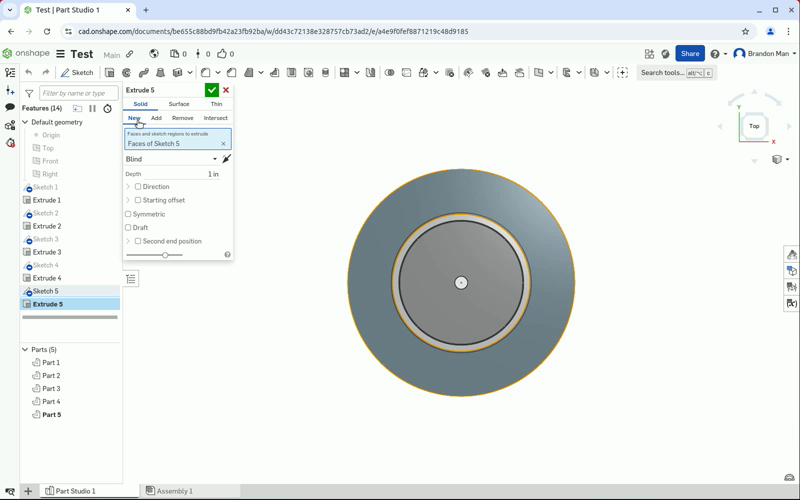
key(tab, 4)
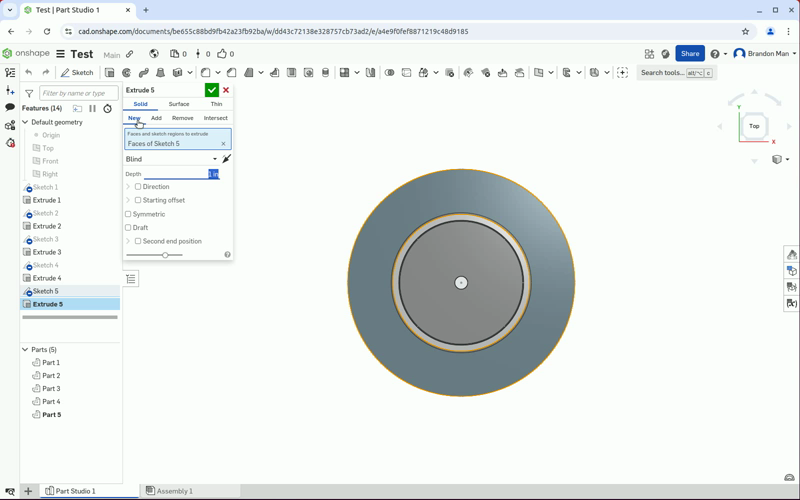
text(1.685)
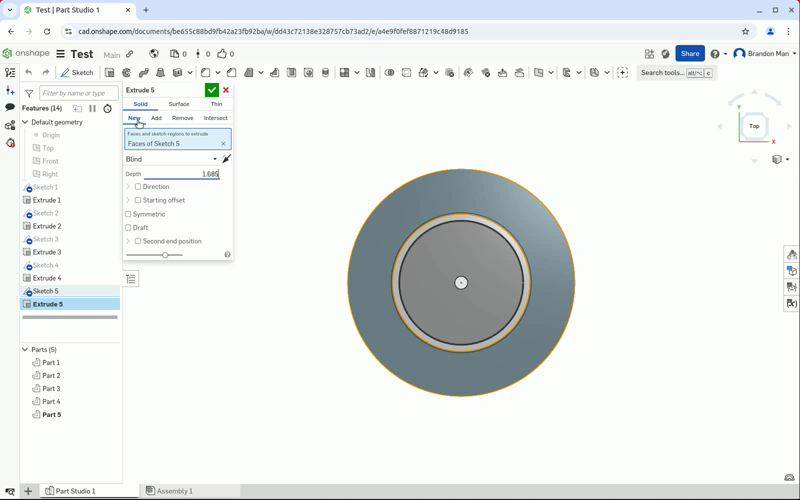
key(enter)
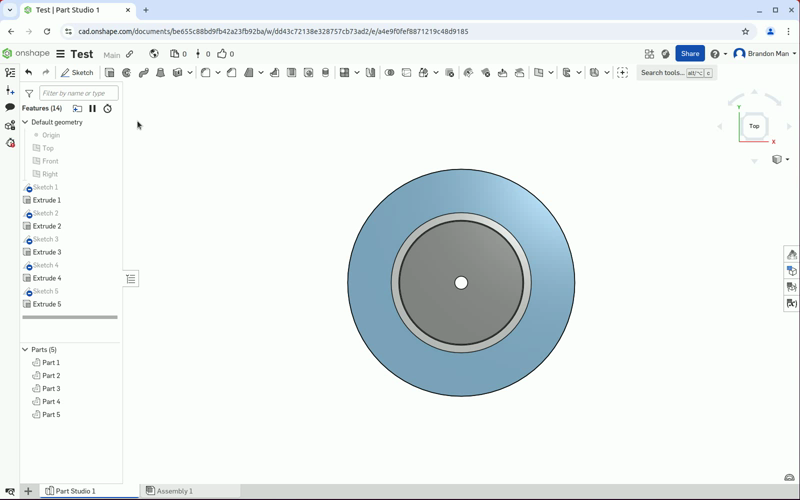
key(shift+h)
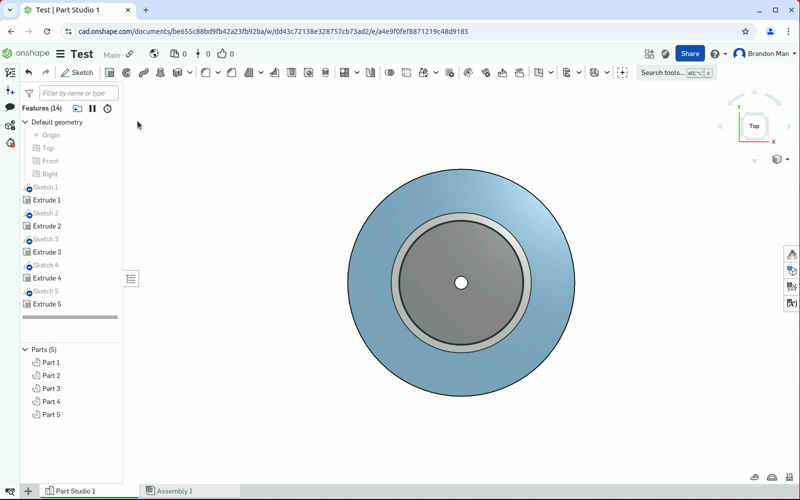
key(shift+h)
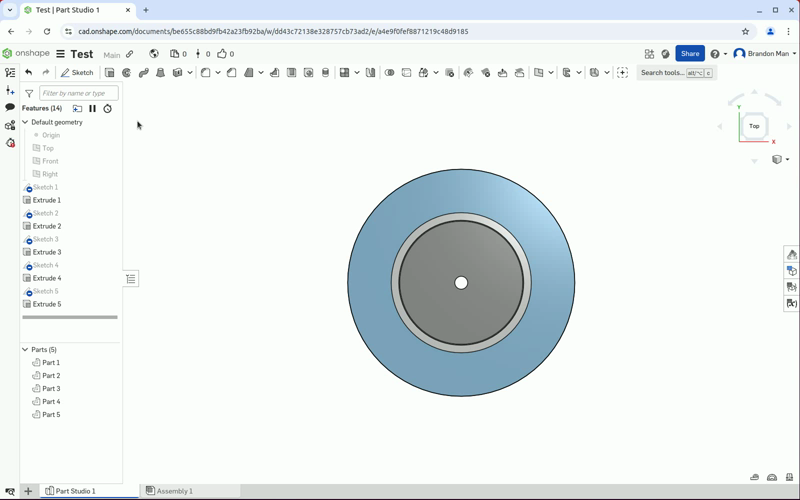
key(shift+7)
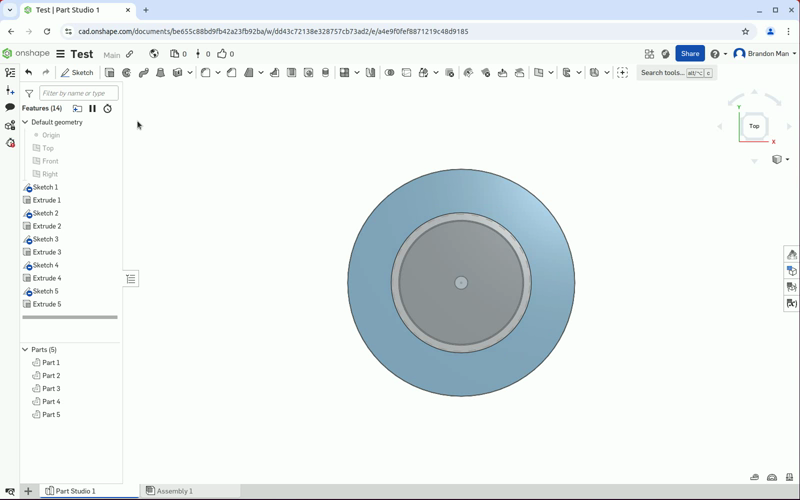
key(up, 3)
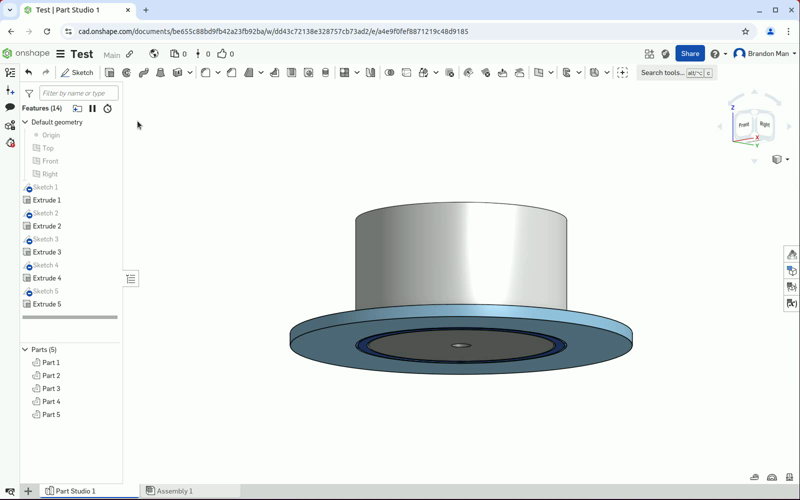
key(left, 3)
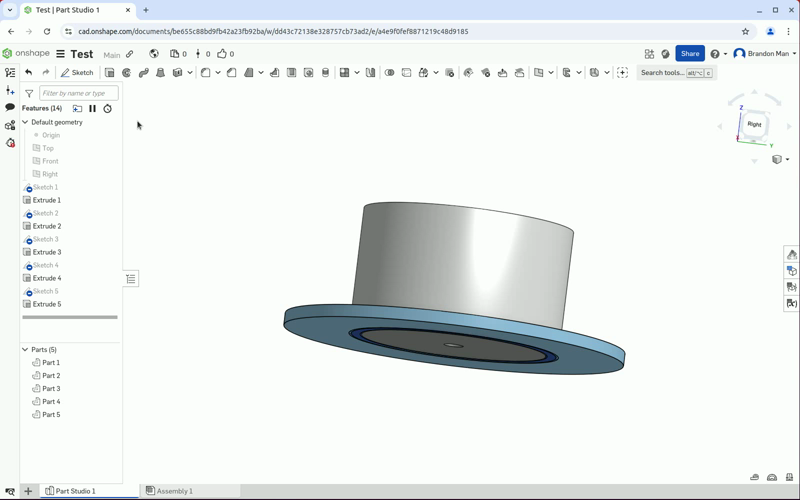
key(right, 3)
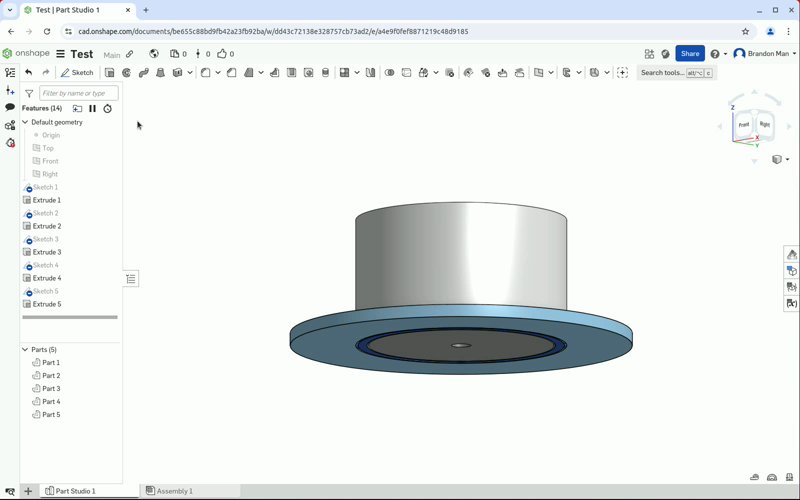
key(down, 3)
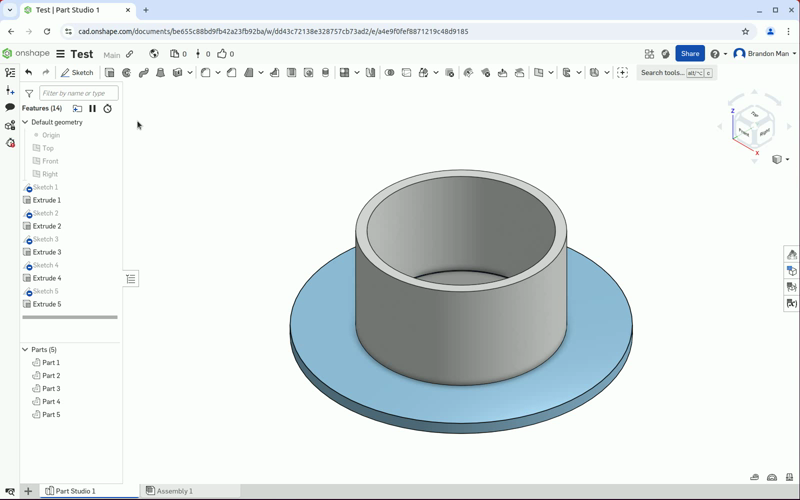
mouse_move(73, 189)
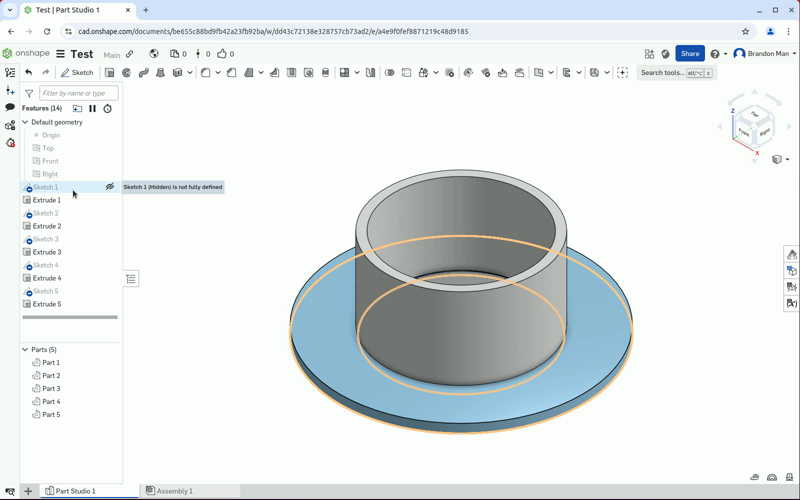
click(73, 189)